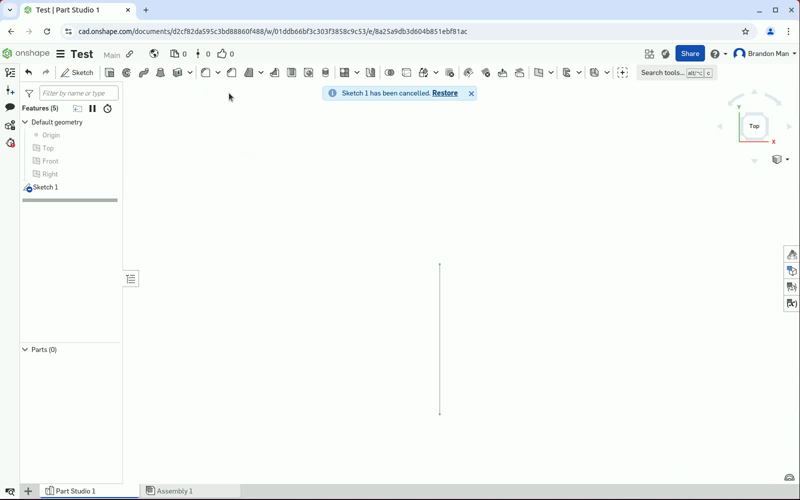
key(shift+h)
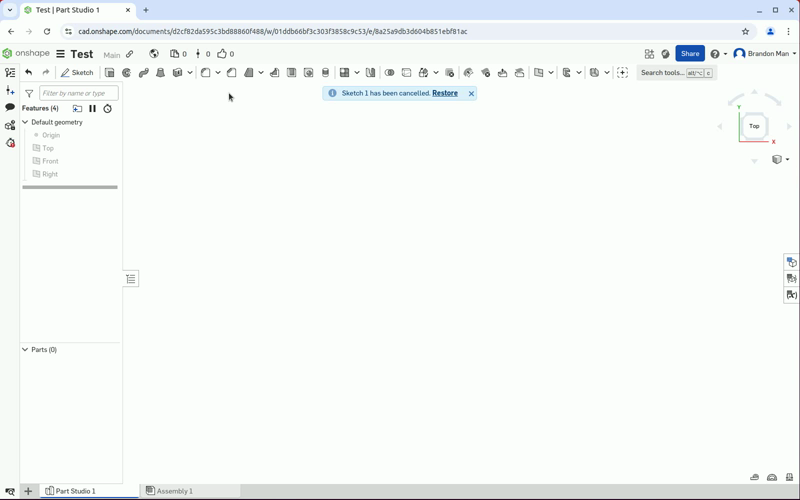
mouse_move(73, 352)
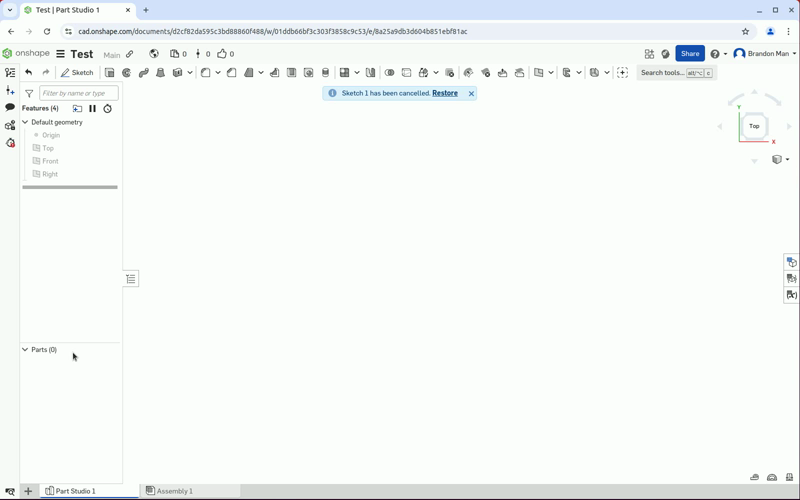
key(y)
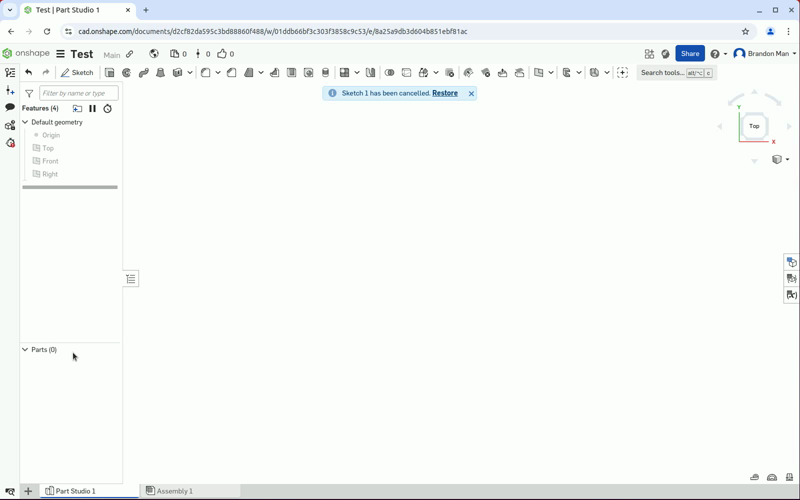
key(shift+p)
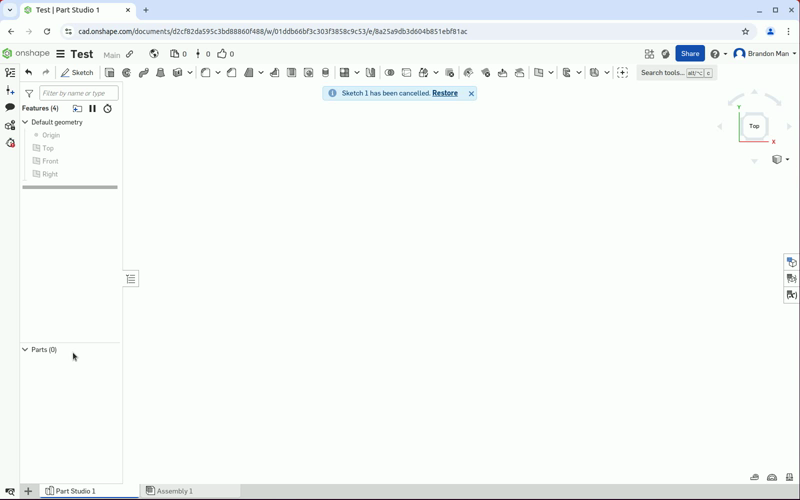
key(space)
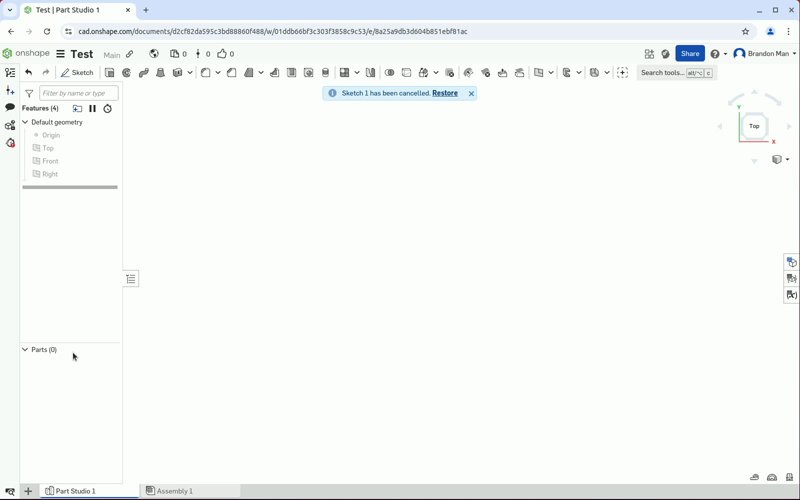
key_down(shift)
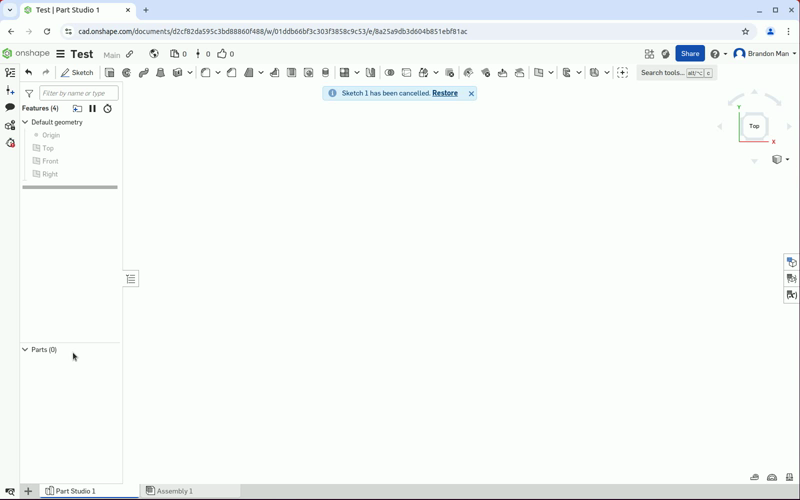
key(up)
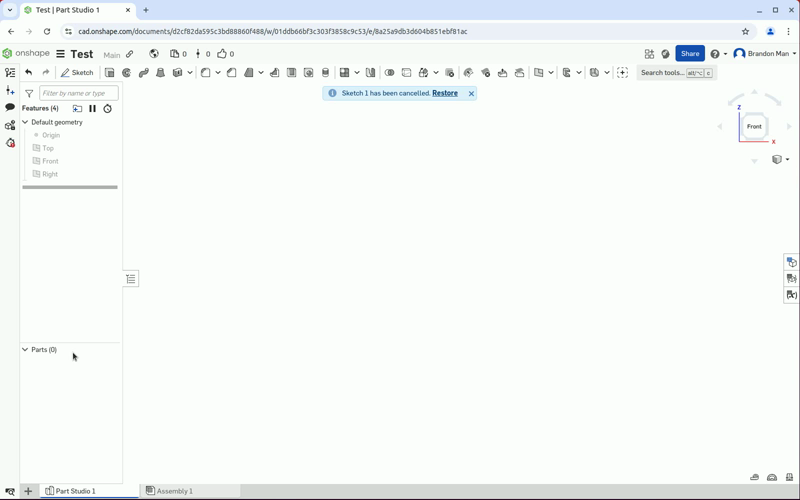
key_up(shift)
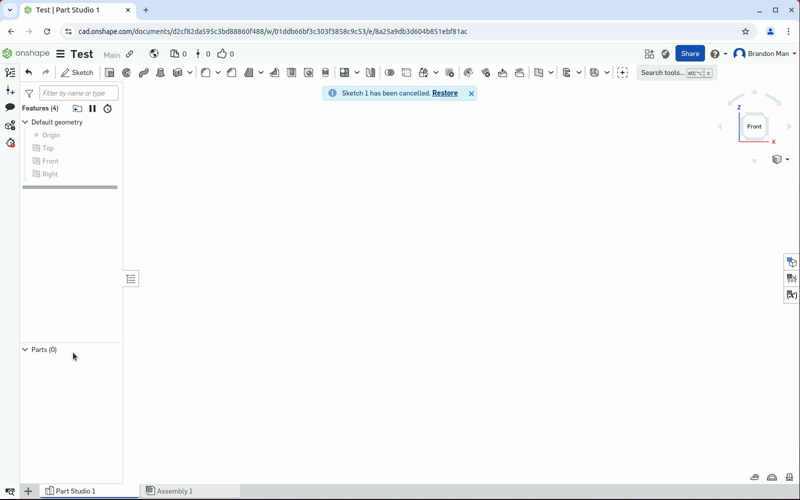
mouse_move(73, 352)
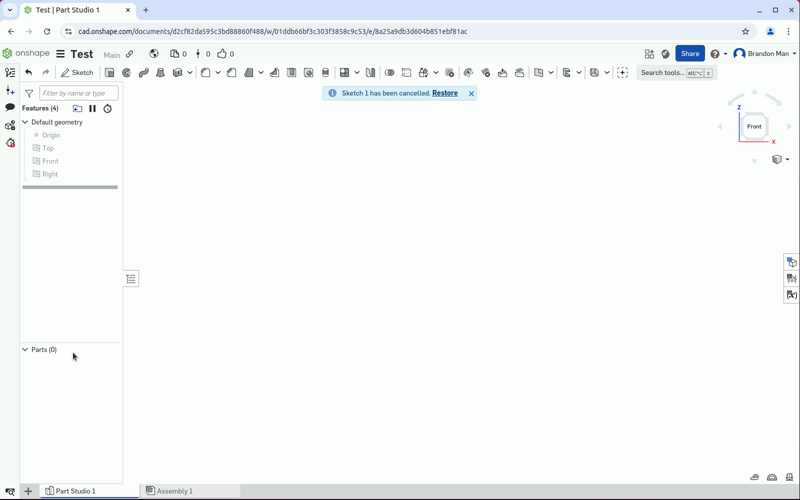
key(shift+y)
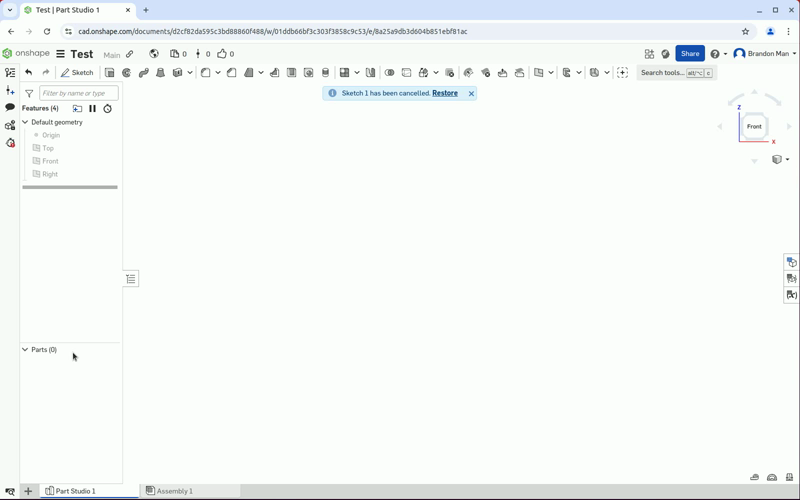
key(shift+s)
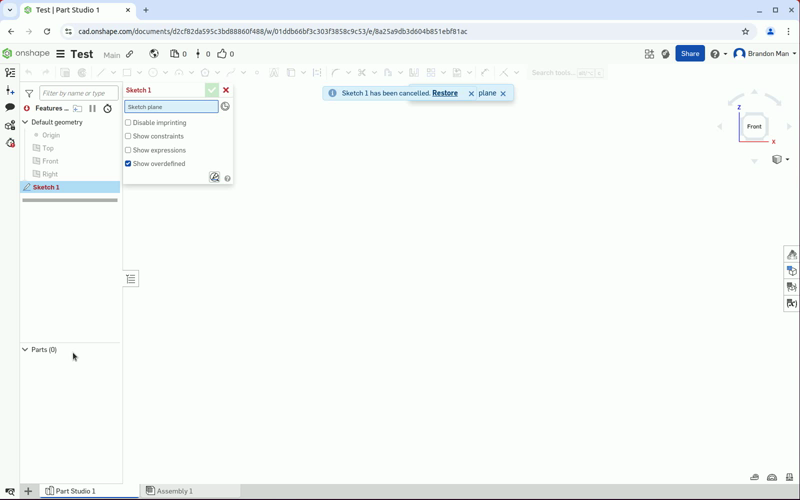
mouse_move(73, 163)
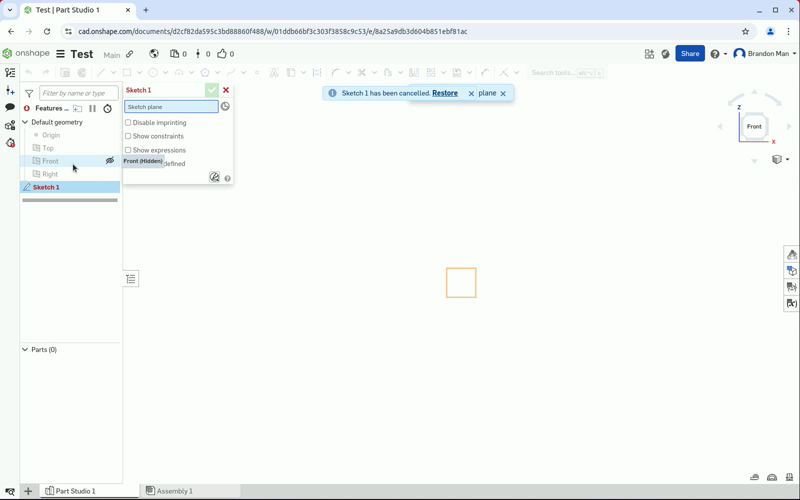
click(73, 163)
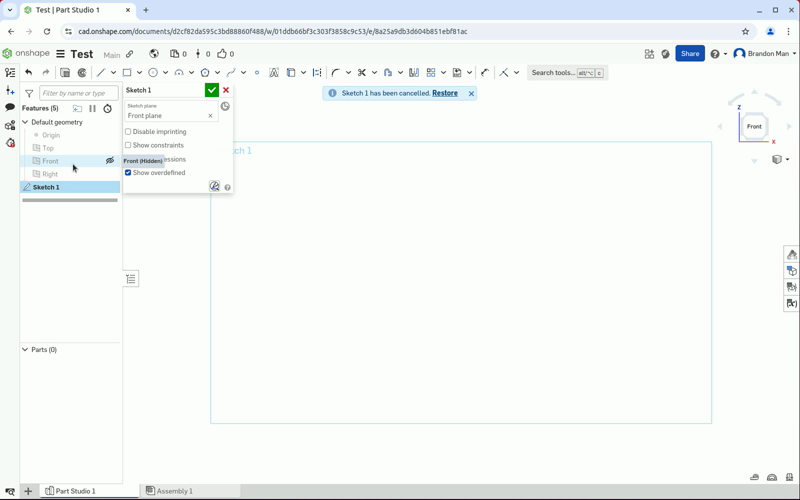
mouse_move(73, 352)
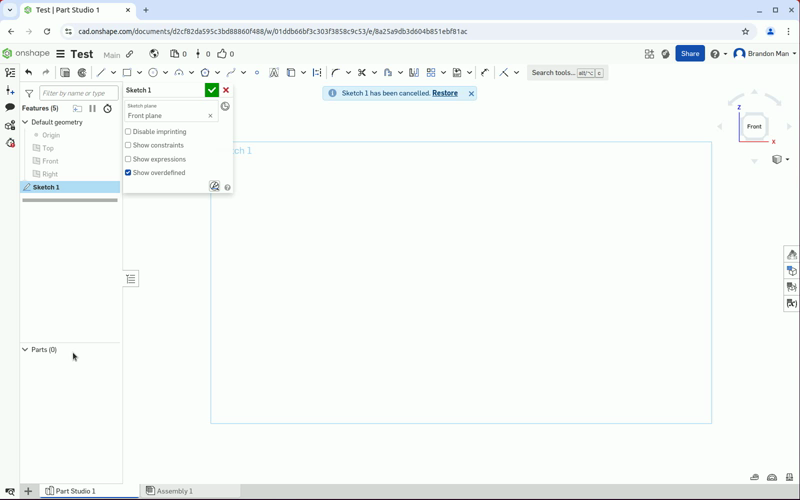
key(y)
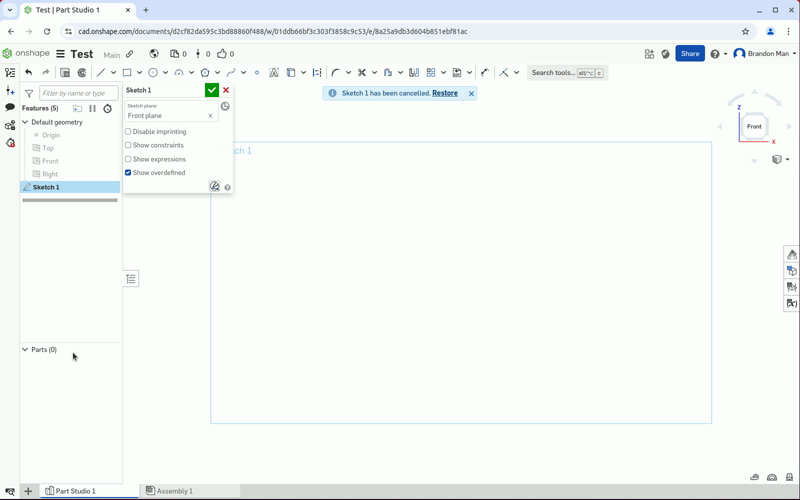
key(l)
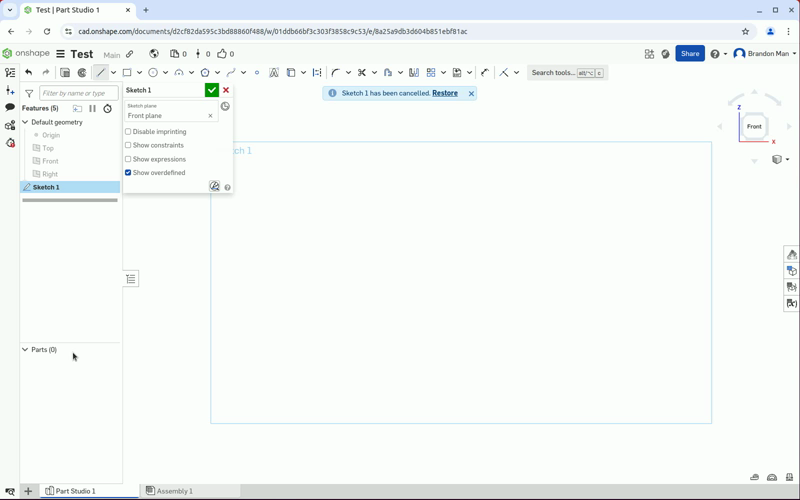
key_down(shift)
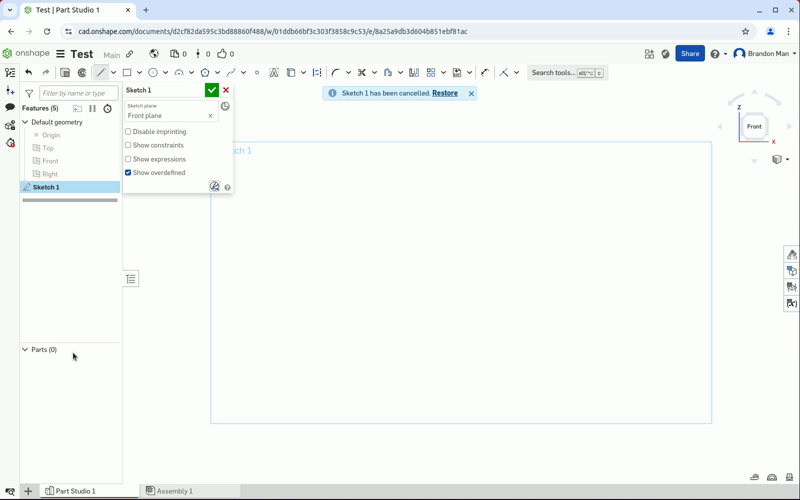
mouse_move(353, 332)
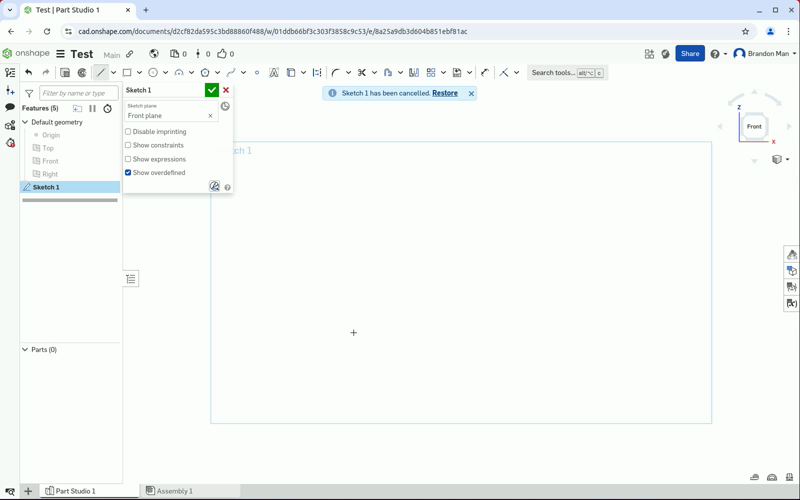
click(353, 332)
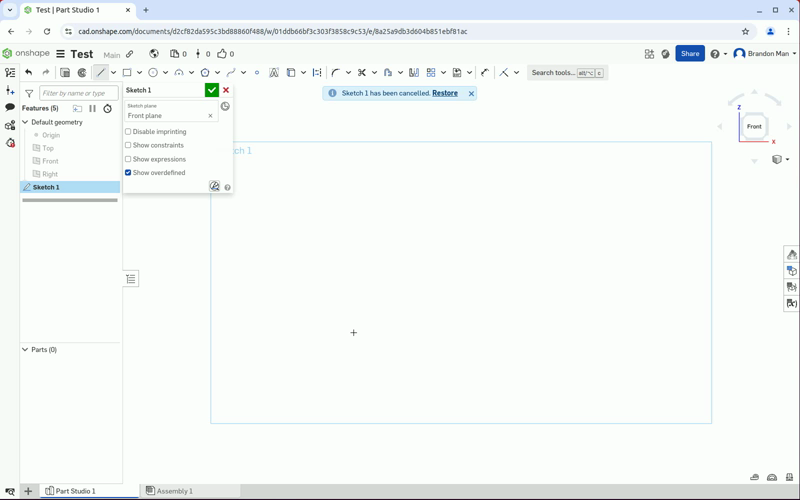
key_up(shift)
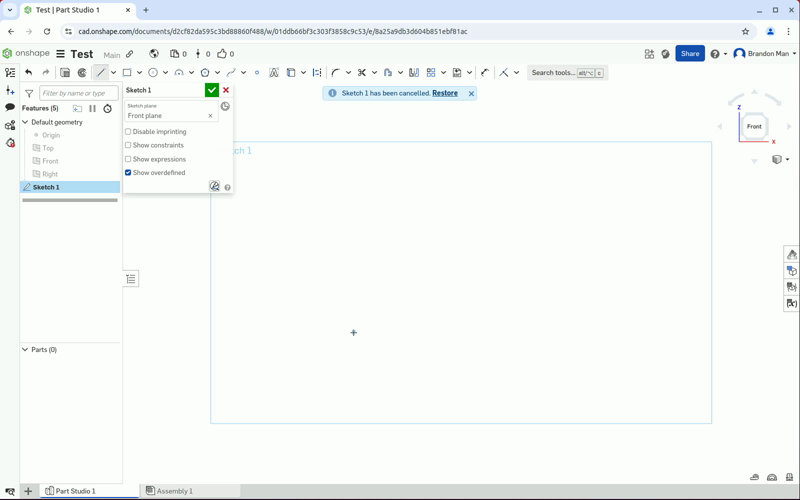
key_down(shift)
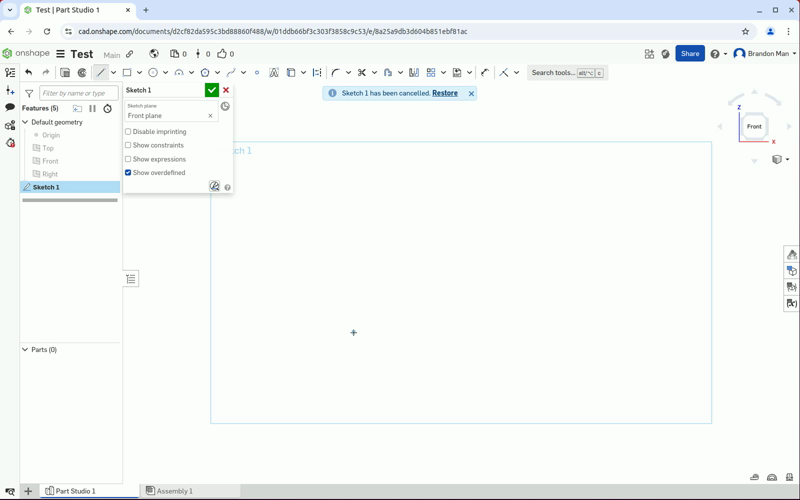
mouse_move(566, 332)
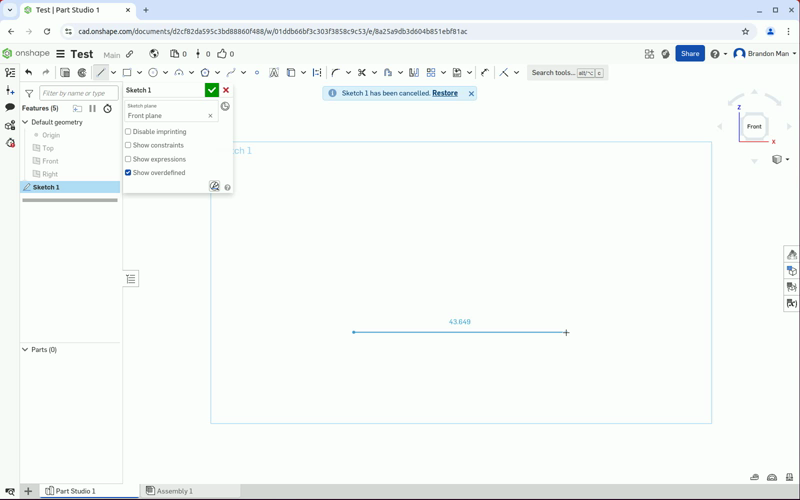
click(566, 332)
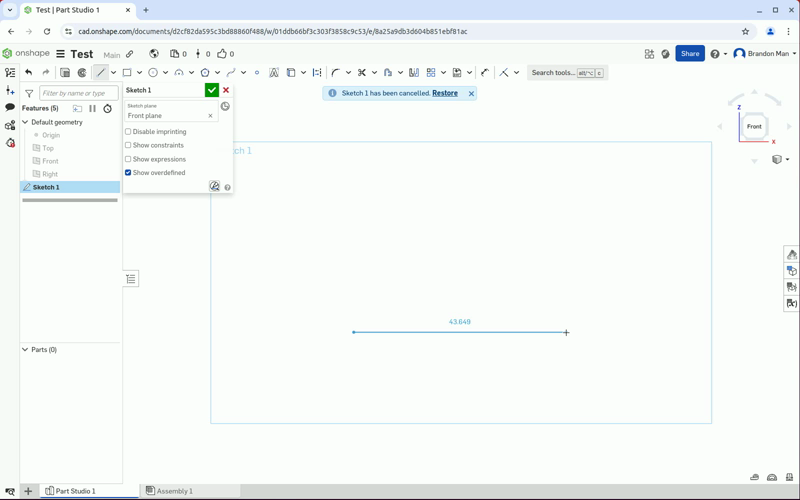
key_up(shift)
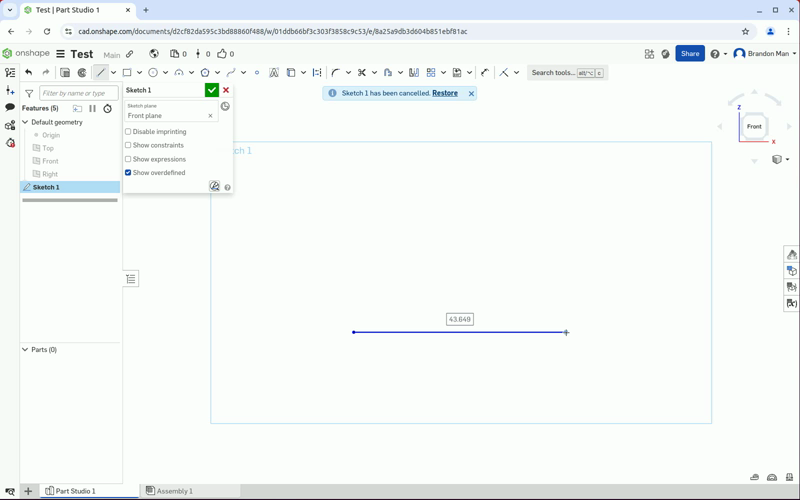
key_down(shift)
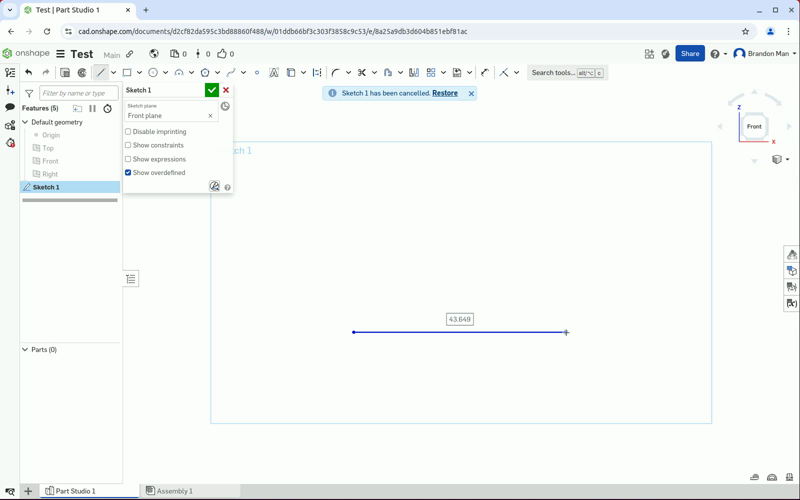
mouse_move(566, 233)
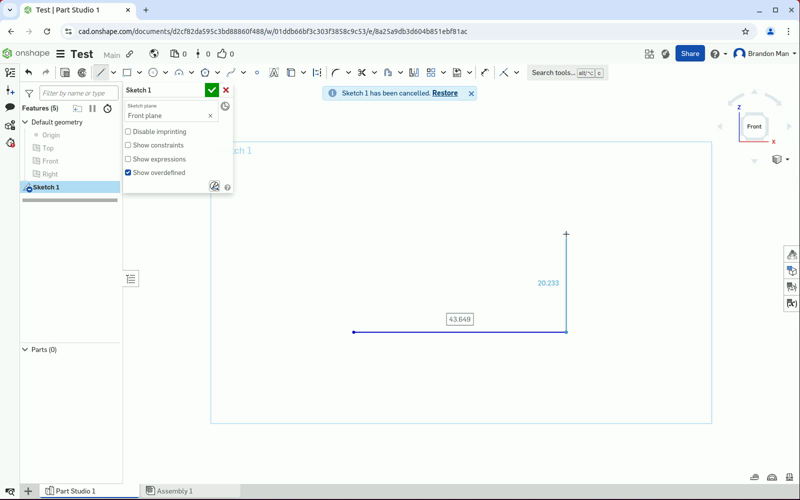
click(566, 233)
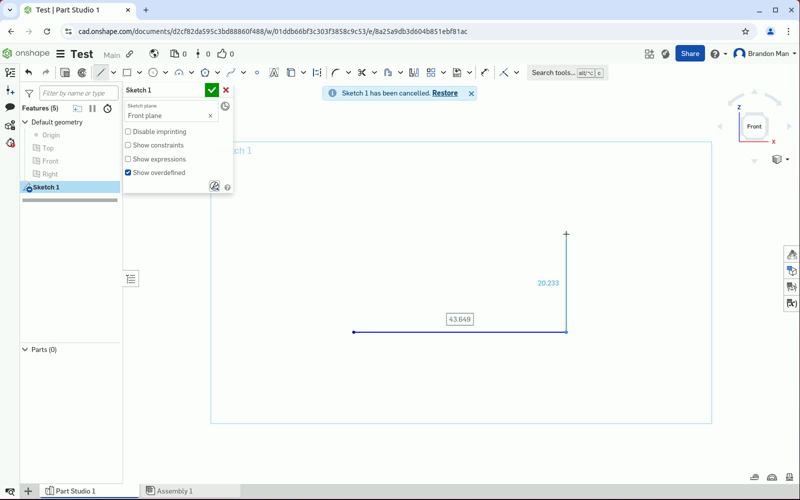
key_up(shift)
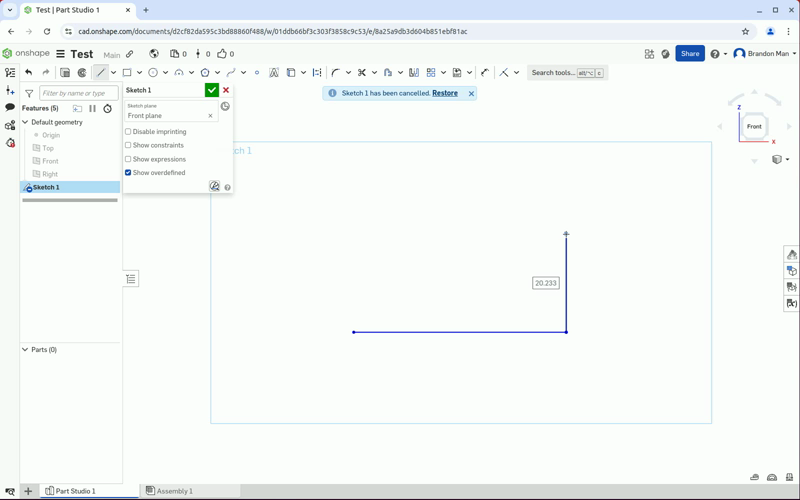
key_down(shift)
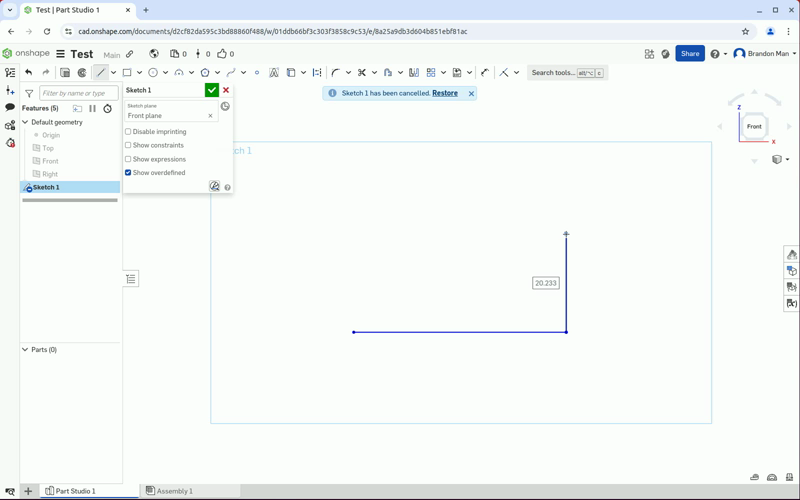
mouse_move(353, 233)
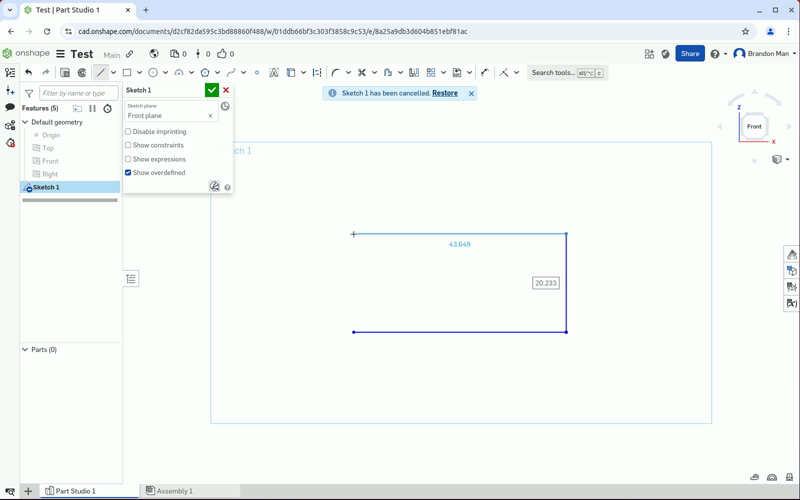
click(353, 233)
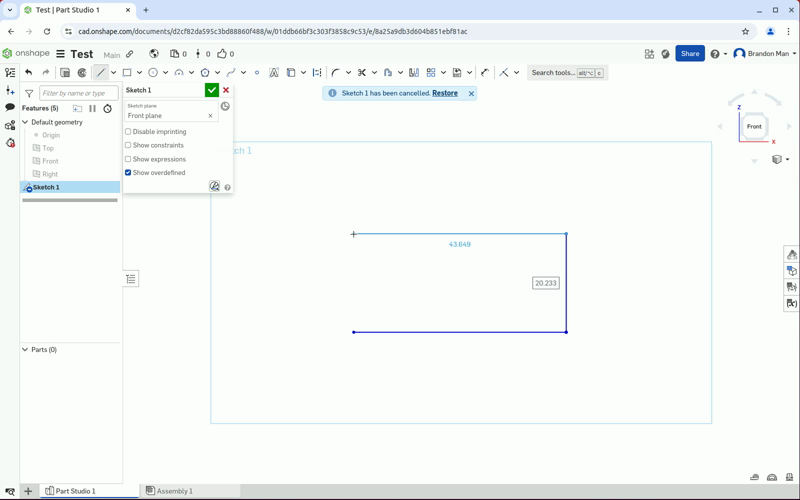
key_up(shift)
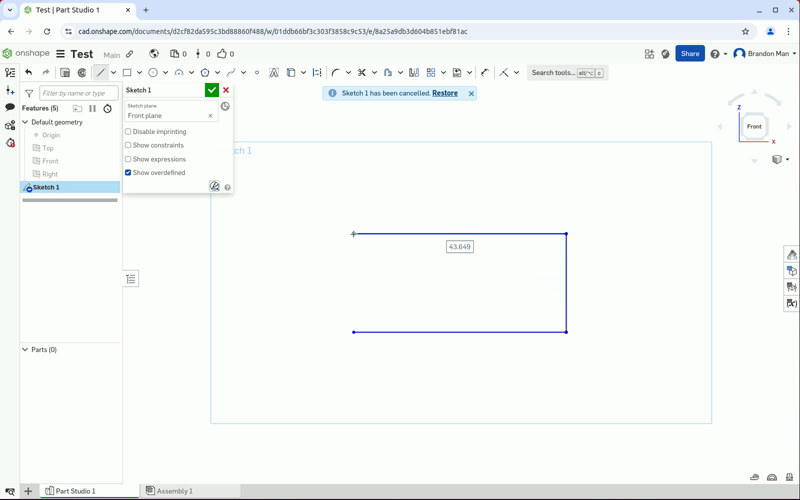
key_down(shift)
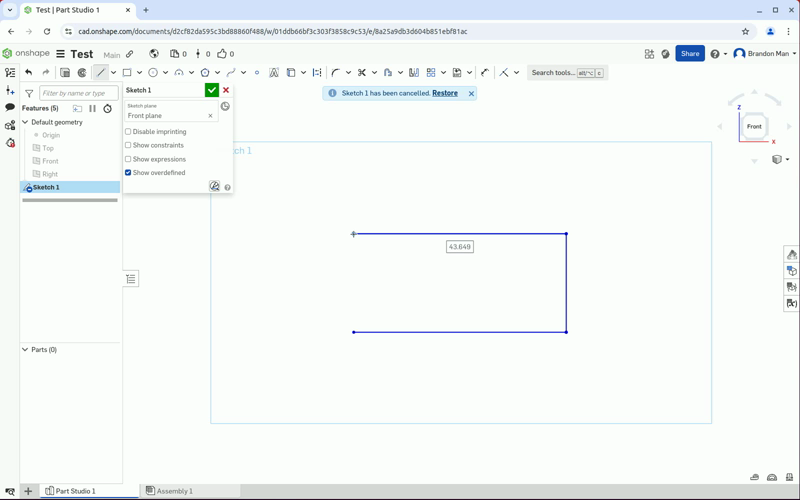
mouse_move(353, 332)
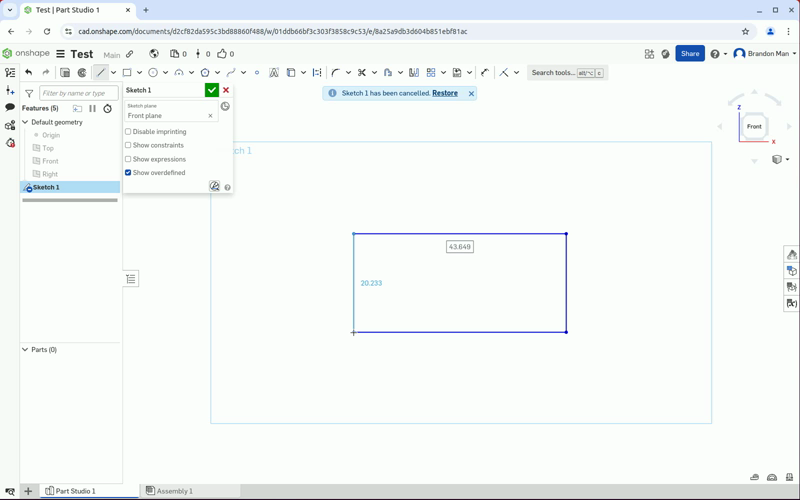
key_up(shift)
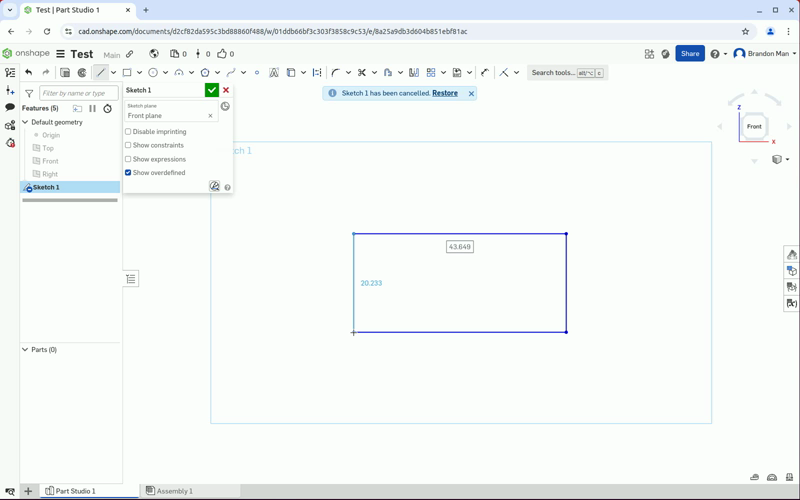
click(353, 332)
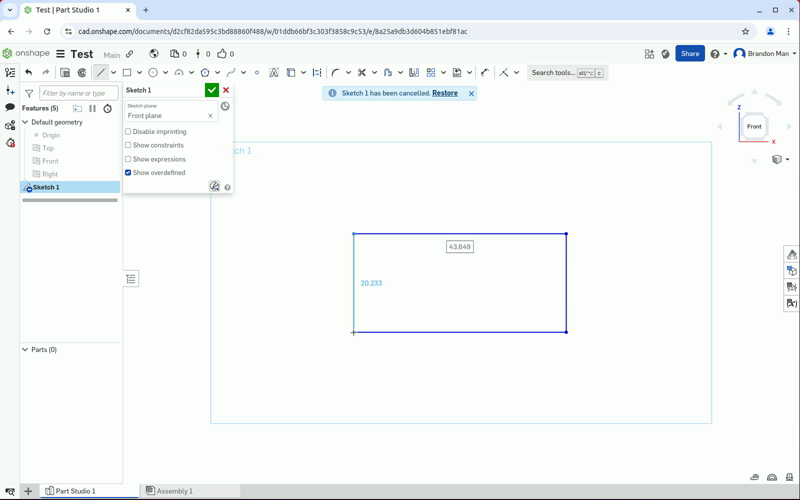
key(esc)
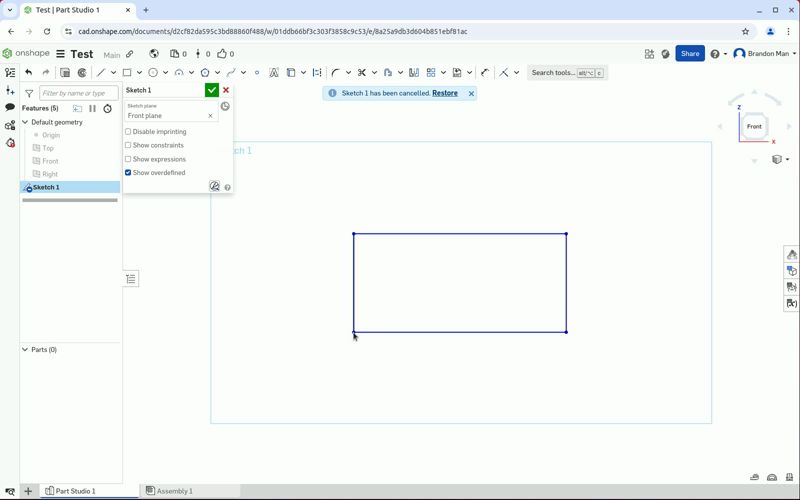
mouse_move(519, 274)
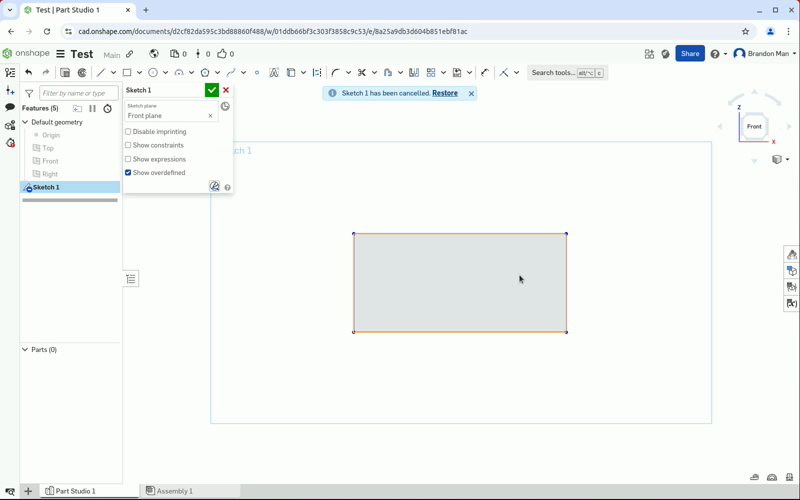
click(519, 274)
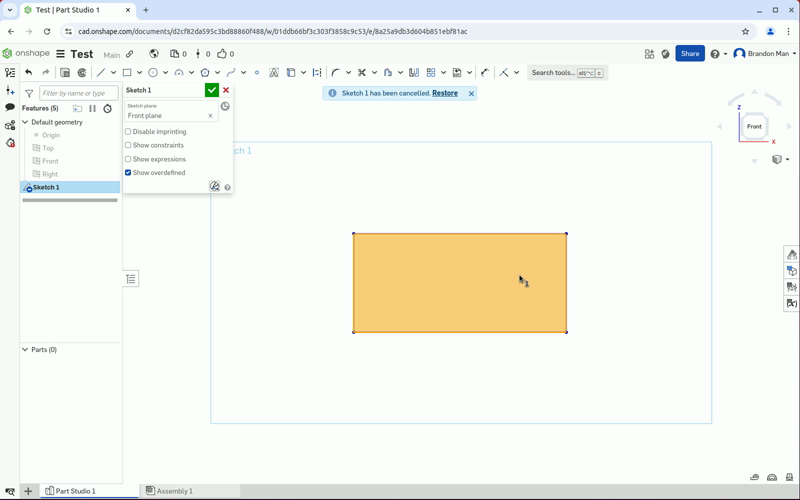
mouse_move(73, 352)
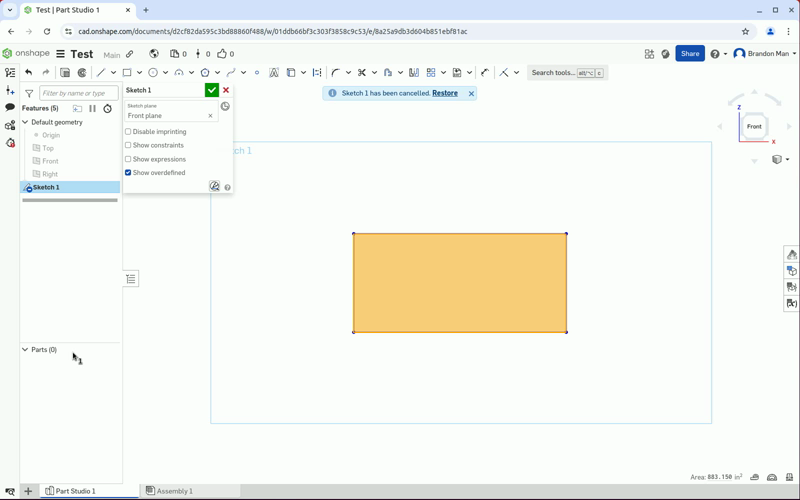
key(shift+y)
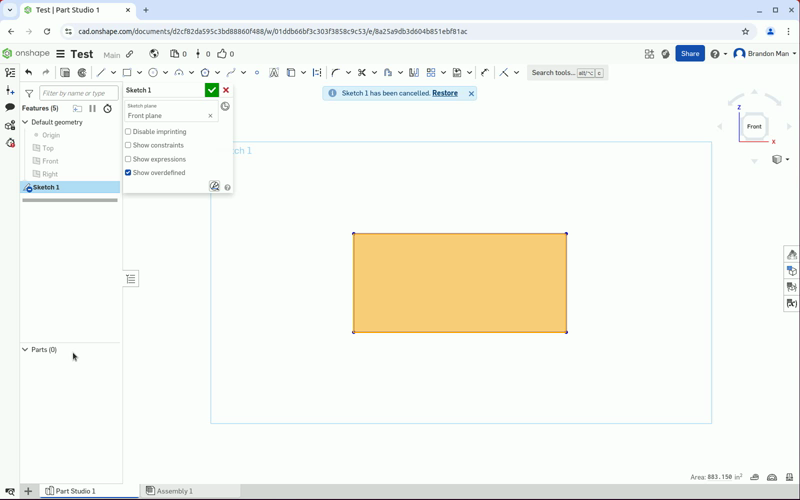
key(shift+e)
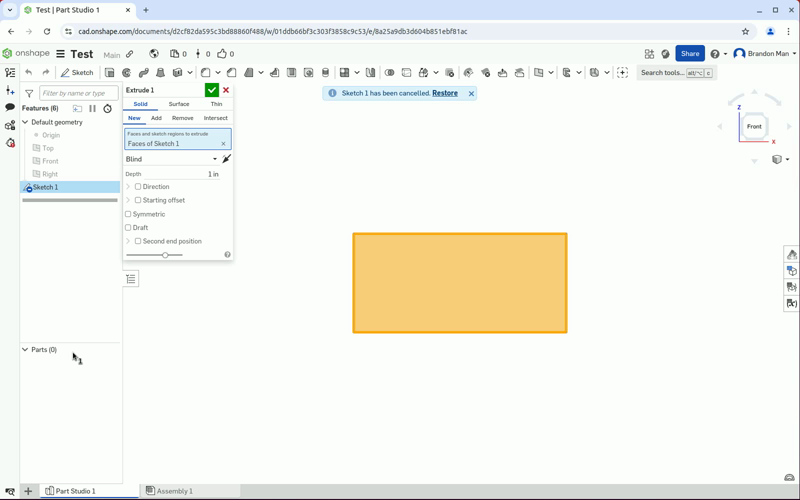
mouse_move(143, 106)
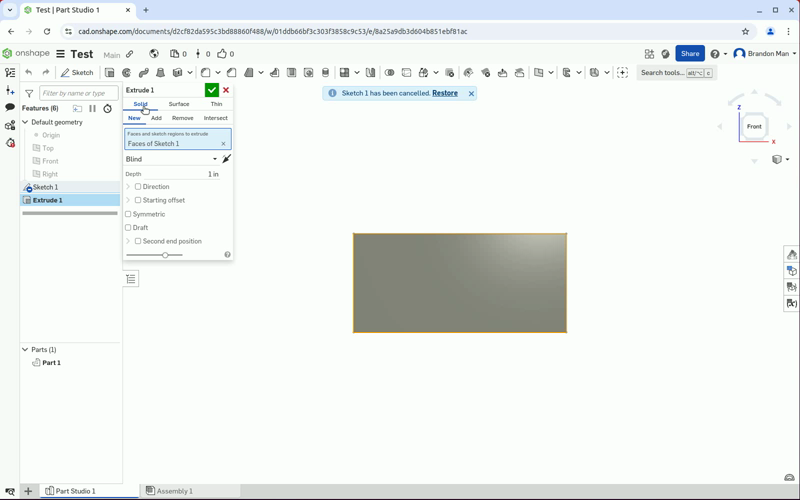
click(143, 106)
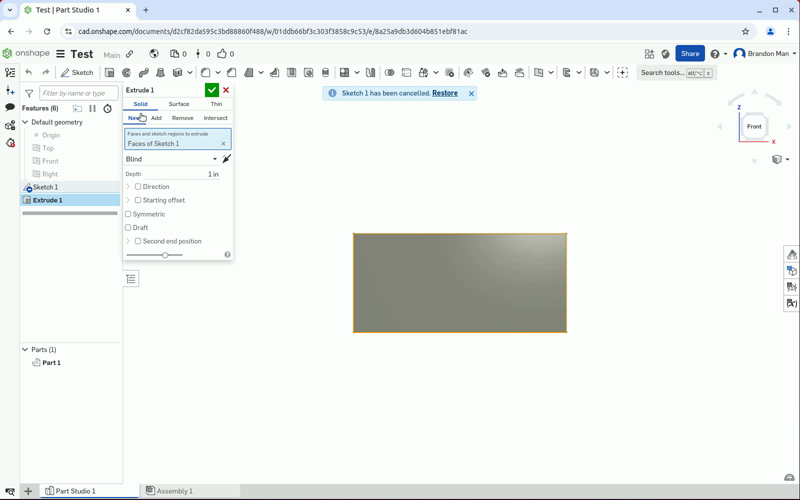
mouse_move(137, 120)
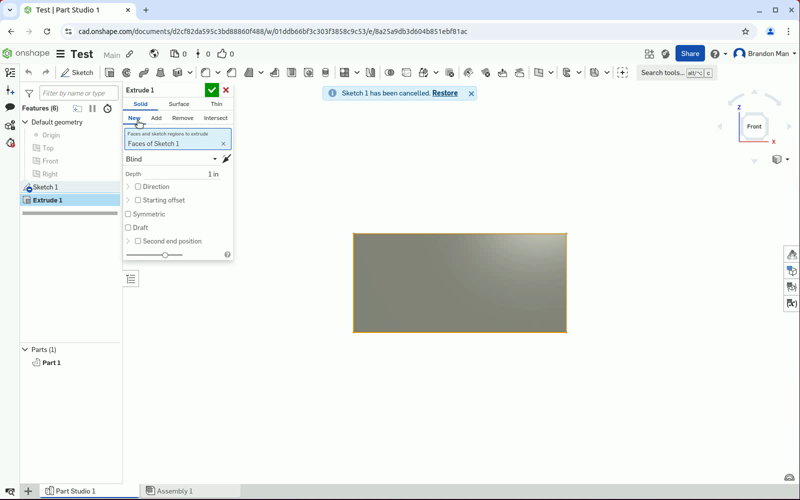
click(137, 120)
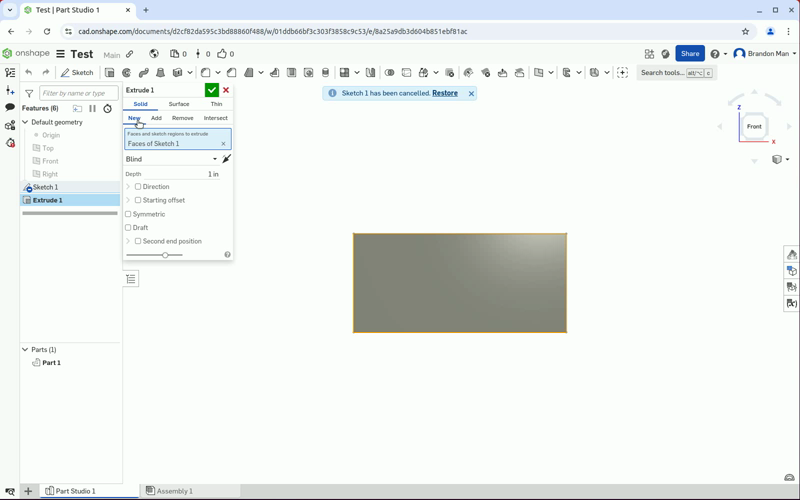
key(tab, 4)
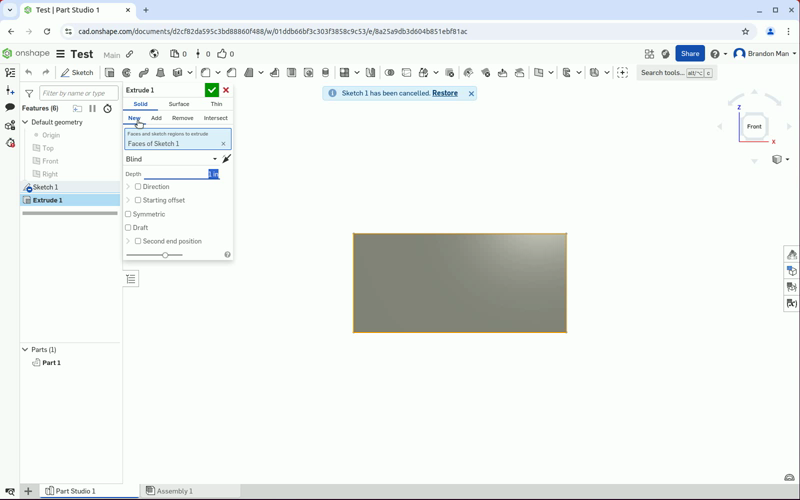
text(1.444)
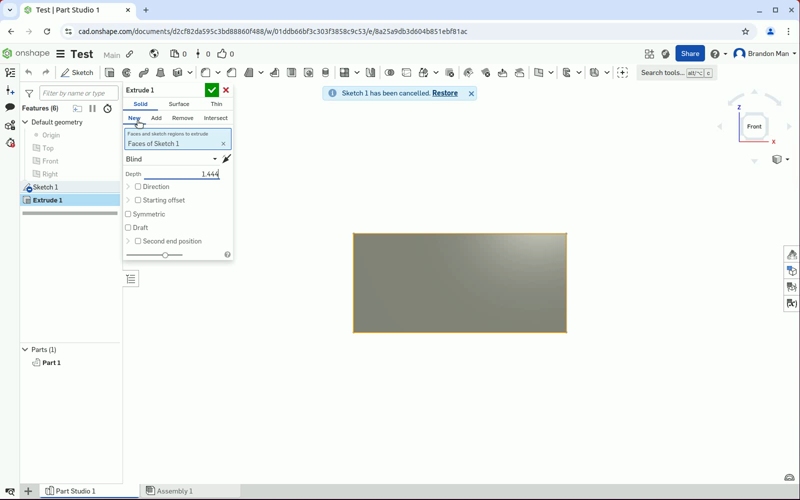
key(enter)
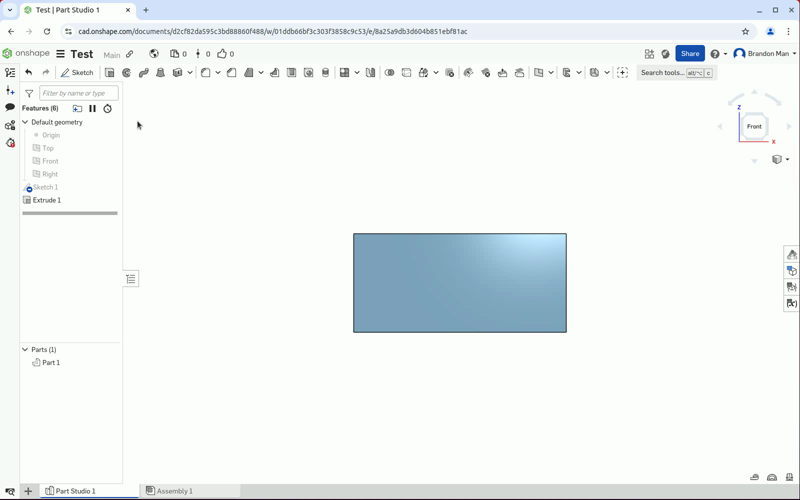
key(shift+h)
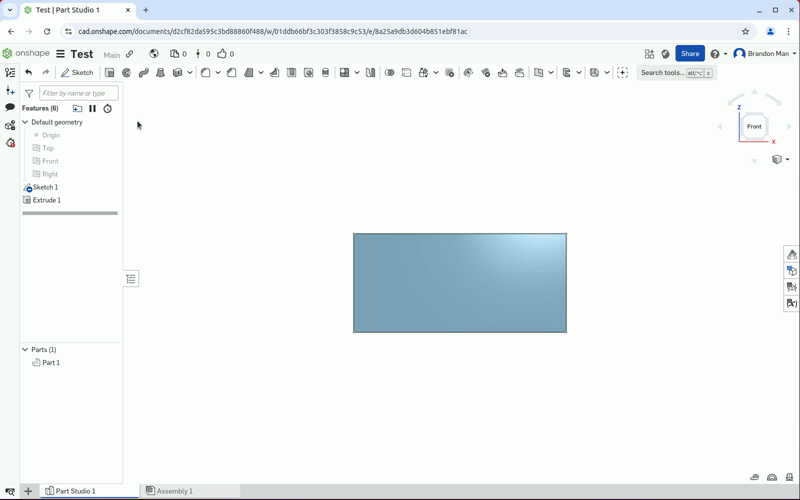
key(shift+h)
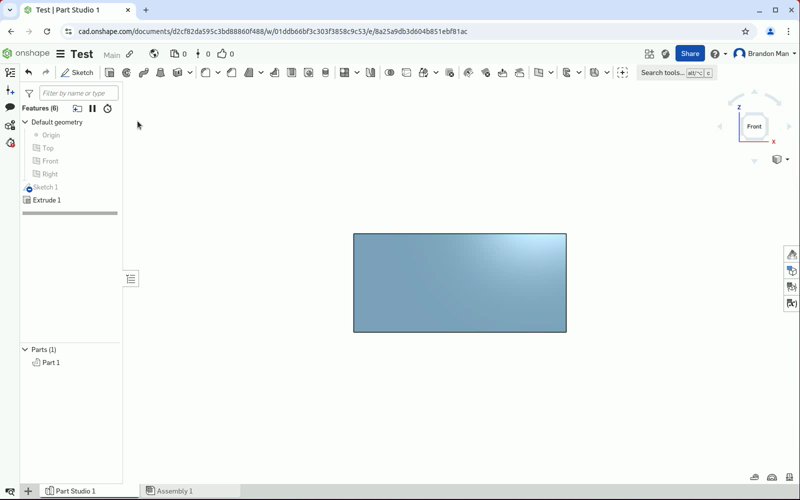
mouse_move(73, 189)
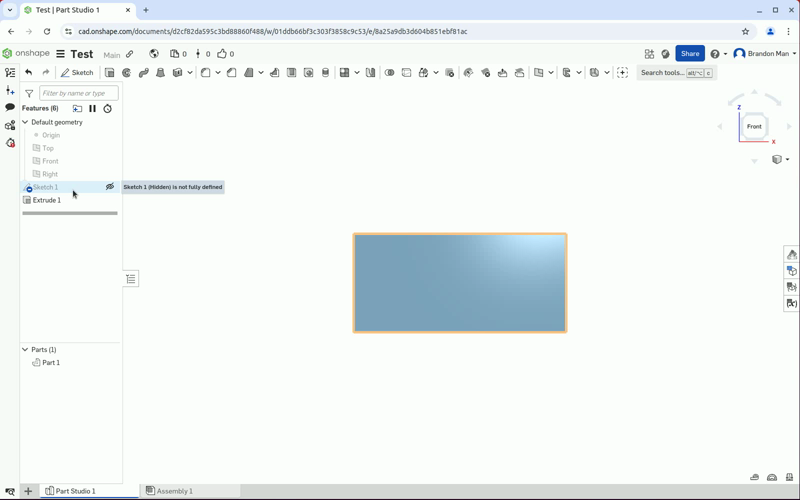
click(73, 189)
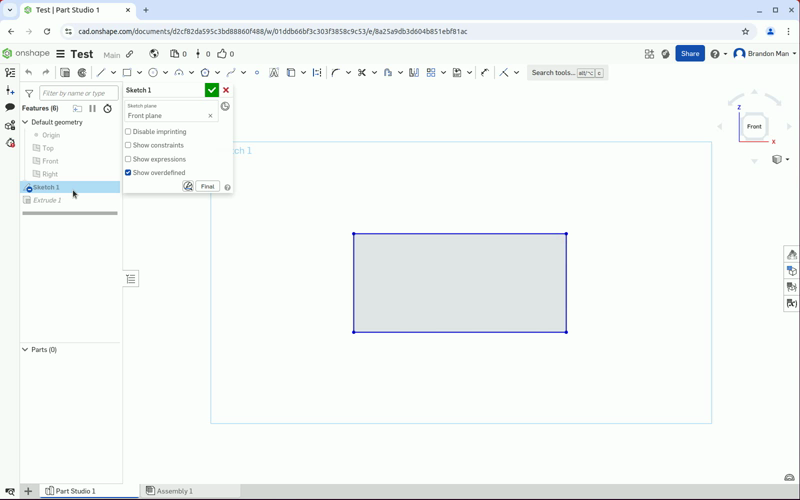
mouse_move(229, 92)
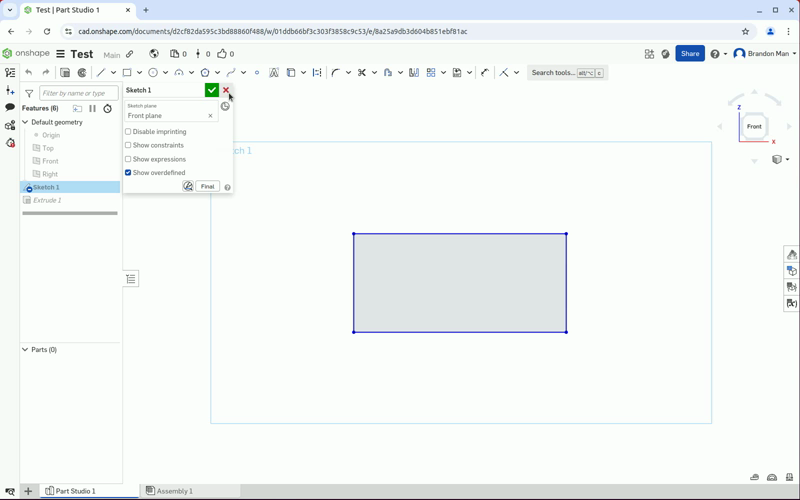
click(229, 92)
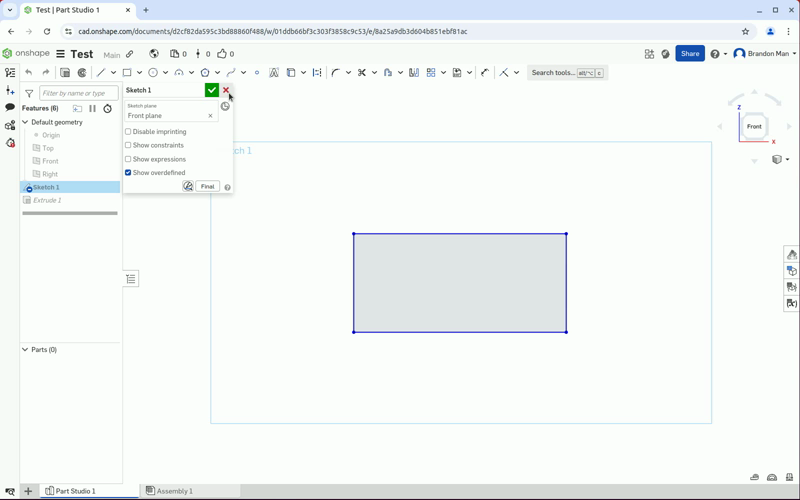
key(shift+s)
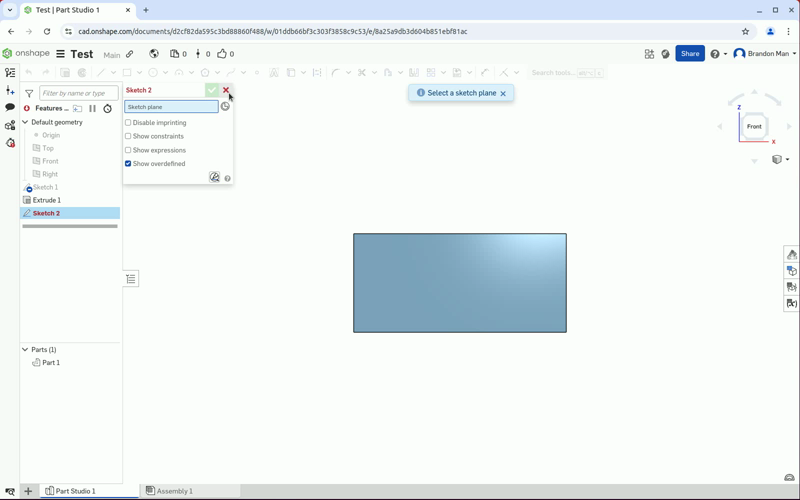
mouse_move(73, 163)
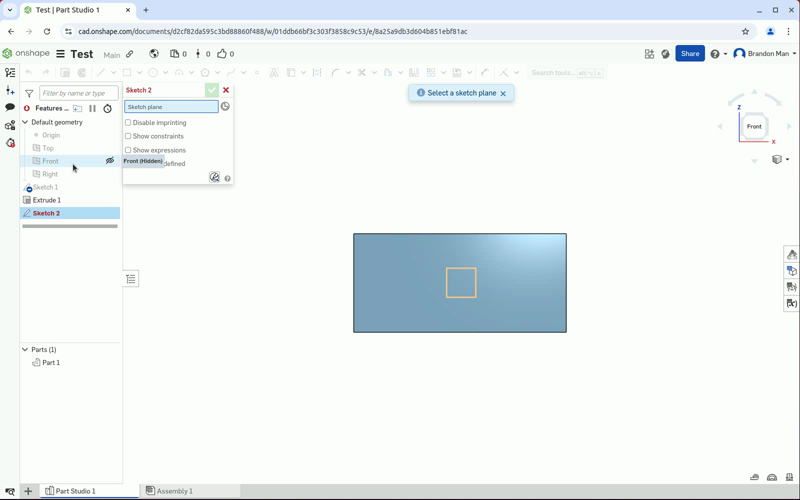
click(73, 163)
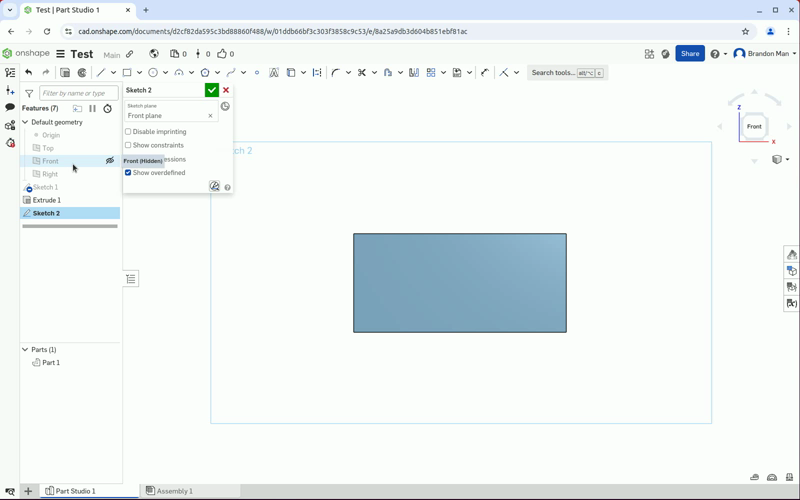
mouse_move(73, 352)
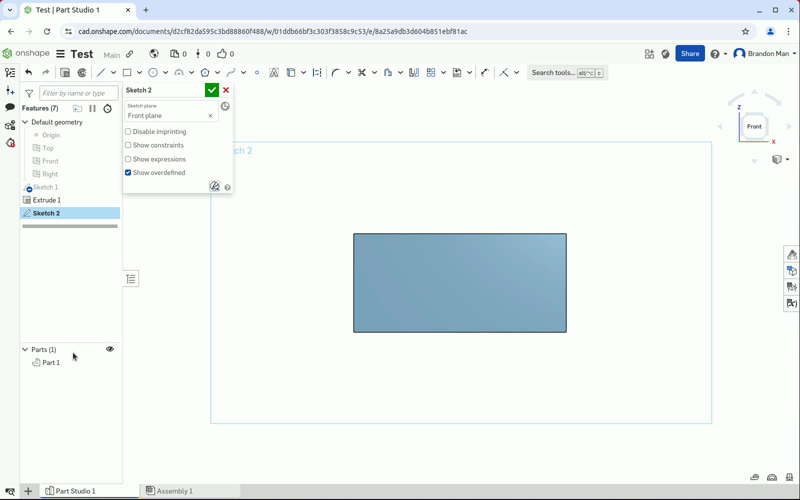
key(y)
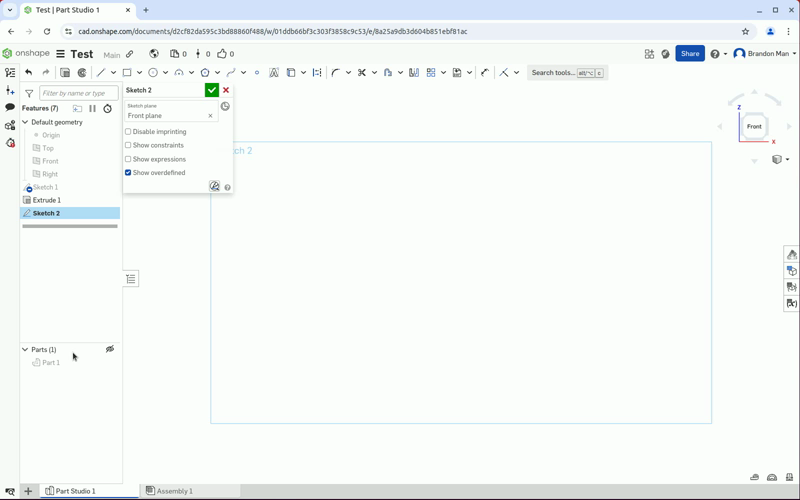
key(l)
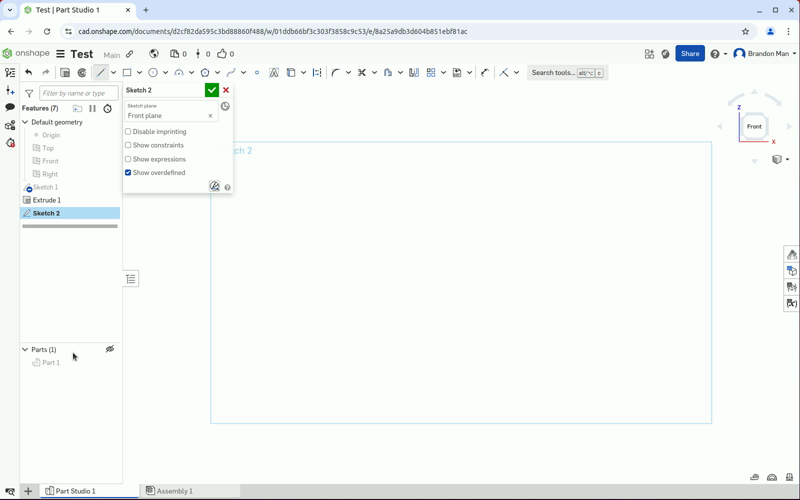
key_down(shift)
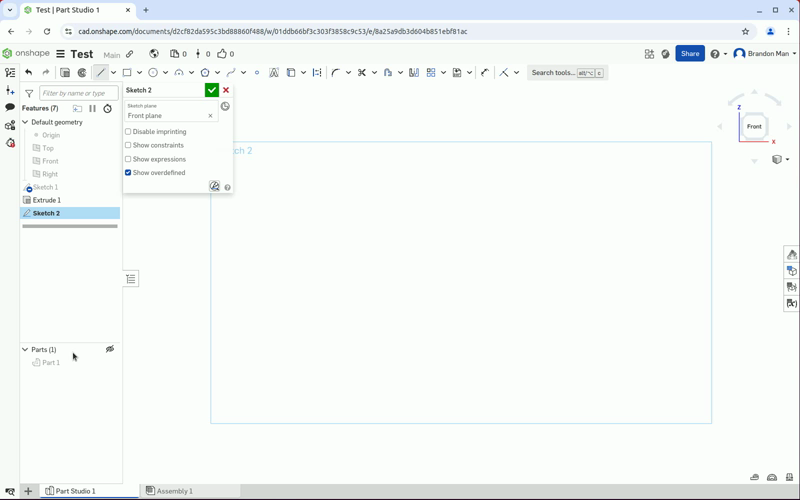
mouse_move(348, 339)
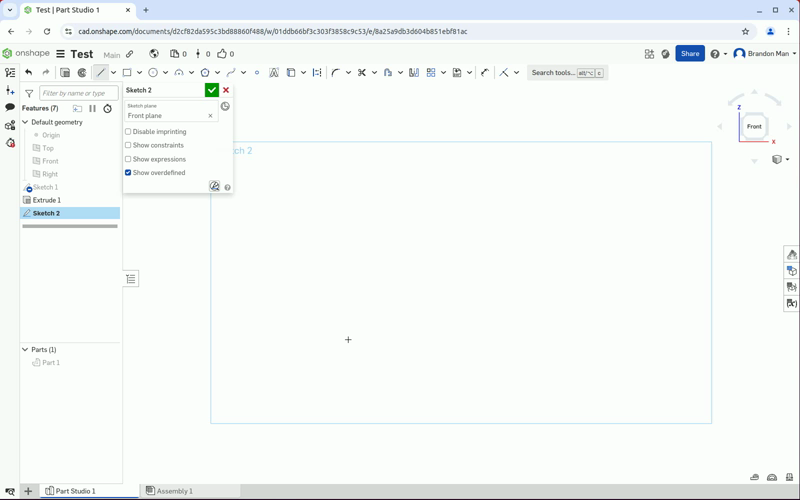
click(348, 339)
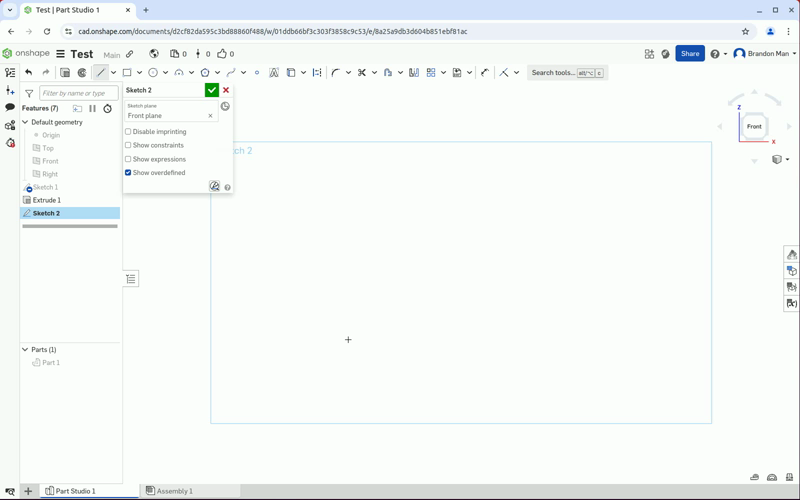
key_up(shift)
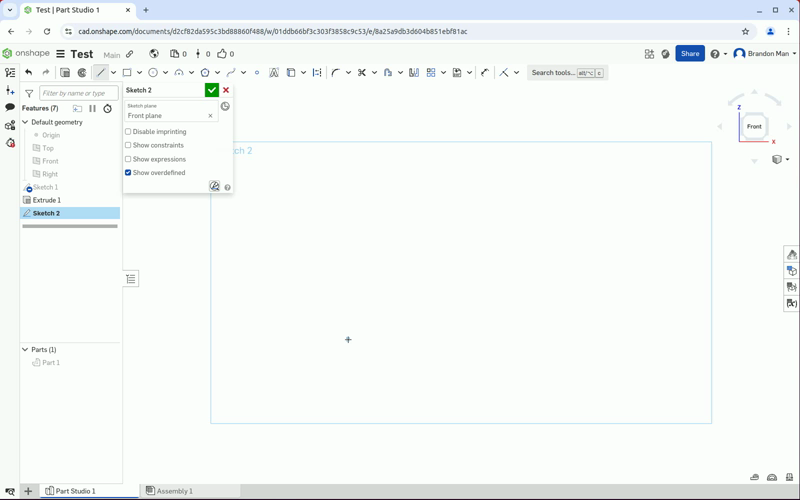
key_down(shift)
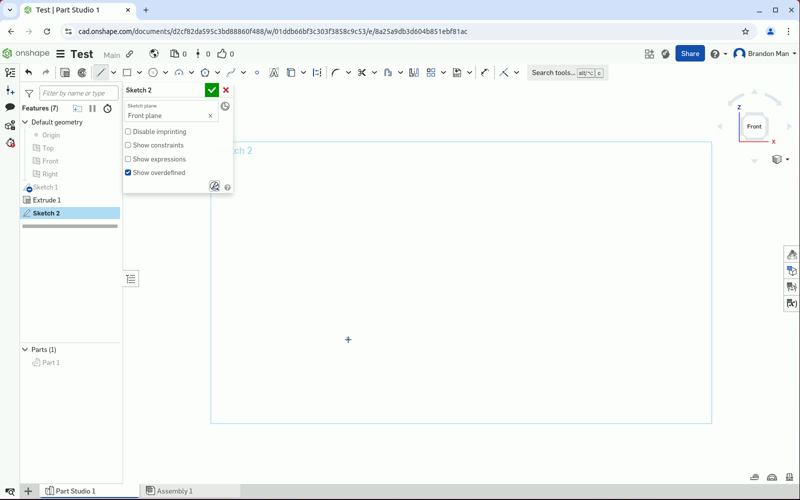
mouse_move(572, 339)
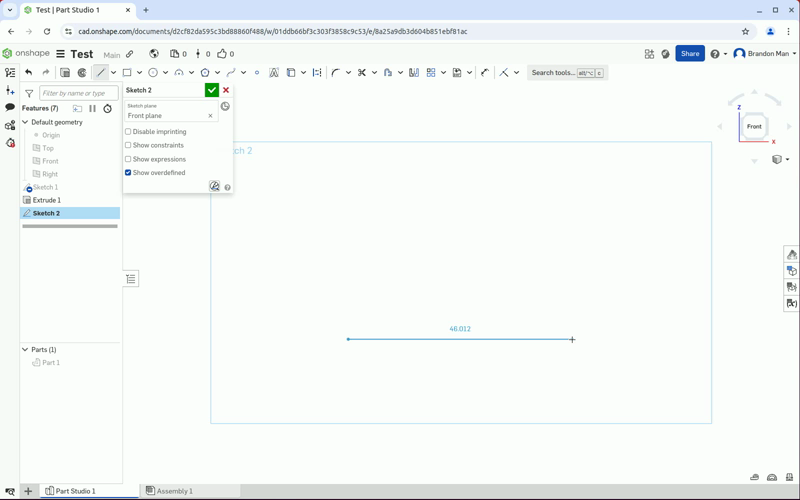
click(572, 339)
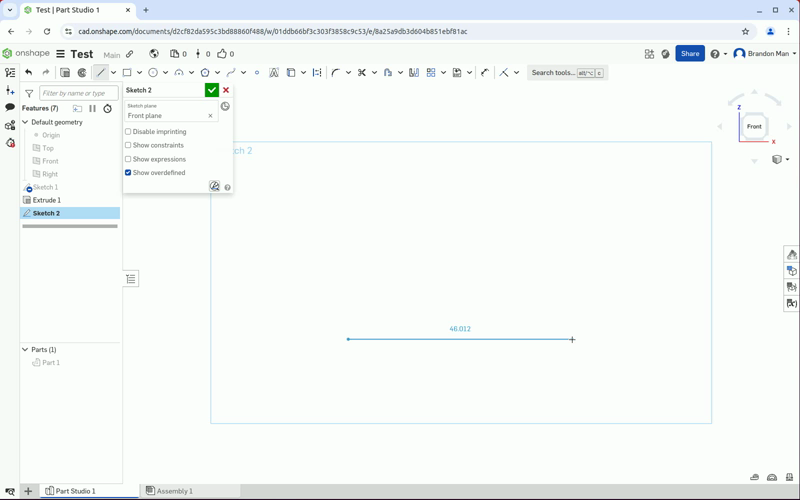
key_up(shift)
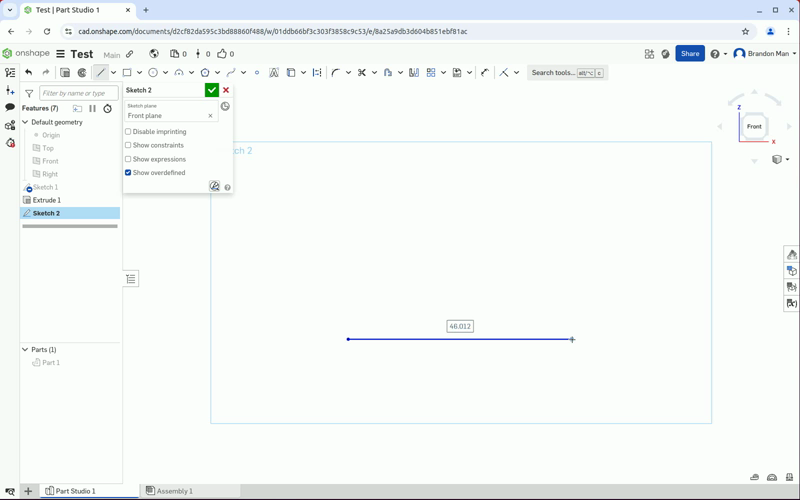
key_down(shift)
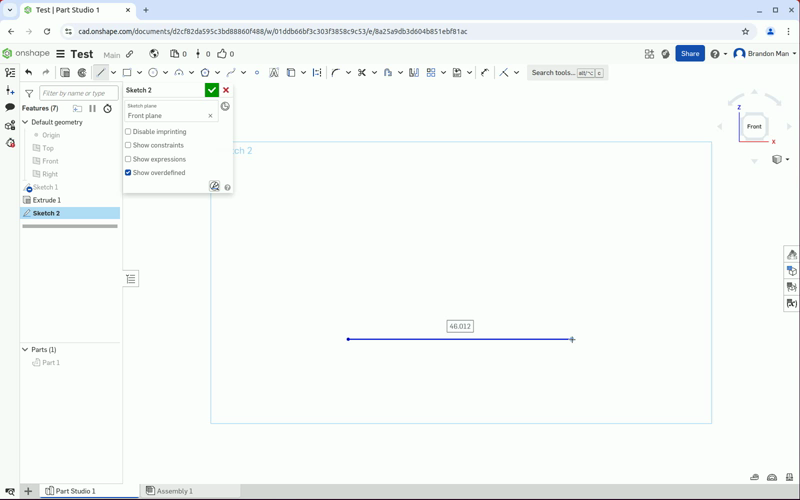
mouse_move(572, 228)
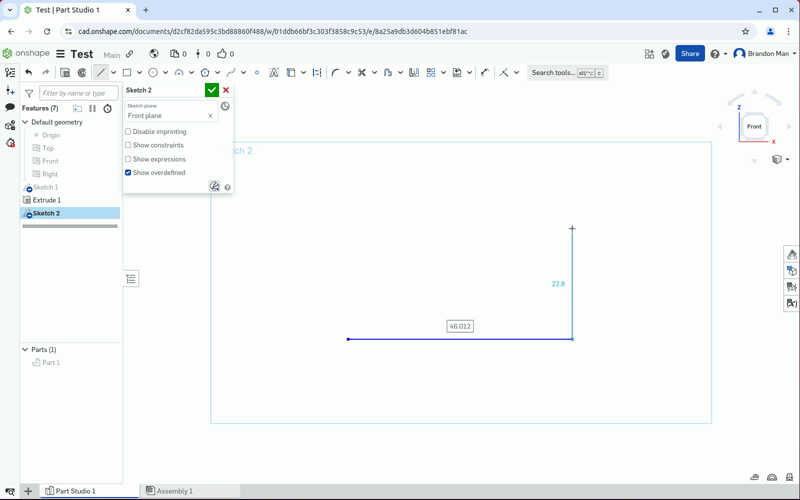
click(572, 228)
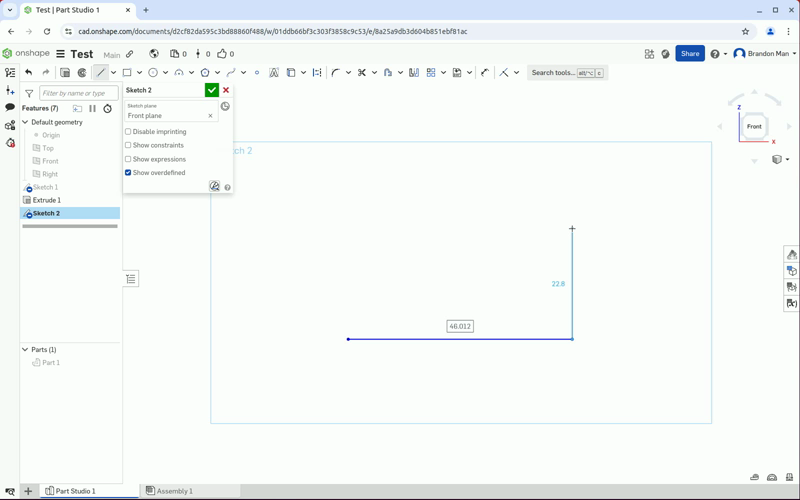
key_up(shift)
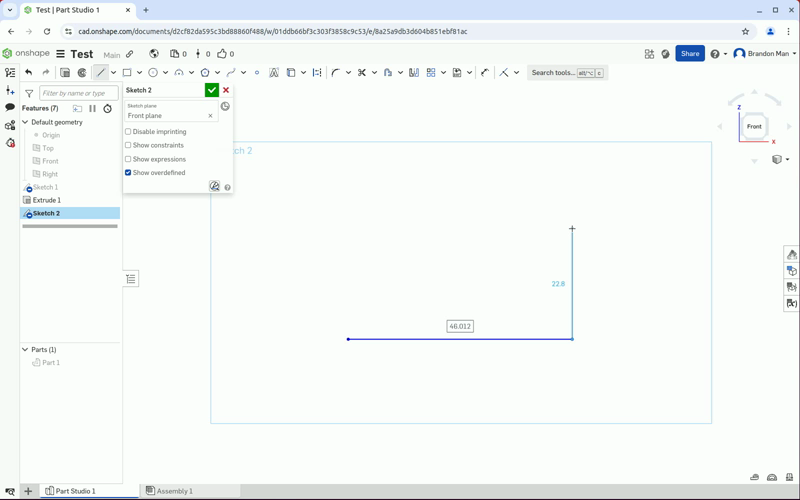
key_down(shift)
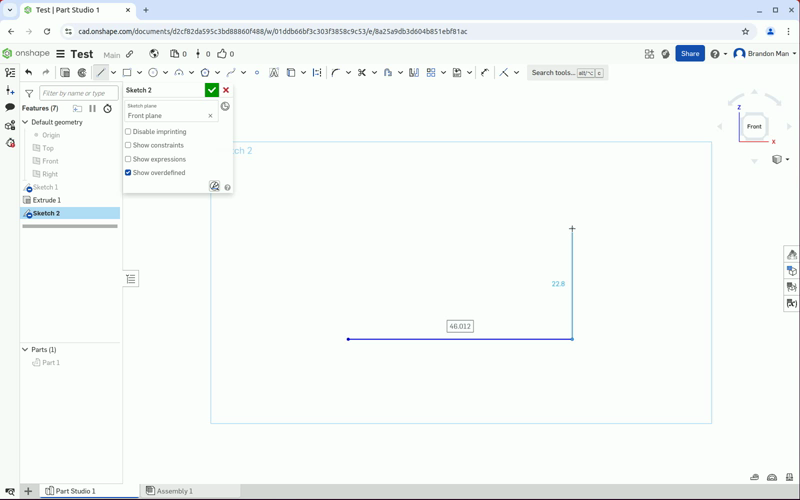
mouse_move(348, 228)
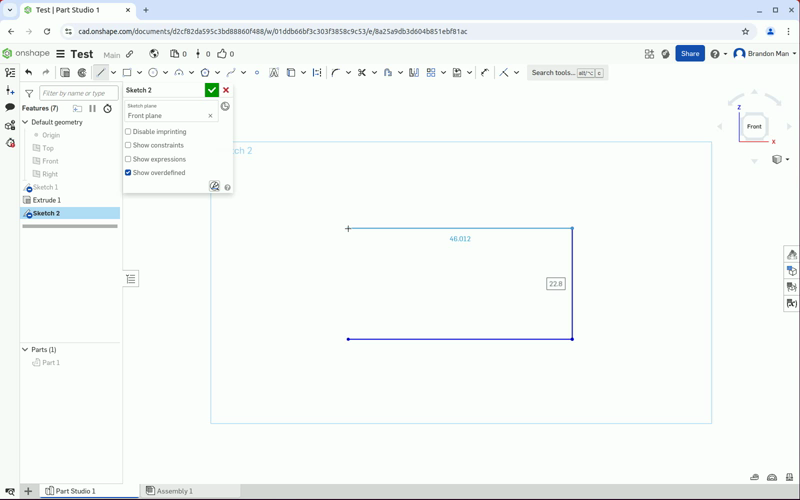
click(348, 228)
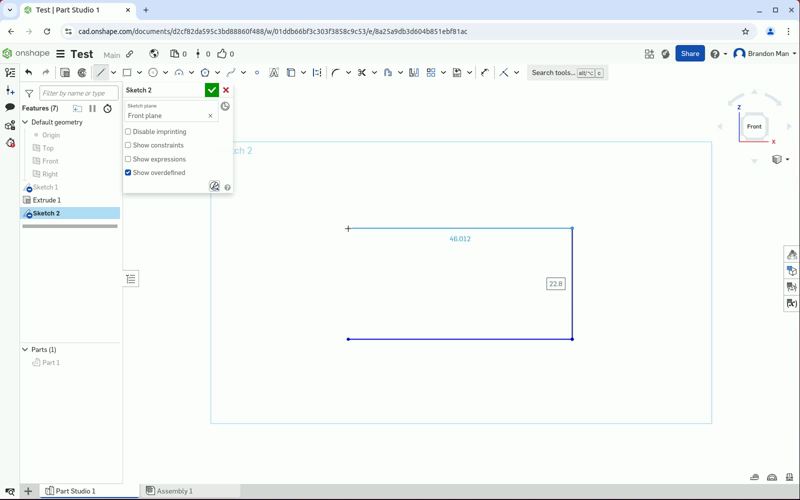
key_up(shift)
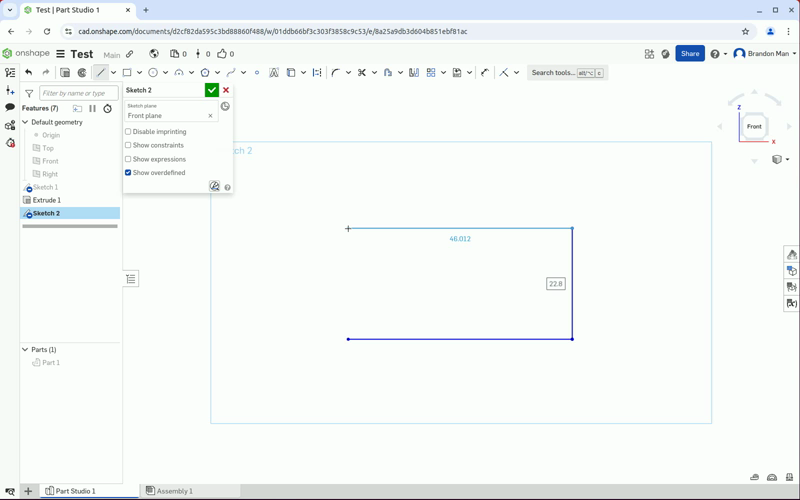
key_down(shift)
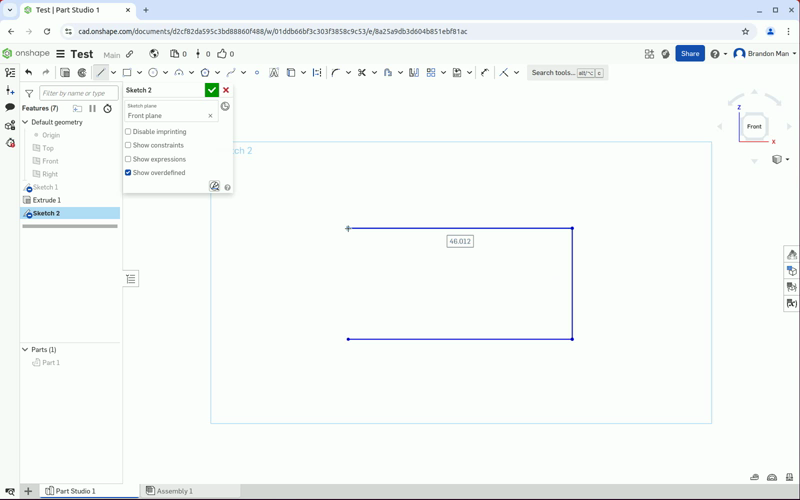
mouse_move(348, 339)
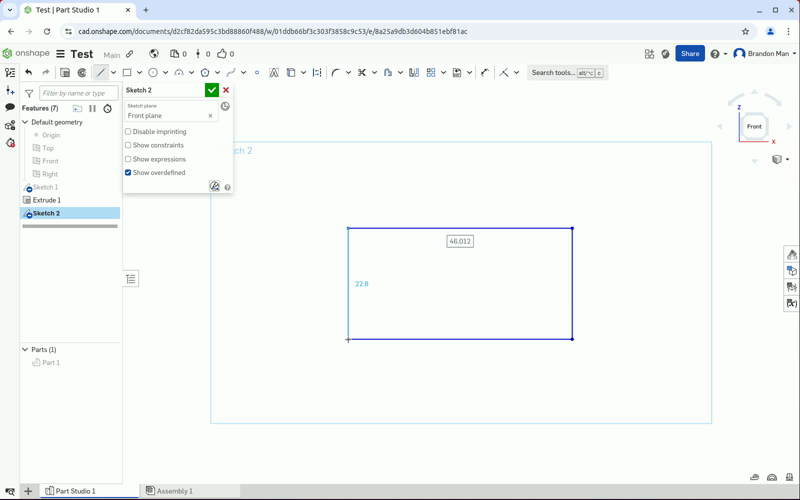
key_up(shift)
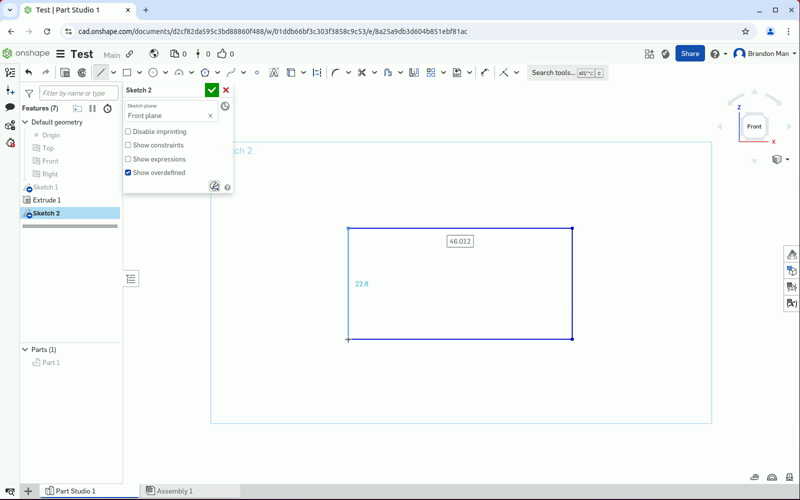
click(348, 339)
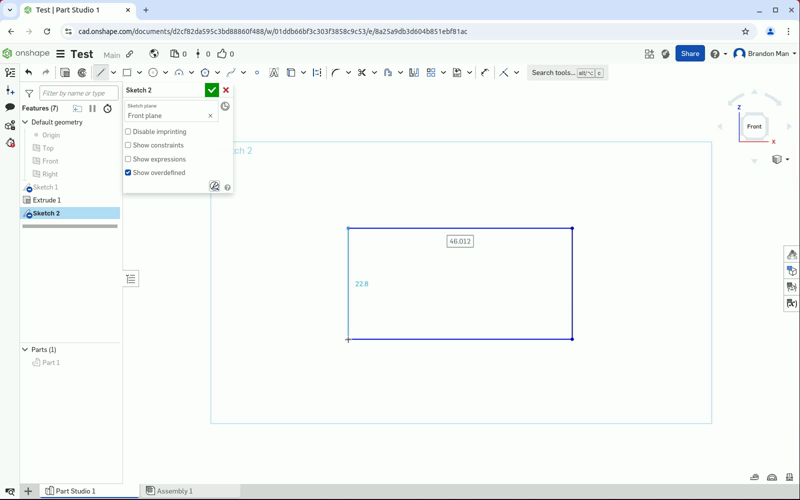
key(esc)
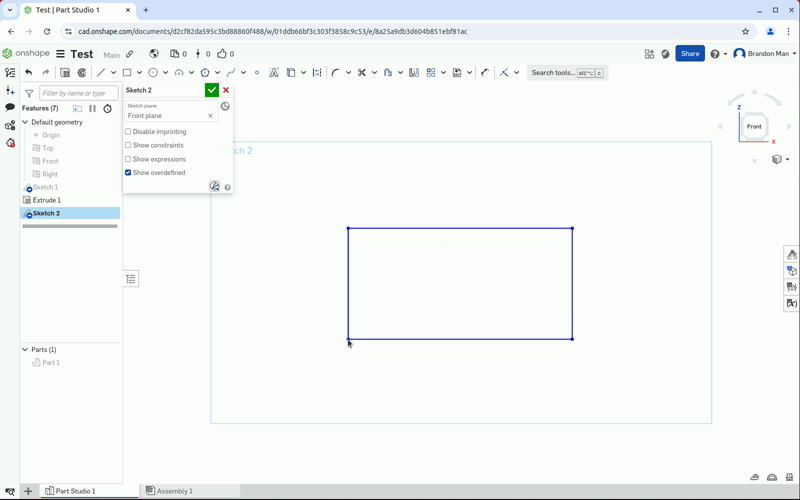
key(l)
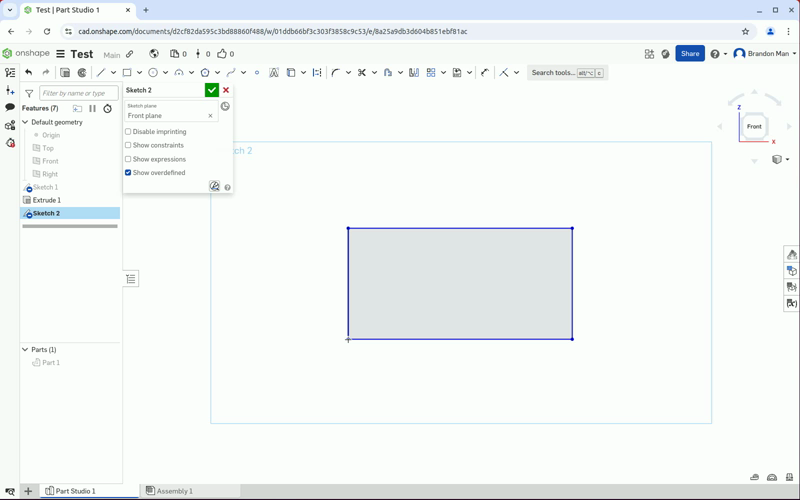
key_down(shift)
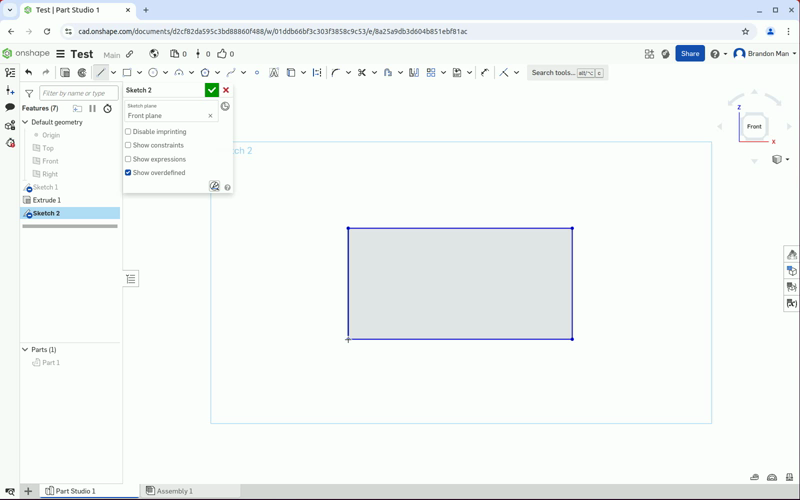
mouse_move(355, 332)
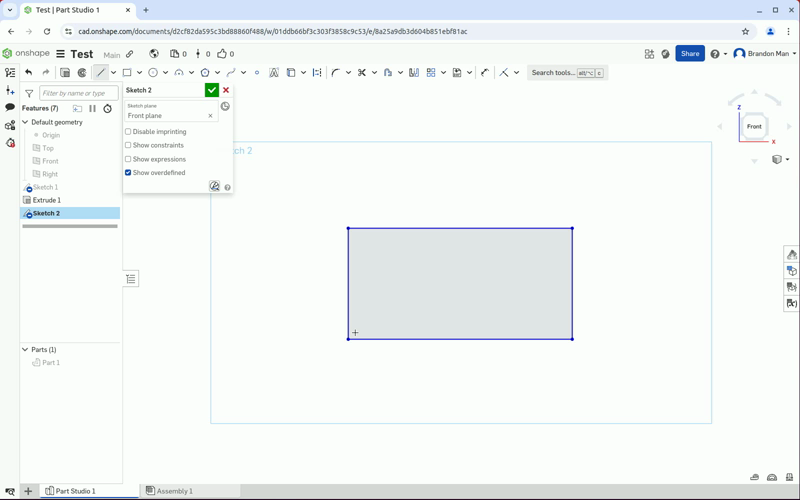
click(355, 332)
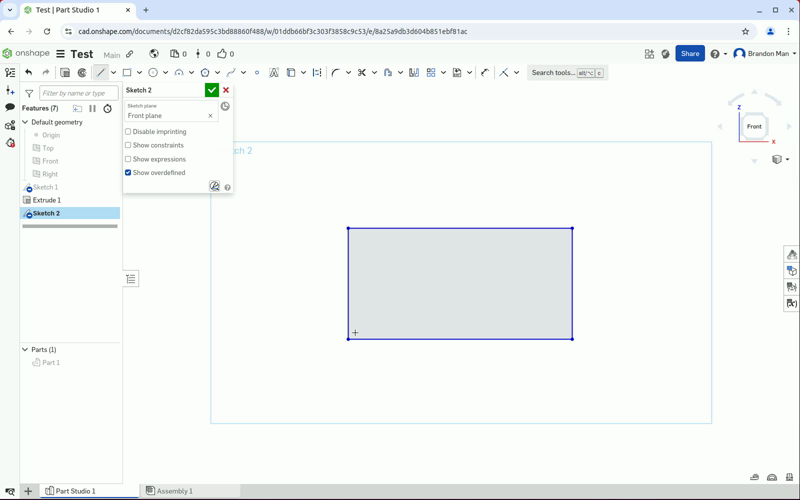
key_up(shift)
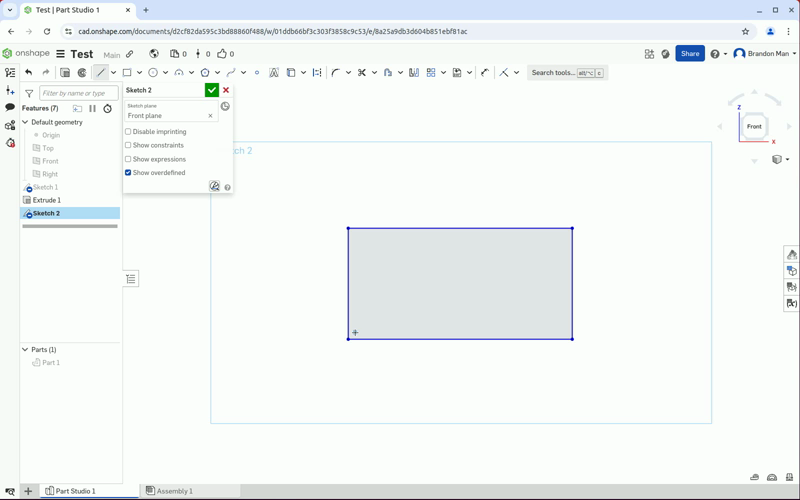
key_down(shift)
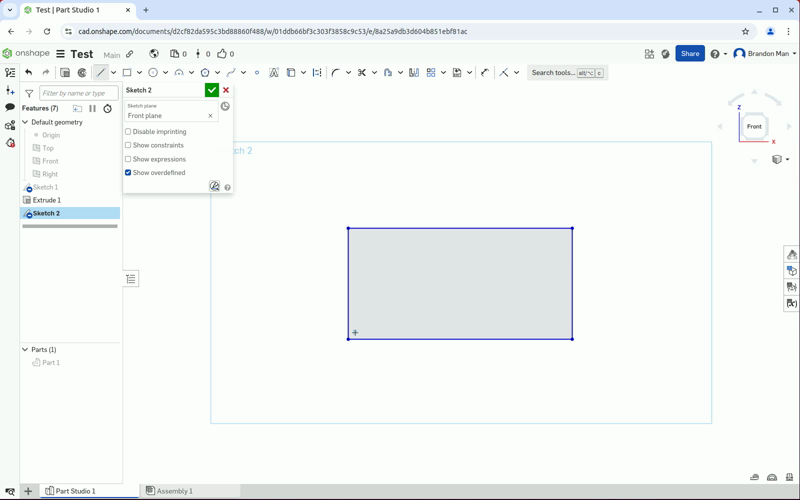
mouse_move(564, 332)
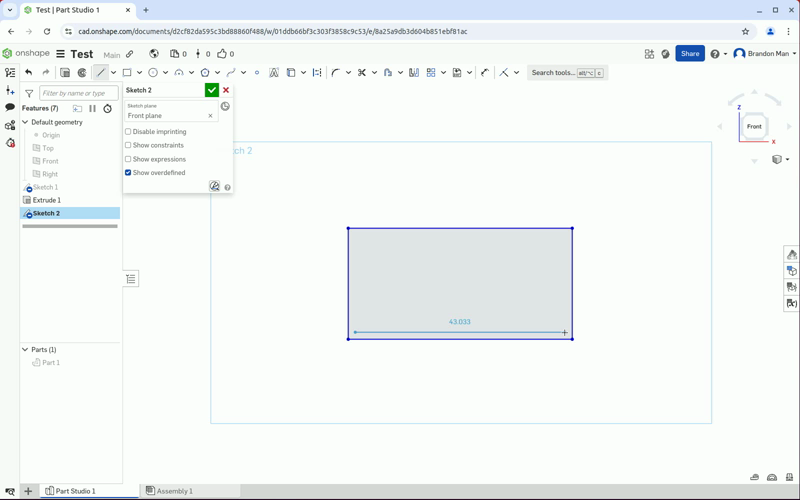
click(564, 332)
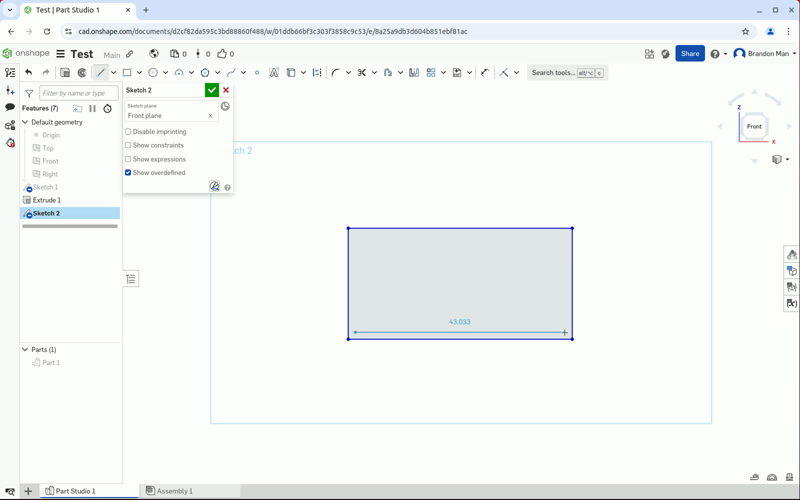
key_up(shift)
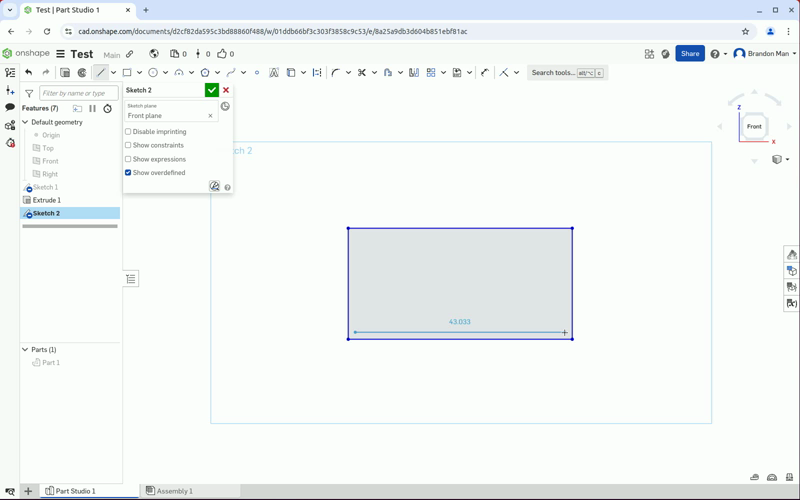
key_down(shift)
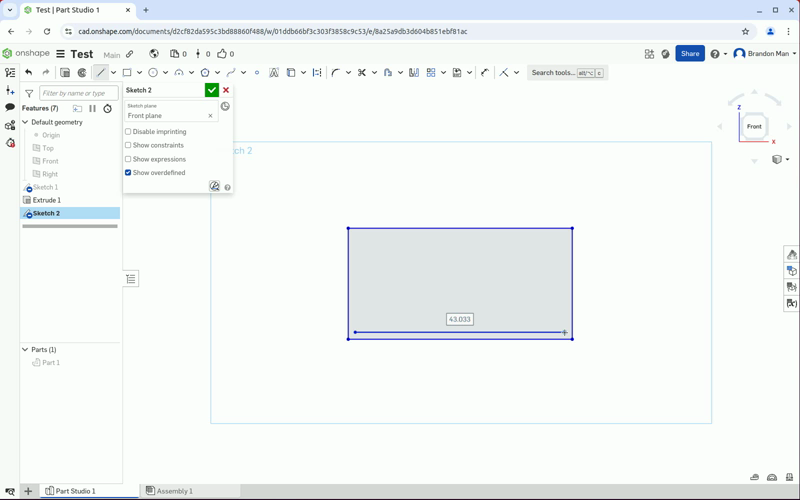
mouse_move(564, 233)
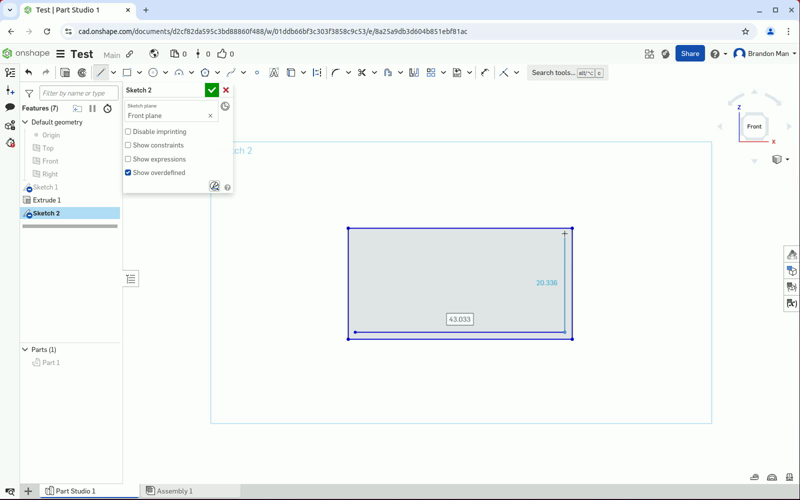
click(564, 233)
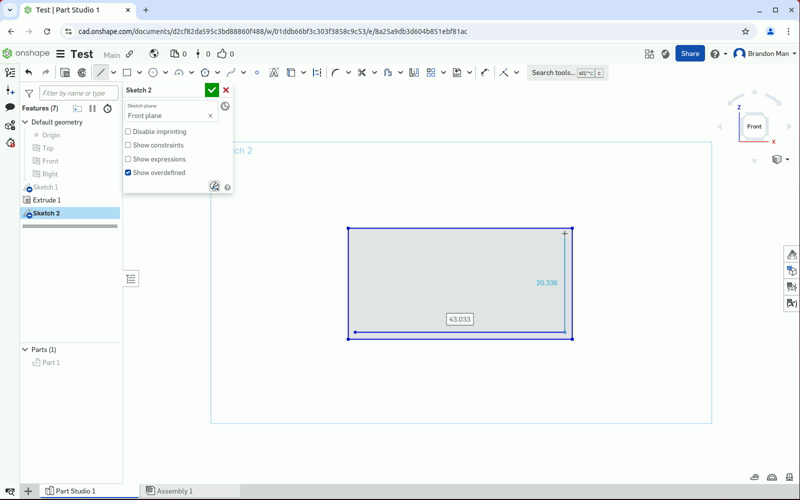
key_up(shift)
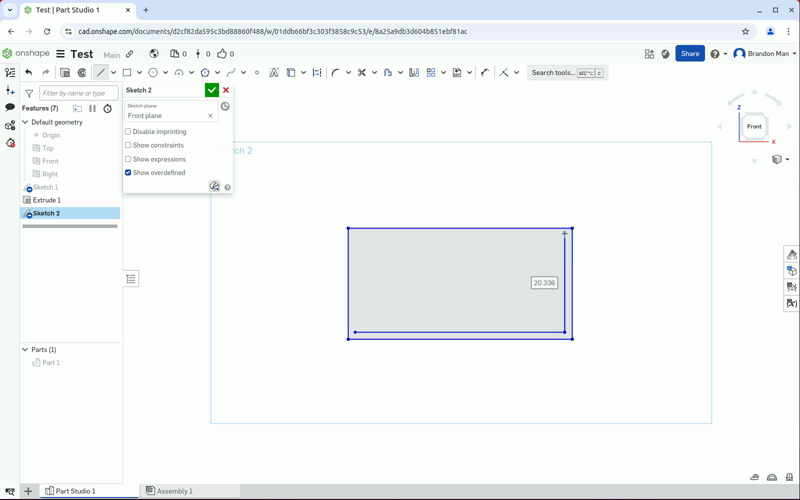
key_down(shift)
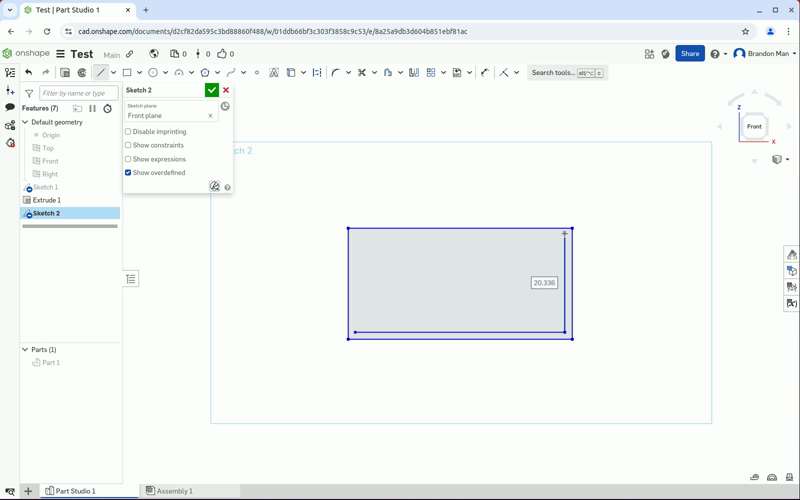
mouse_move(355, 233)
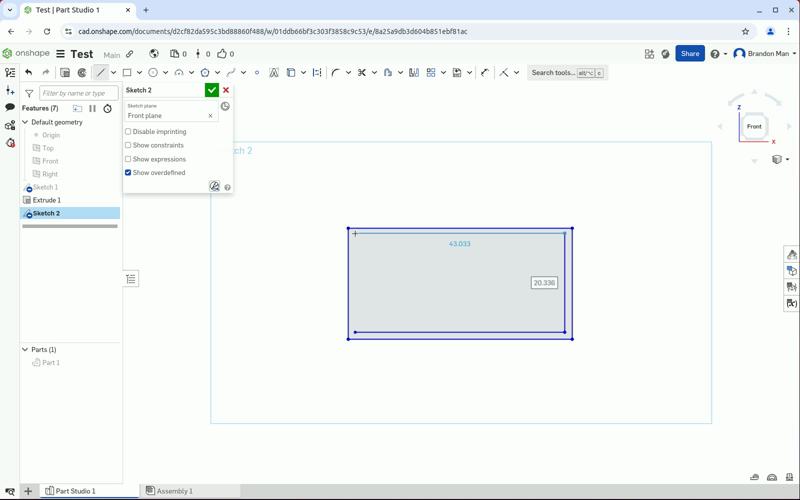
click(355, 233)
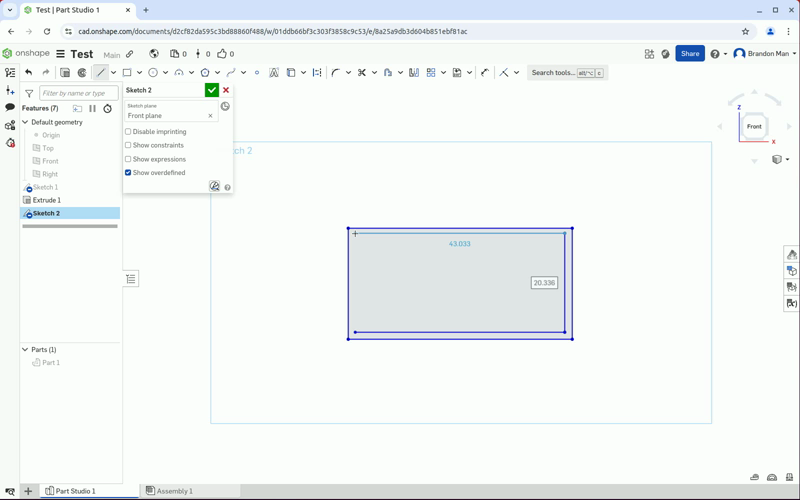
key_up(shift)
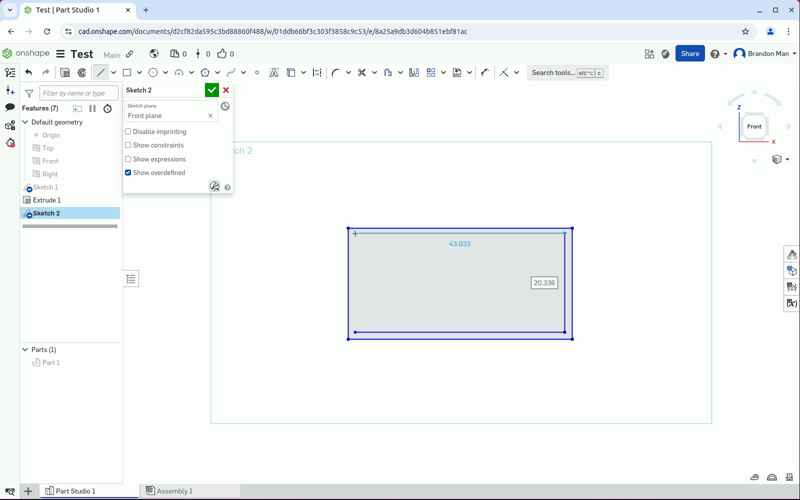
key_down(shift)
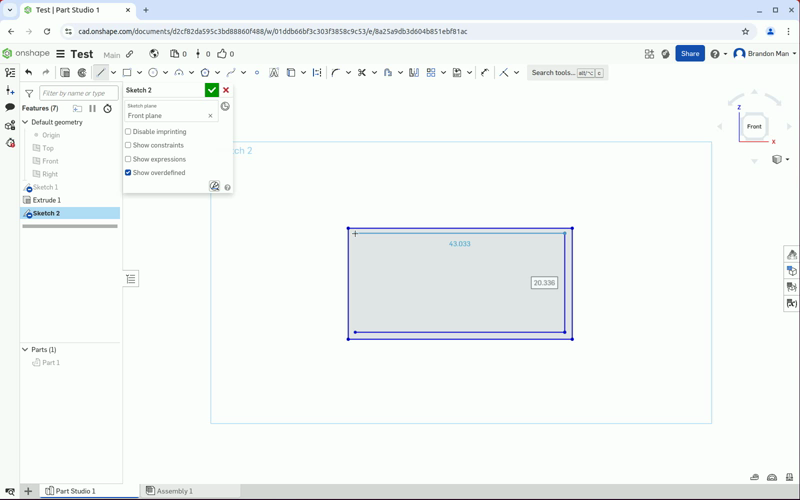
mouse_move(355, 332)
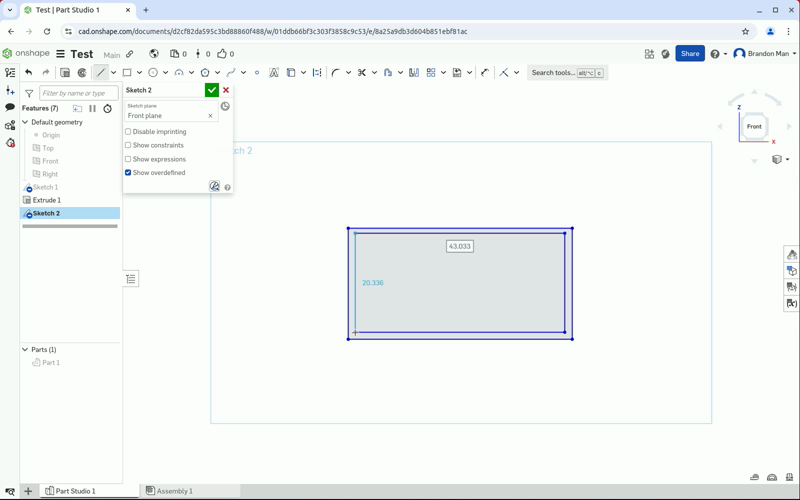
key_up(shift)
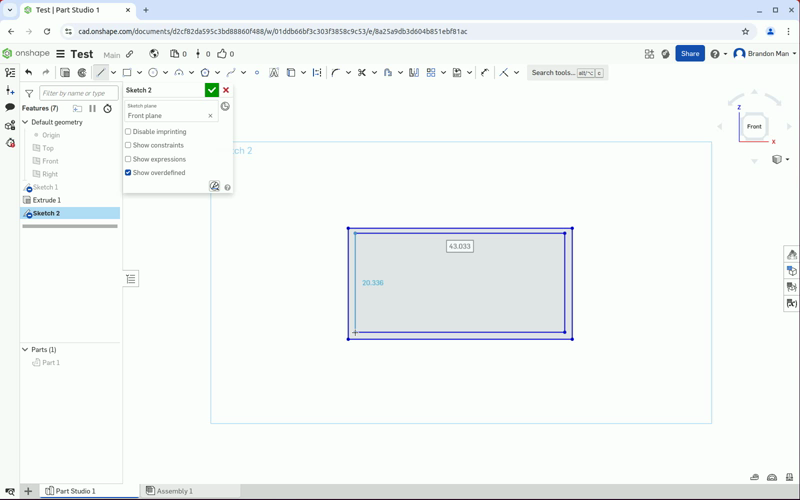
click(355, 332)
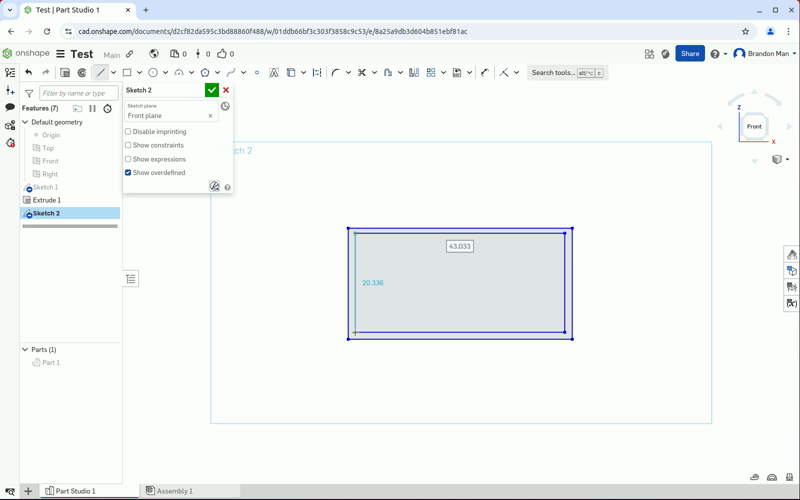
key(esc)
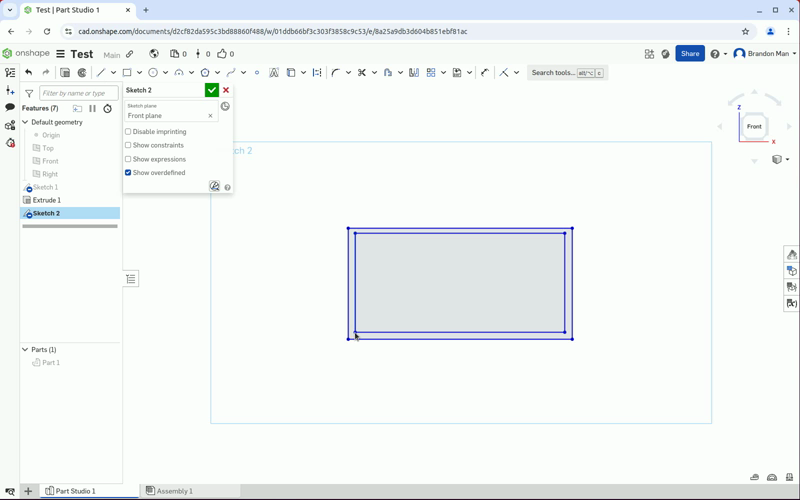
mouse_move(568, 298)
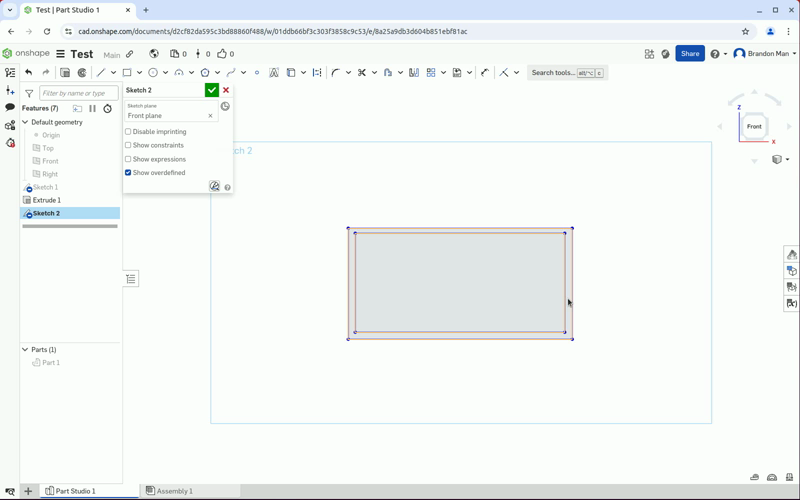
click(568, 298)
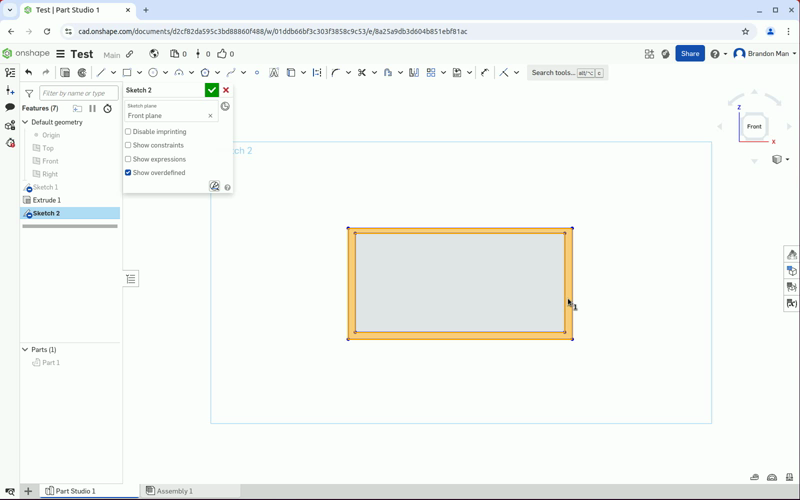
mouse_move(73, 352)
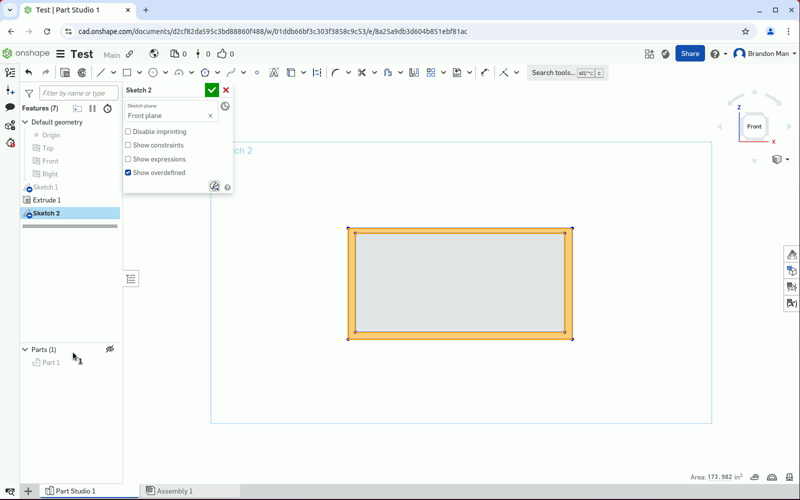
key(shift+y)
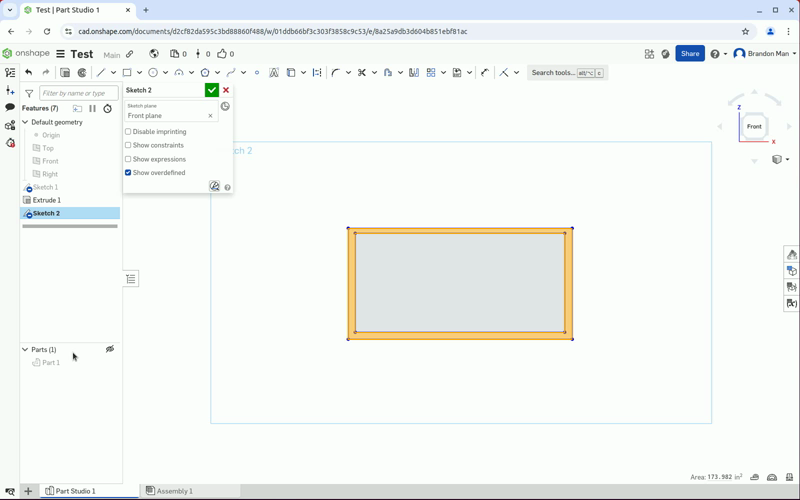
key(shift+e)
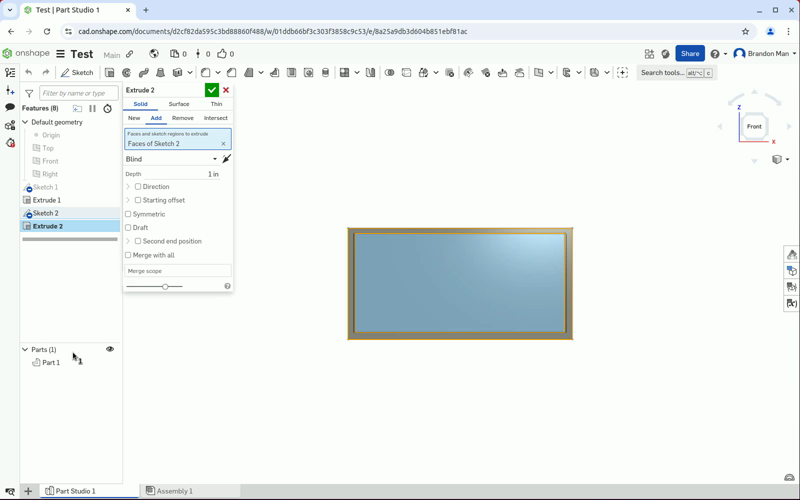
mouse_move(143, 106)
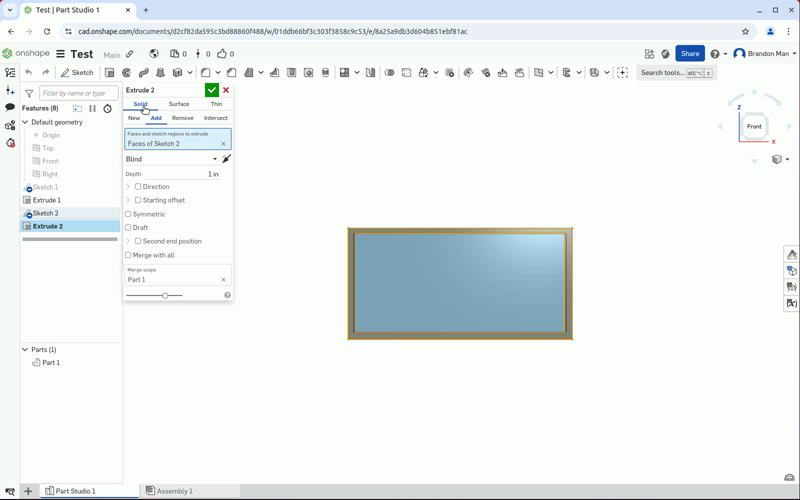
click(143, 106)
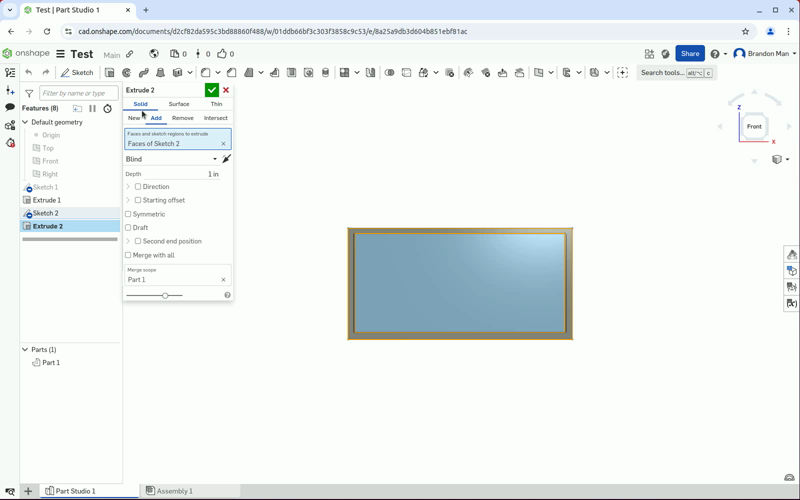
mouse_move(137, 120)
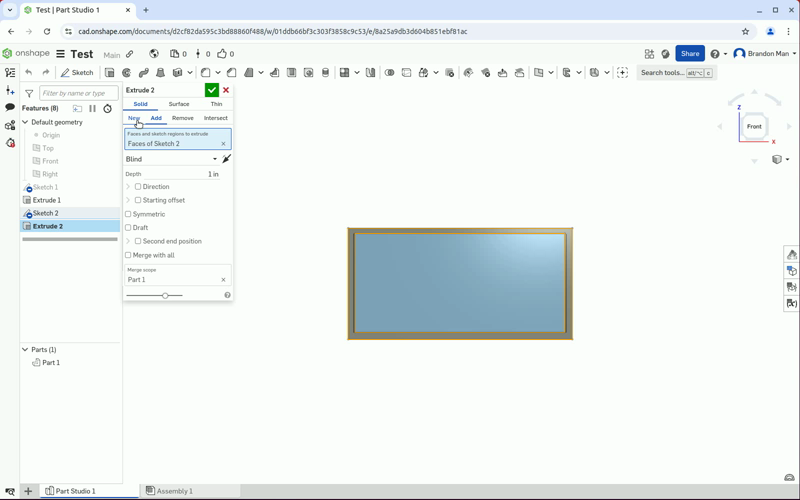
click(137, 120)
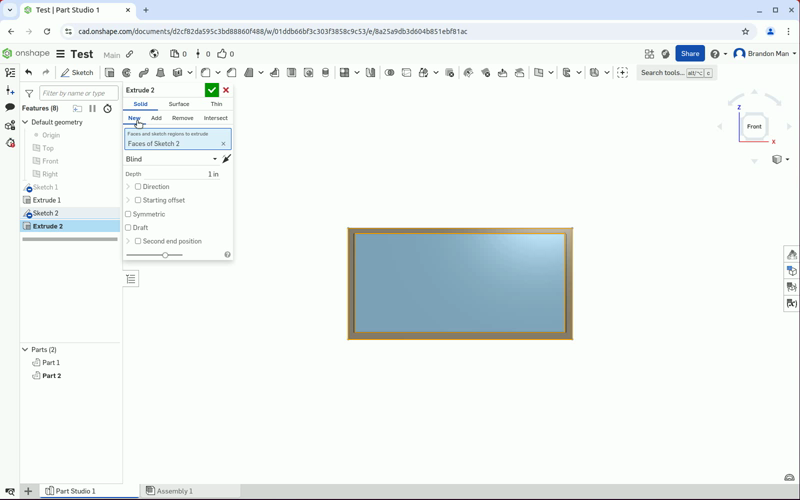
key(tab, 4)
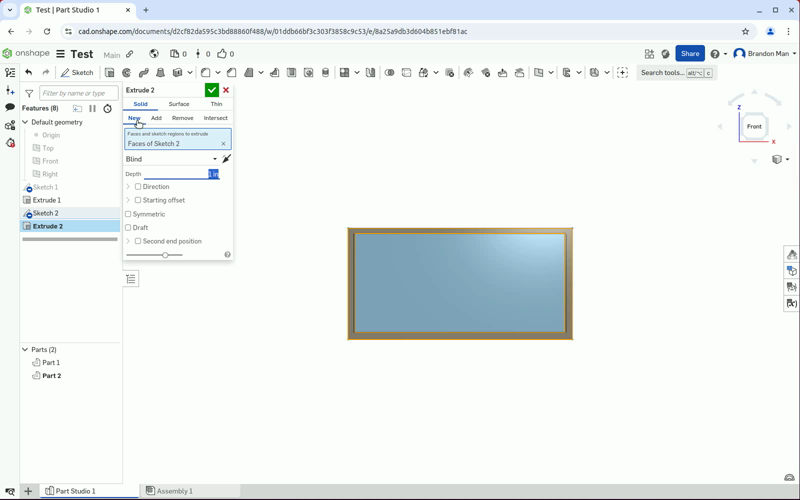
text(1.444)
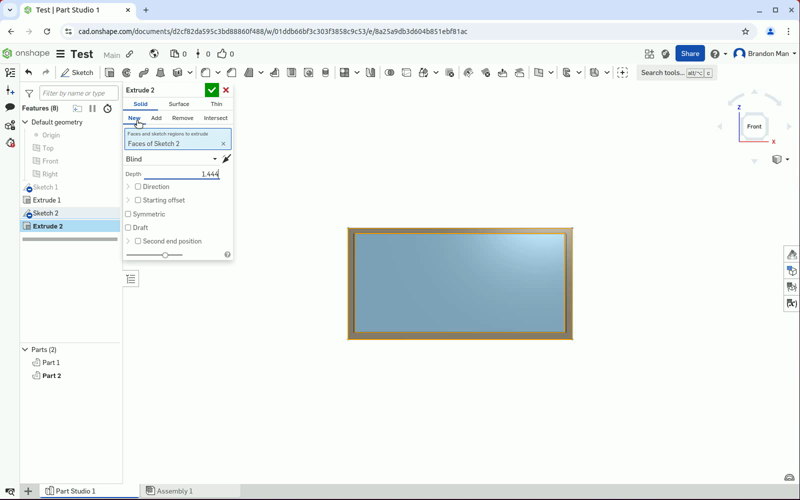
key(enter)
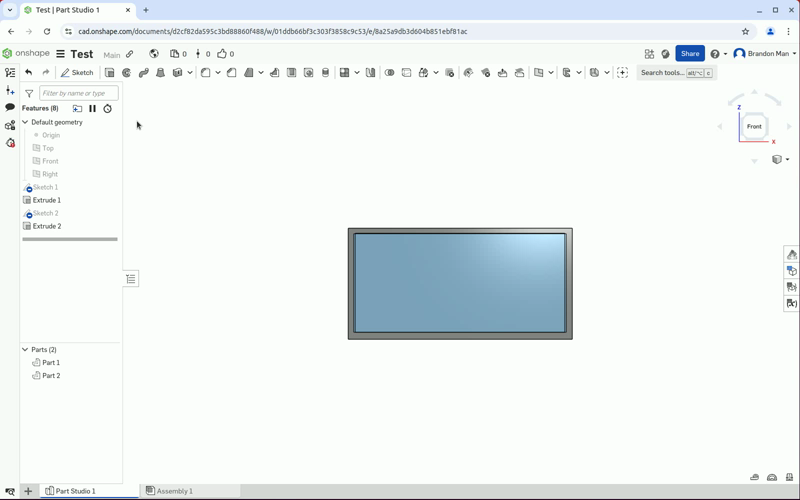
key(shift+h)
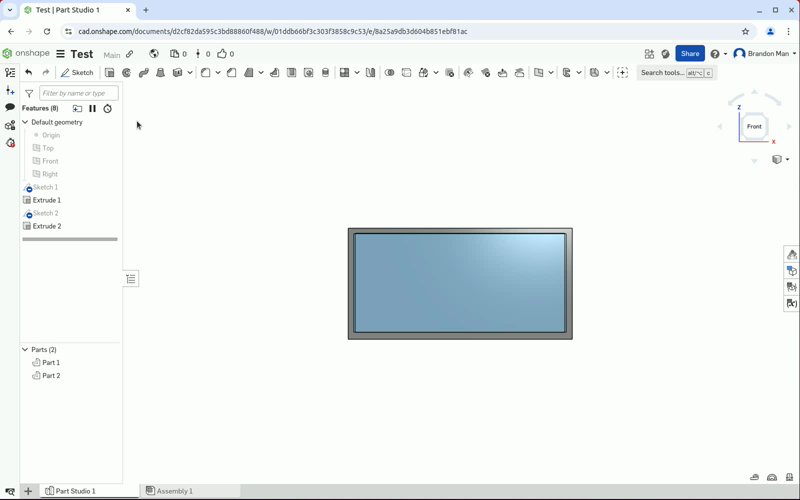
key(shift+h)
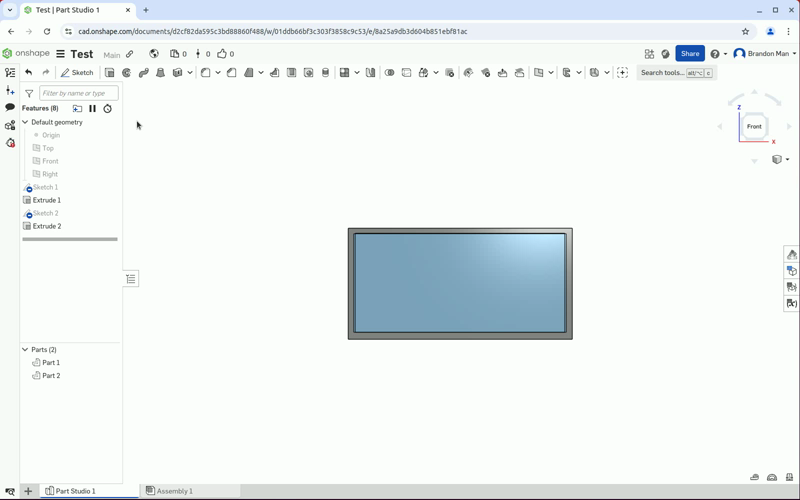
mouse_move(73, 189)
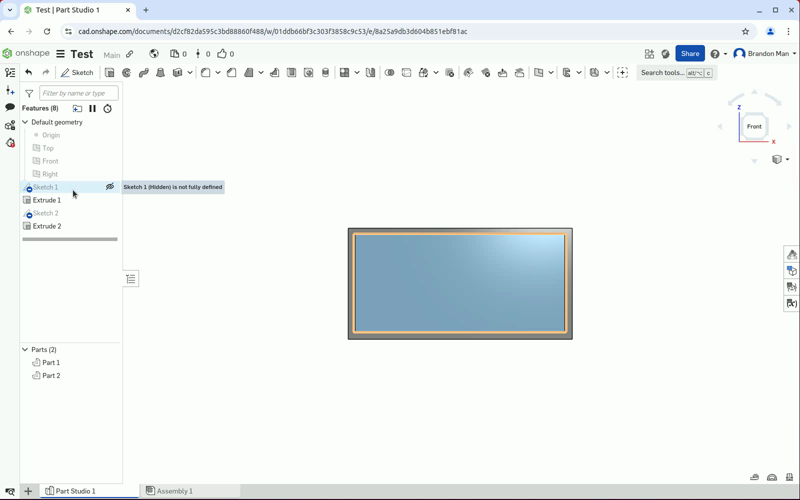
click(73, 189)
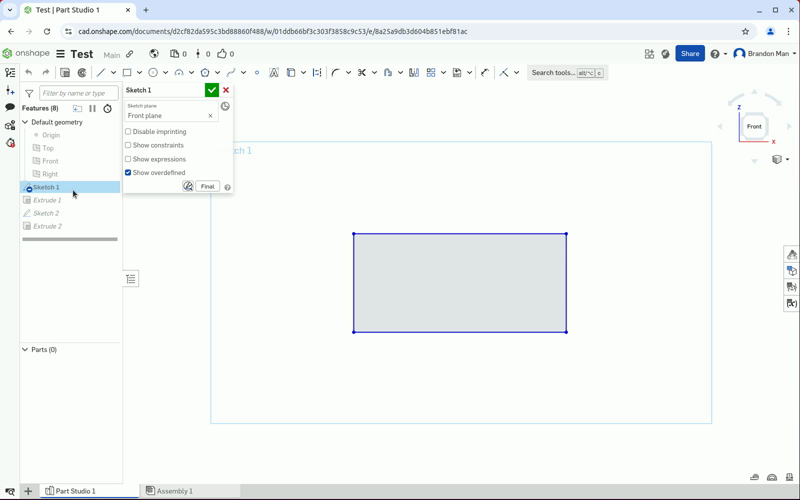
mouse_move(229, 92)
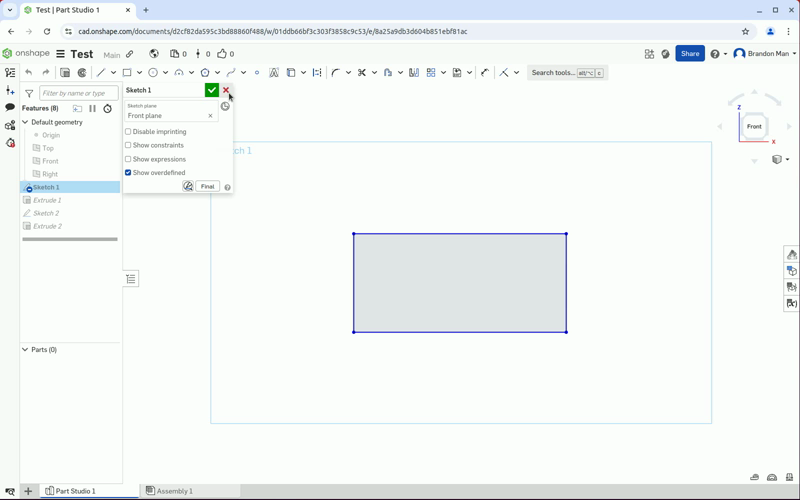
click(229, 92)
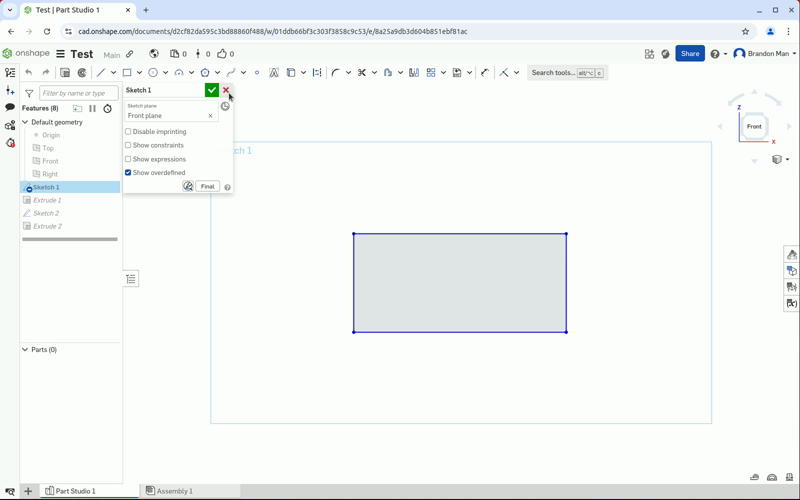
key(shift+s)
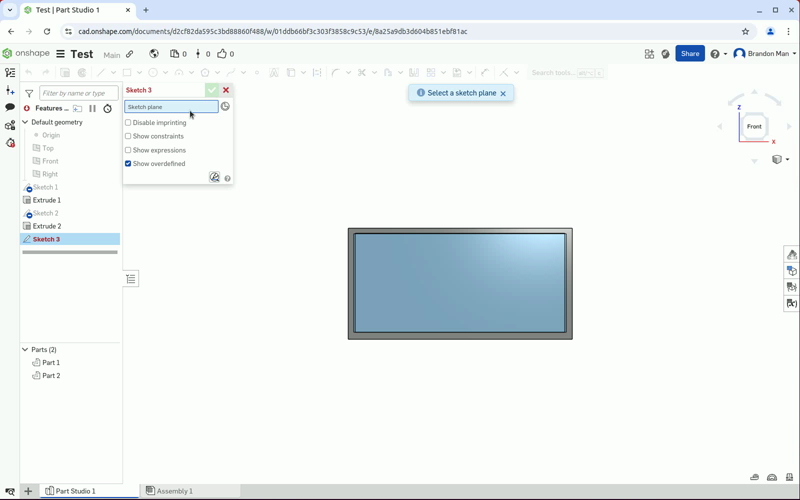
mouse_move(73, 163)
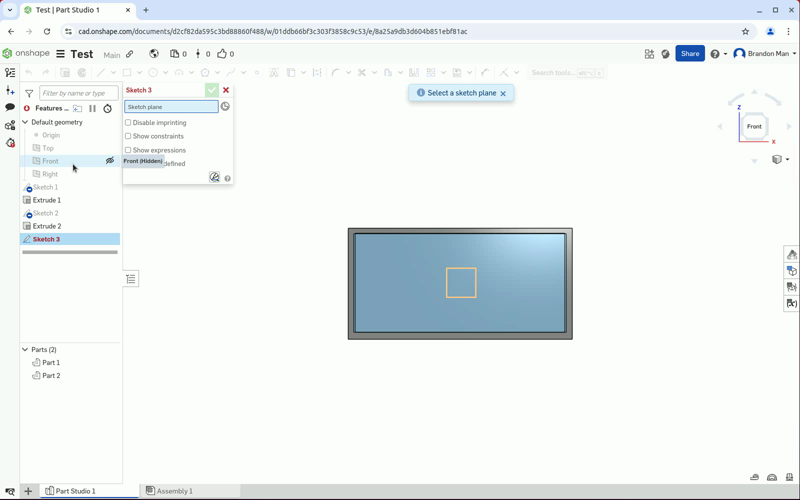
click(73, 163)
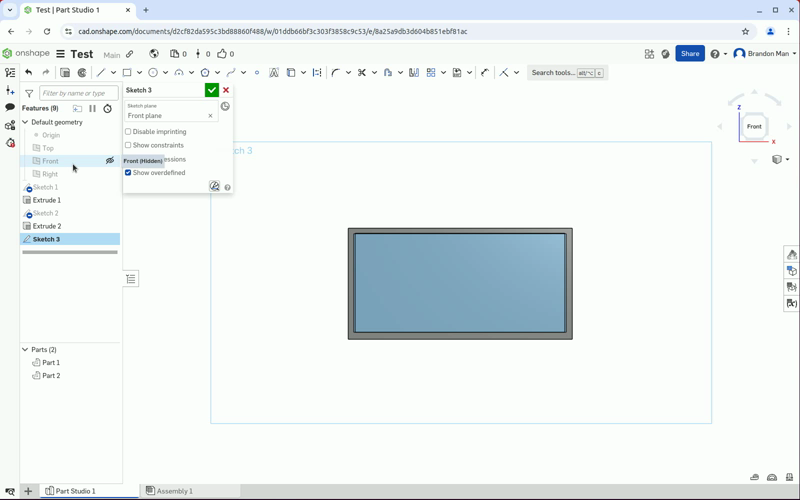
mouse_move(73, 352)
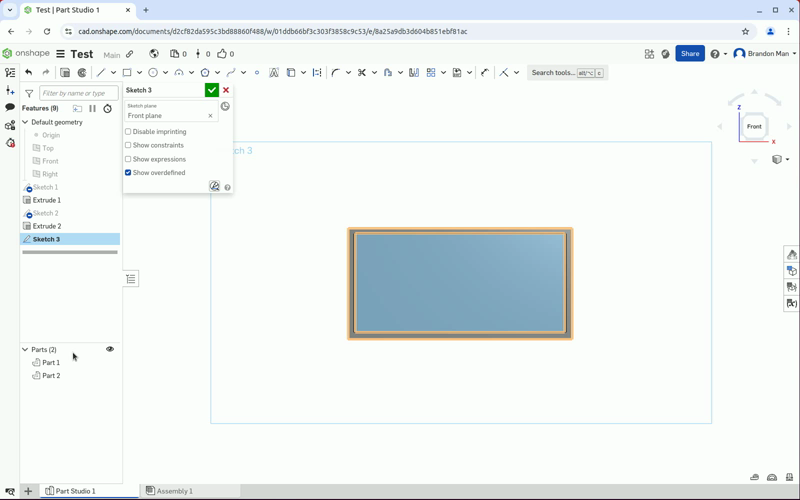
key(y)
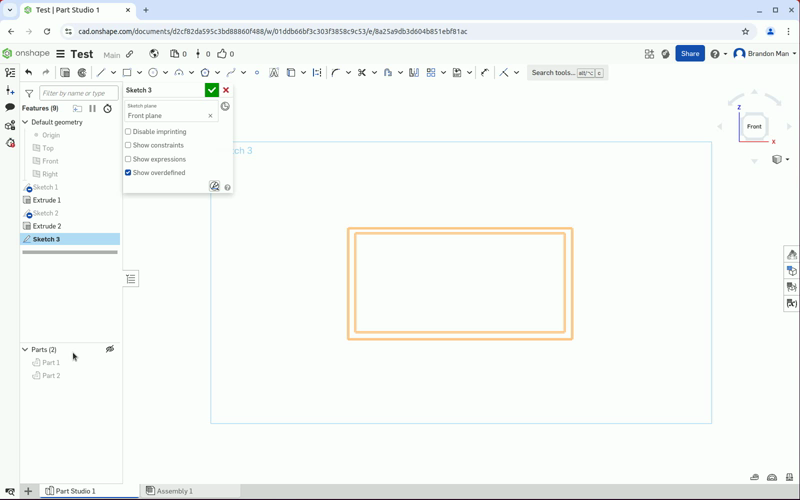
key(l)
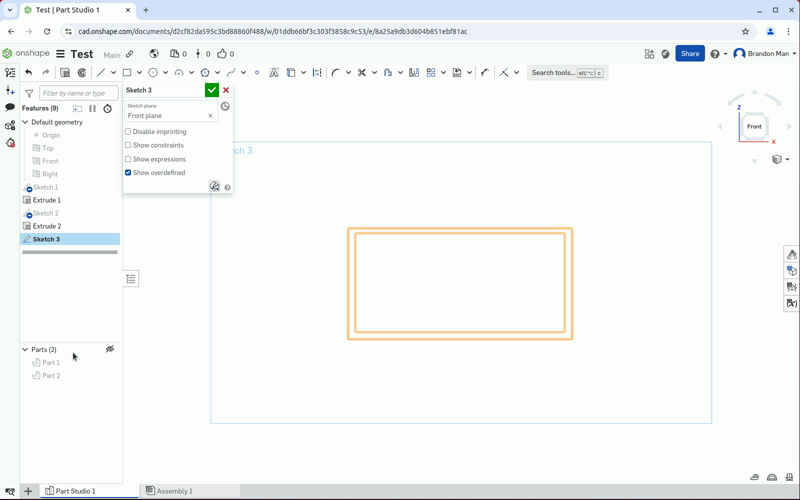
key_down(shift)
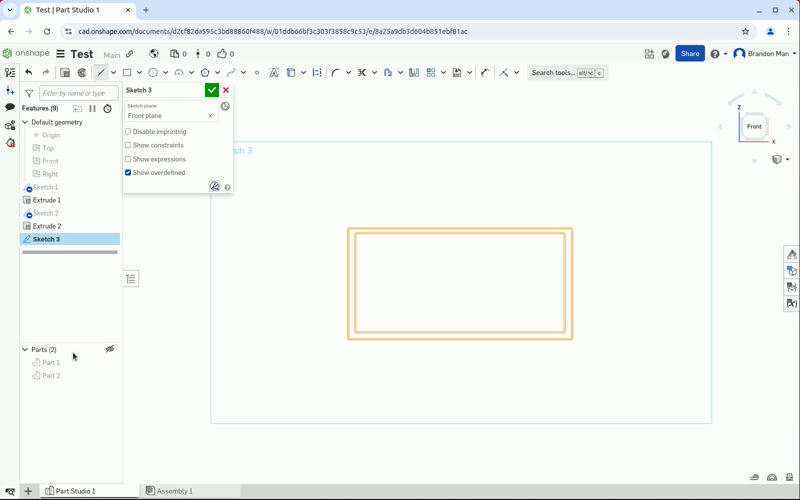
mouse_move(348, 339)
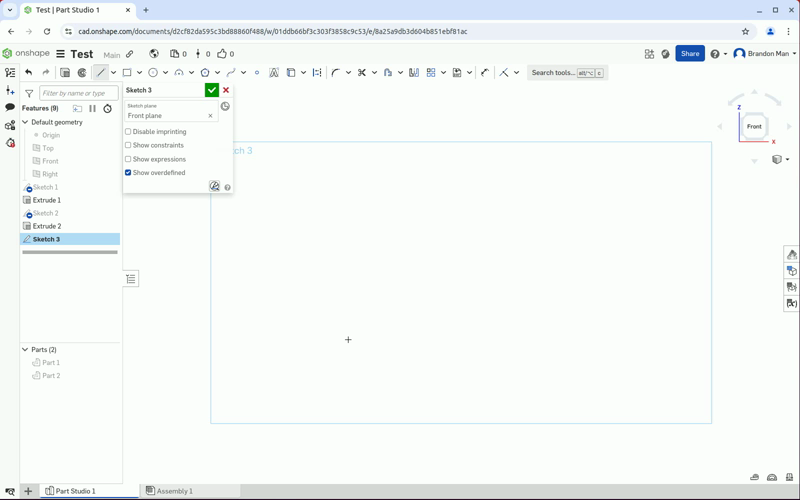
click(348, 339)
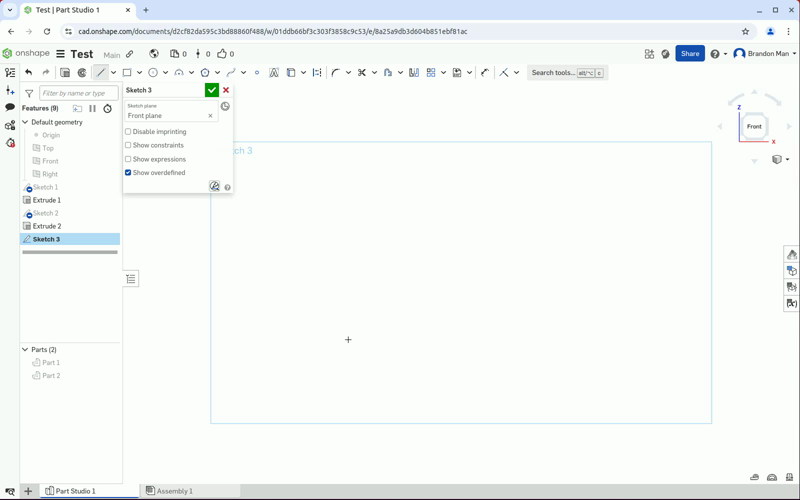
key_up(shift)
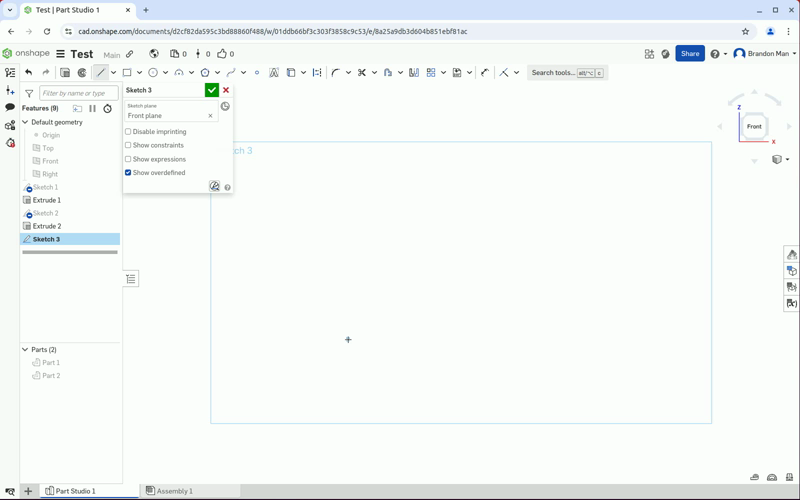
key_down(shift)
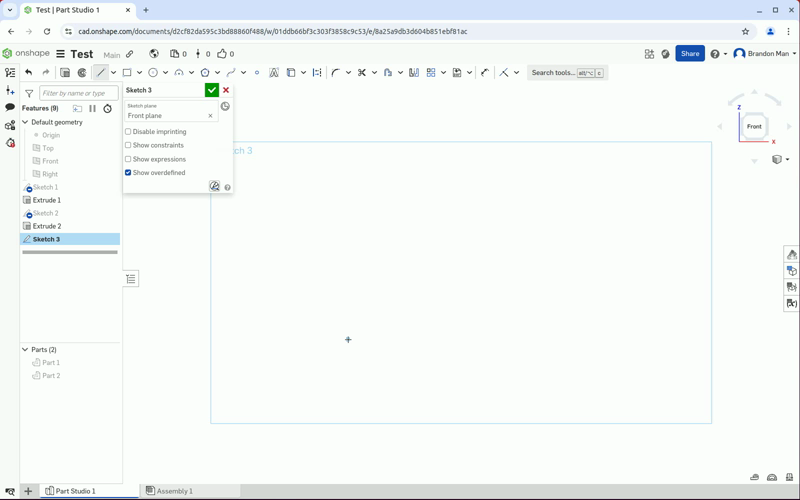
mouse_move(572, 339)
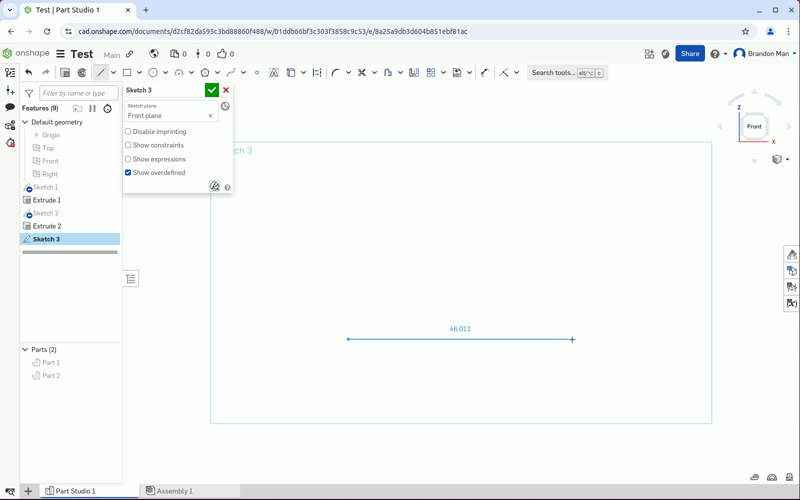
click(572, 339)
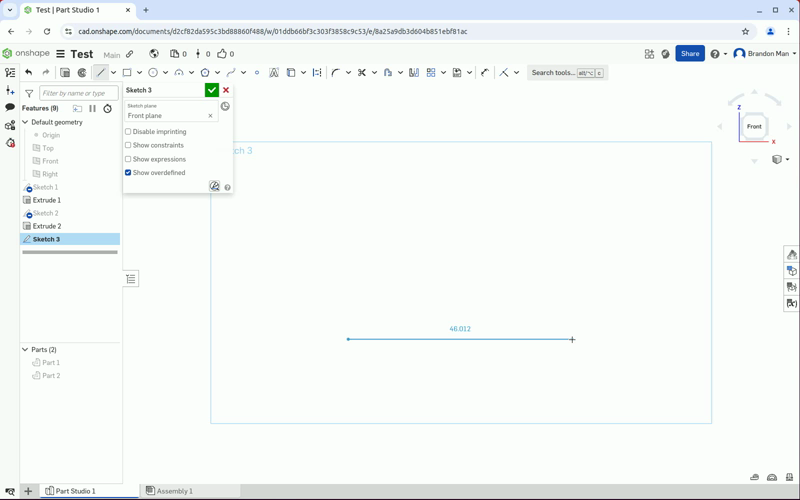
key_up(shift)
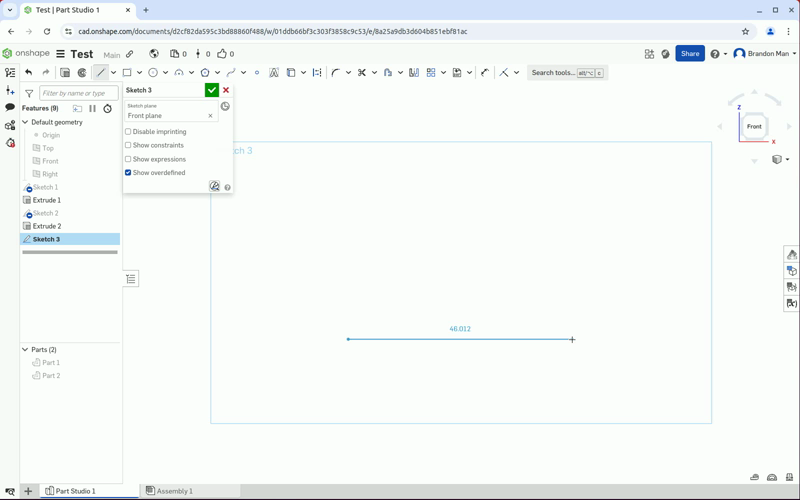
key_down(shift)
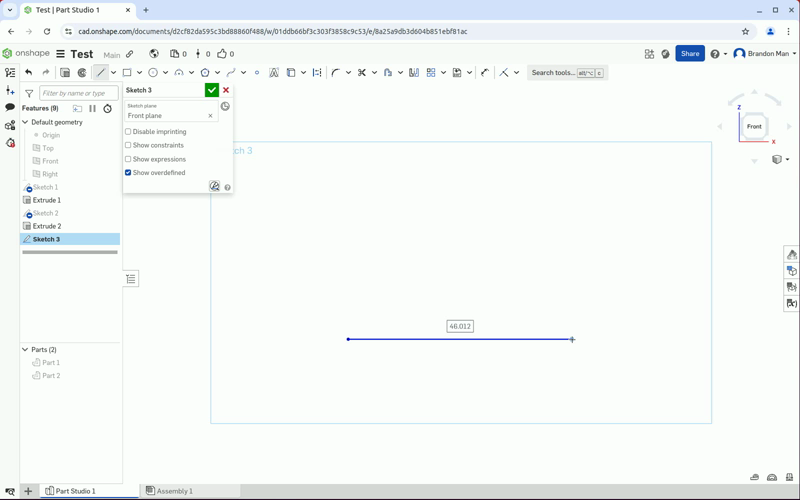
mouse_move(572, 228)
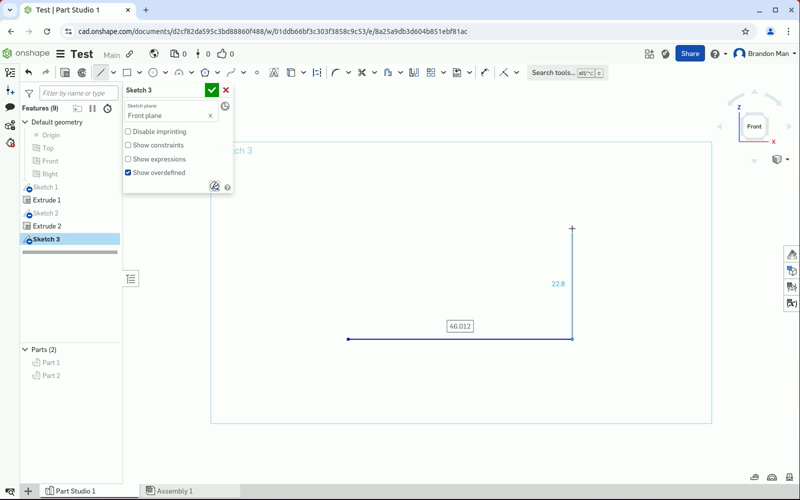
click(572, 228)
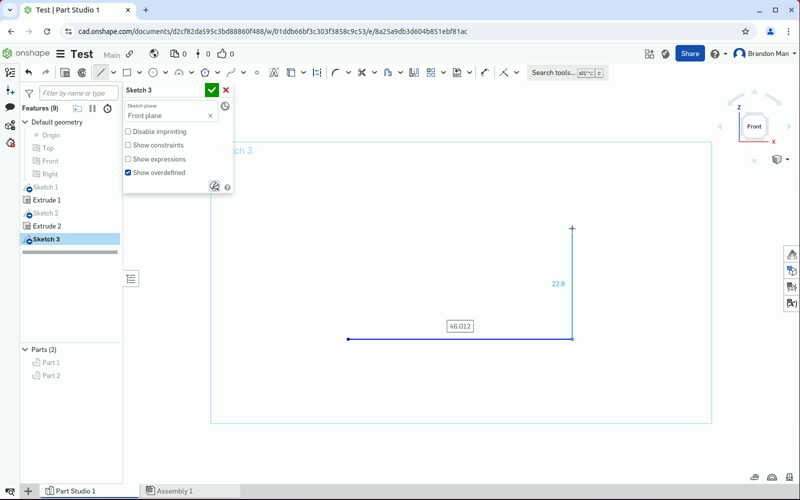
key_up(shift)
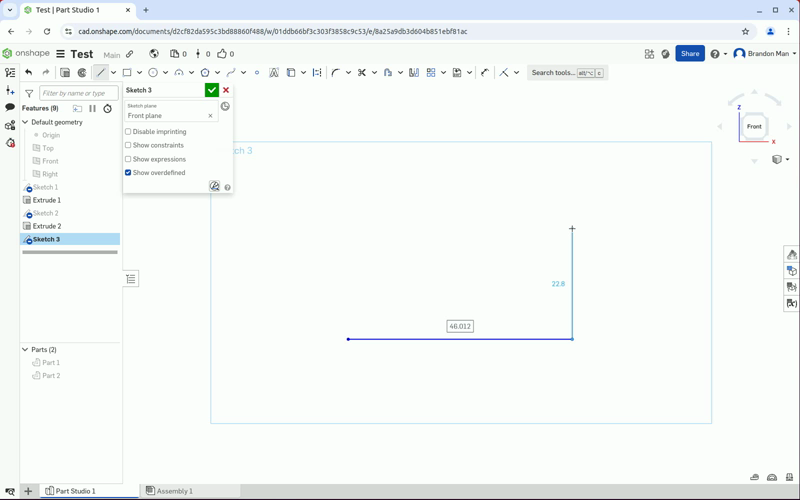
key_down(shift)
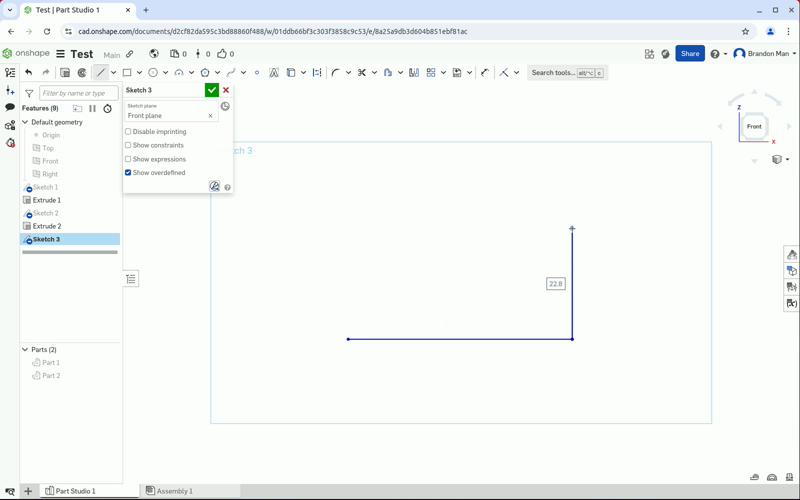
mouse_move(348, 228)
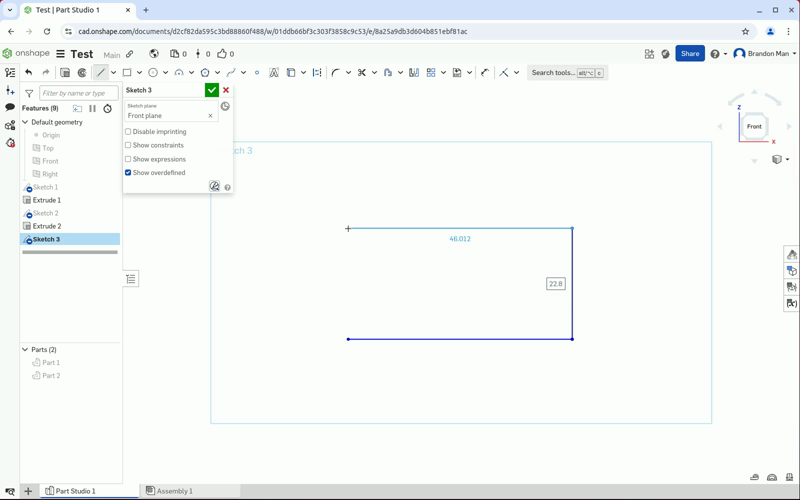
click(348, 228)
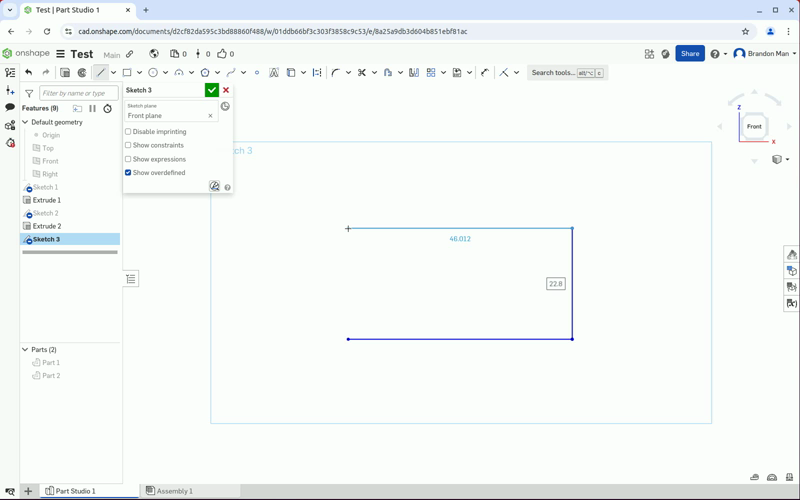
key_up(shift)
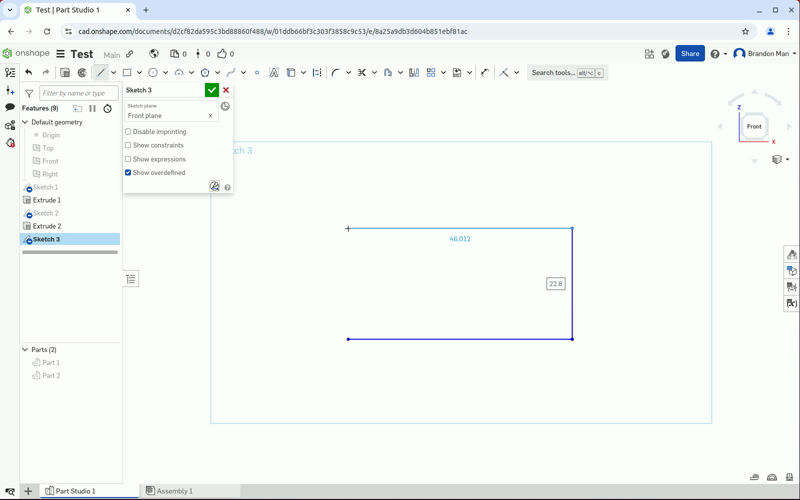
key_down(shift)
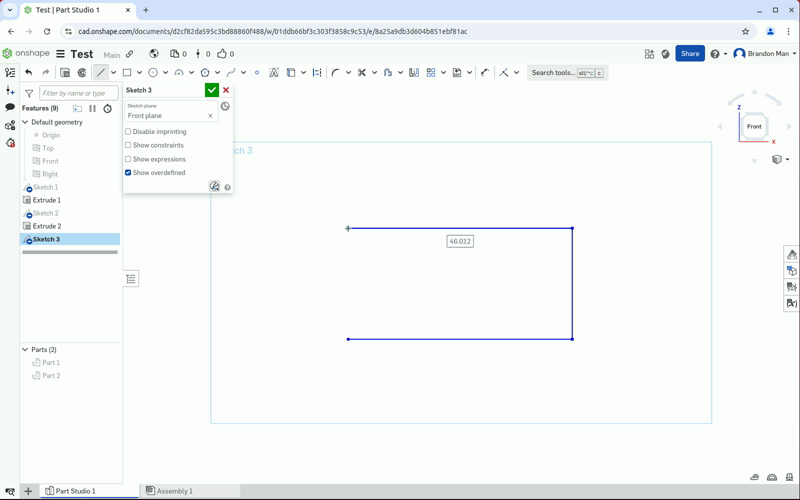
mouse_move(348, 339)
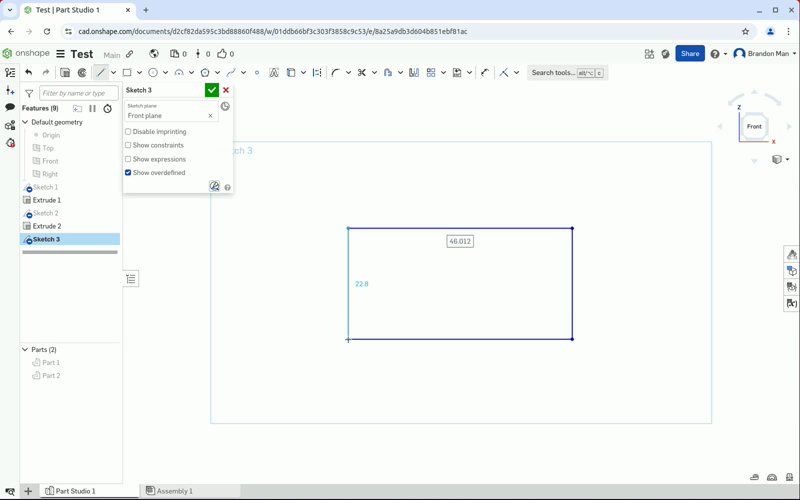
key_up(shift)
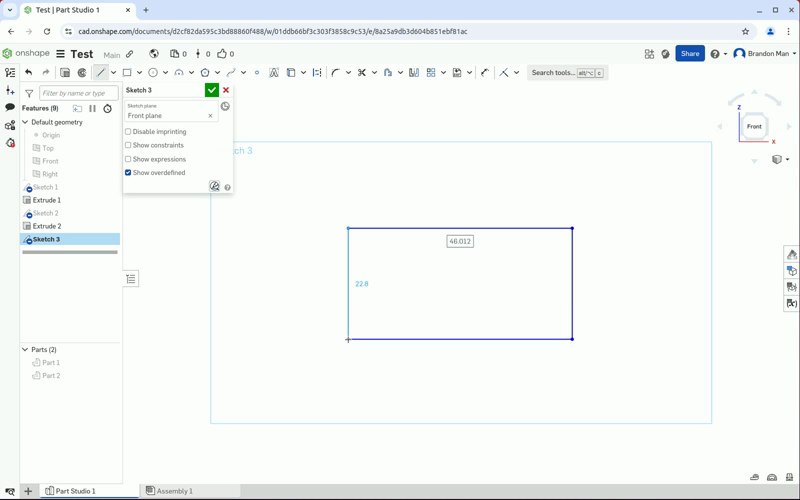
click(348, 339)
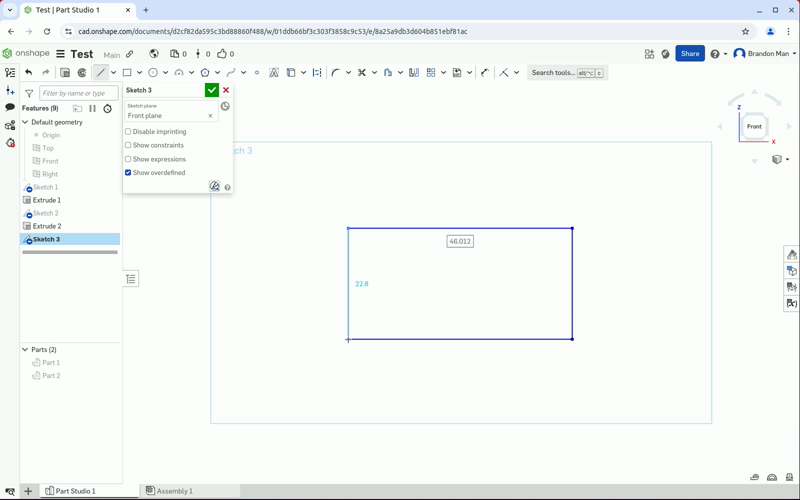
key(esc)
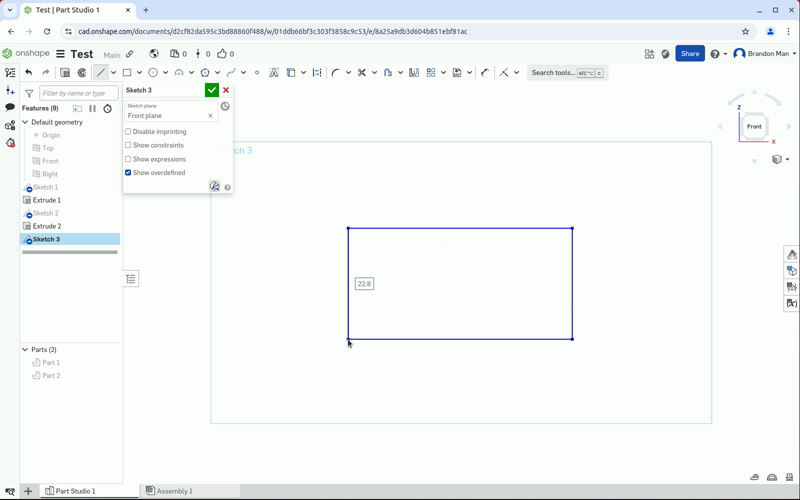
key(l)
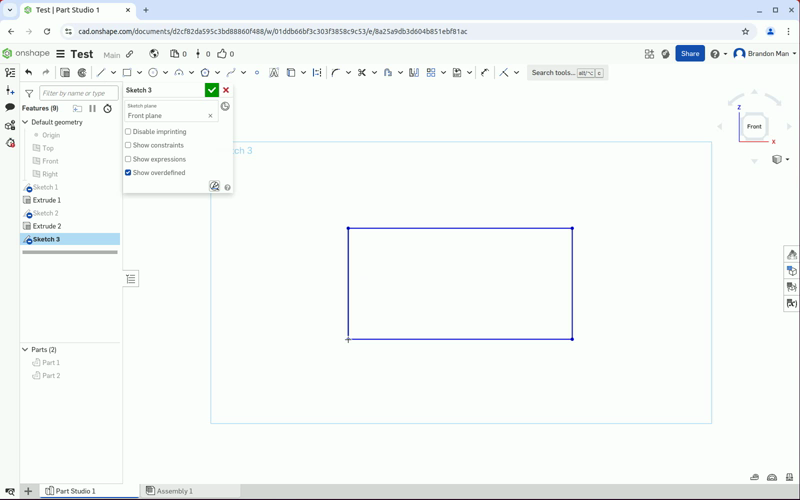
key_down(shift)
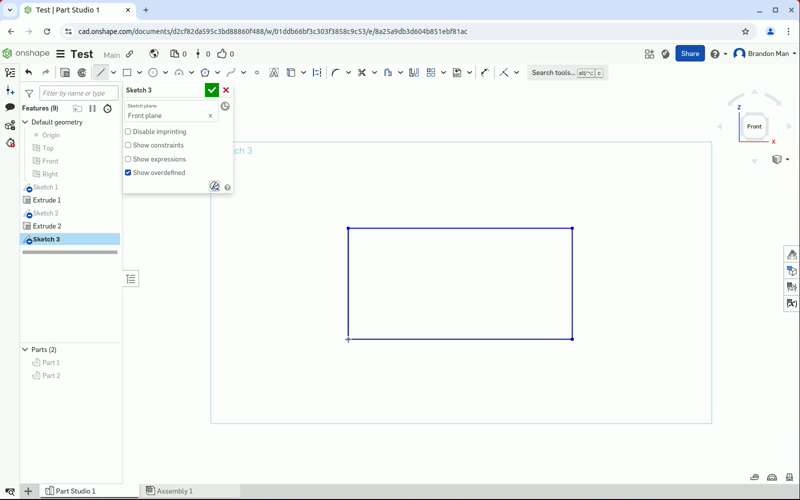
mouse_move(355, 332)
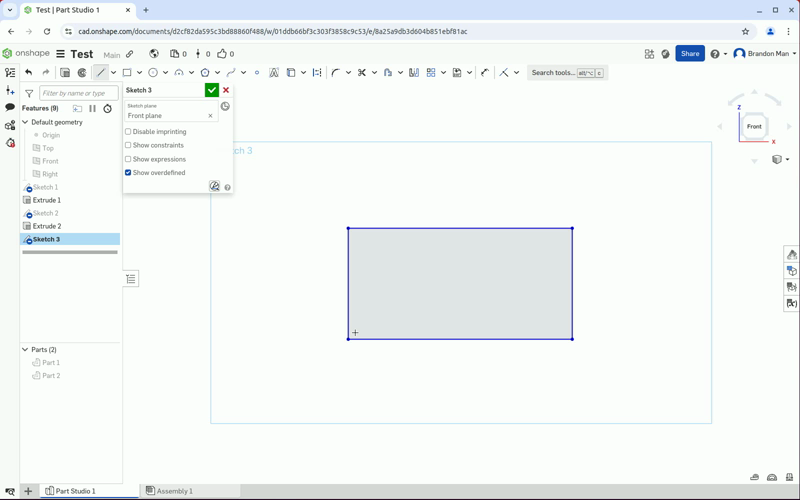
click(355, 332)
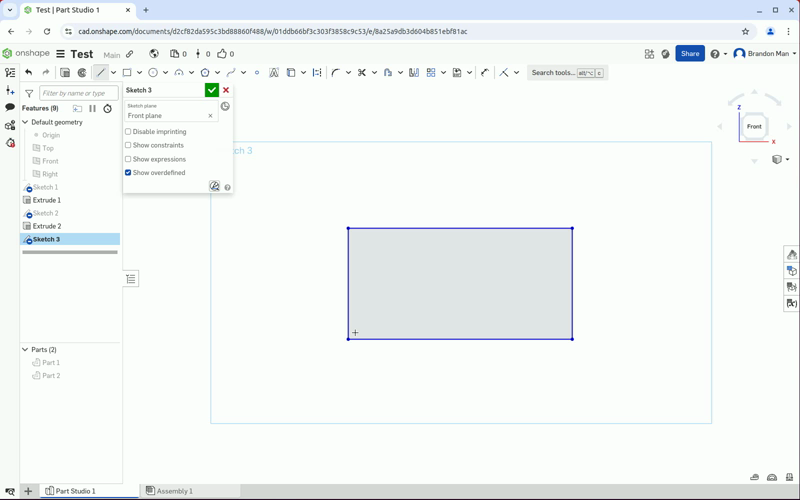
key_up(shift)
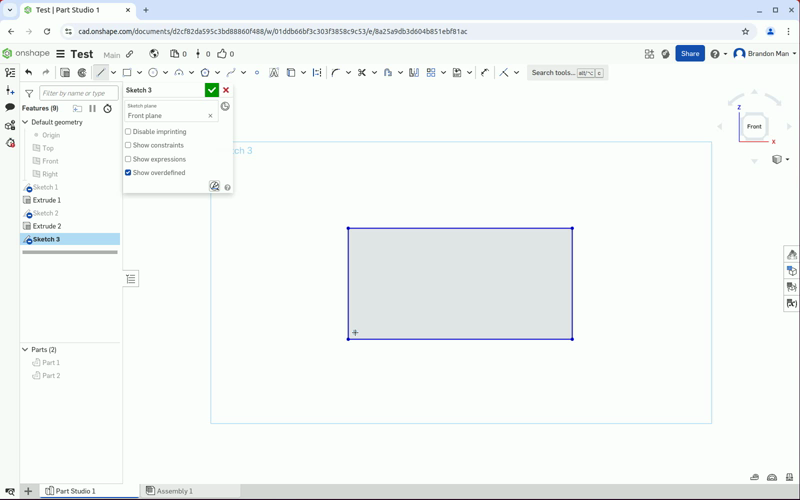
key_down(shift)
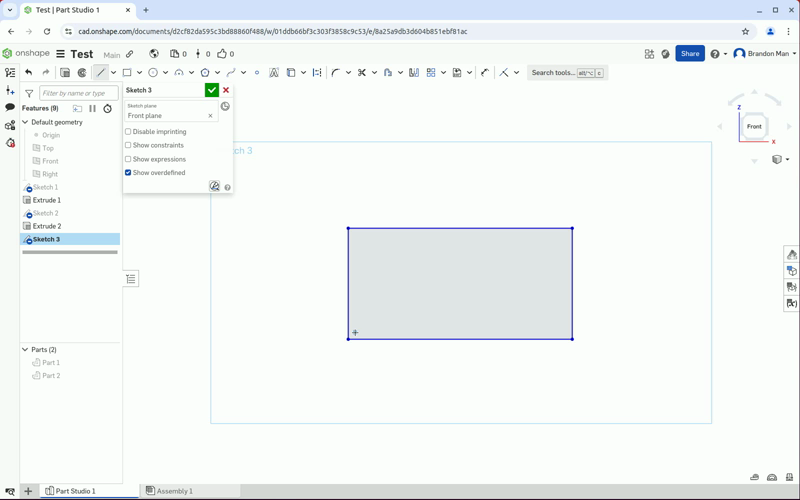
mouse_move(564, 332)
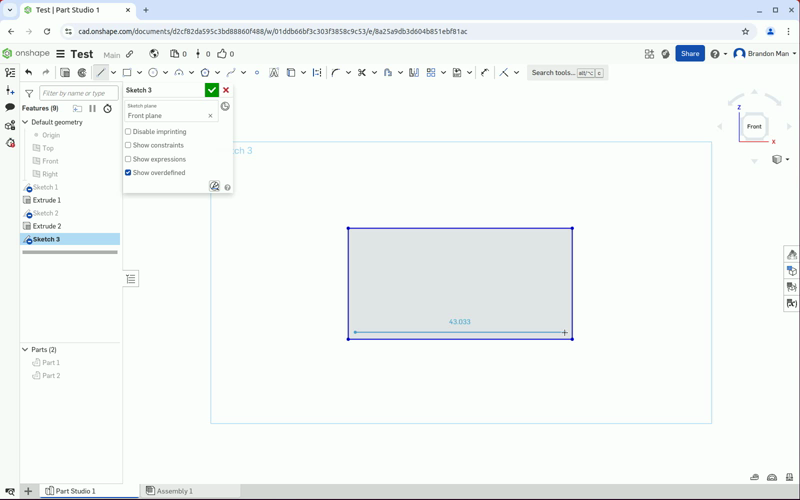
click(564, 332)
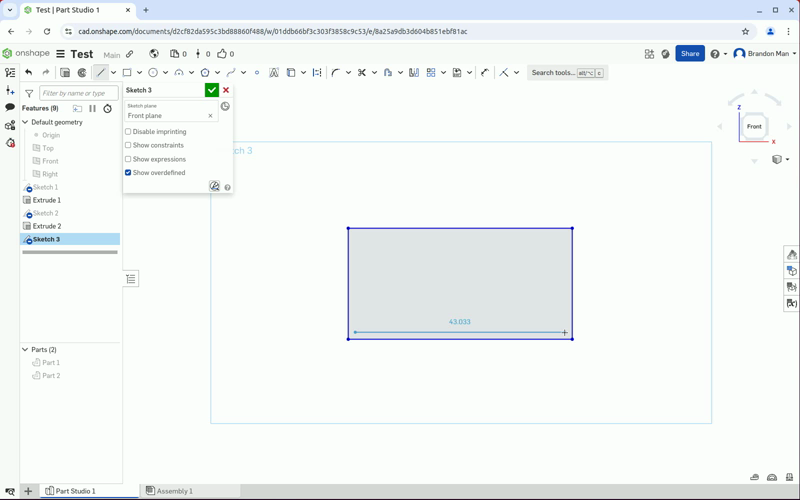
key_up(shift)
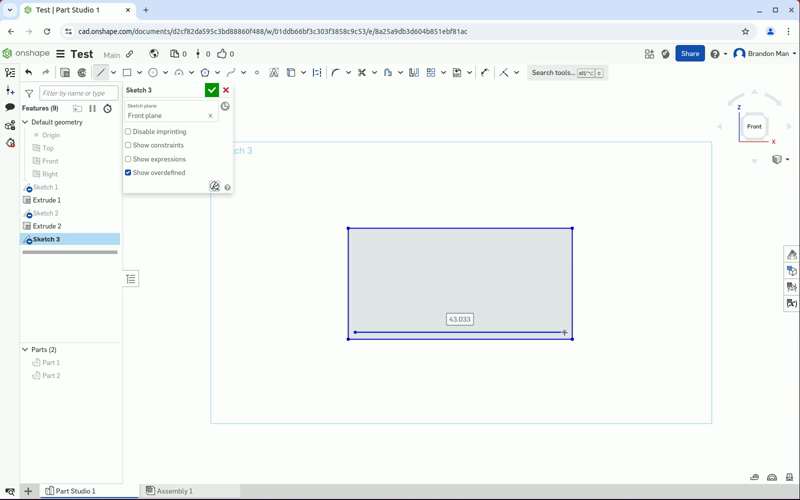
key_down(shift)
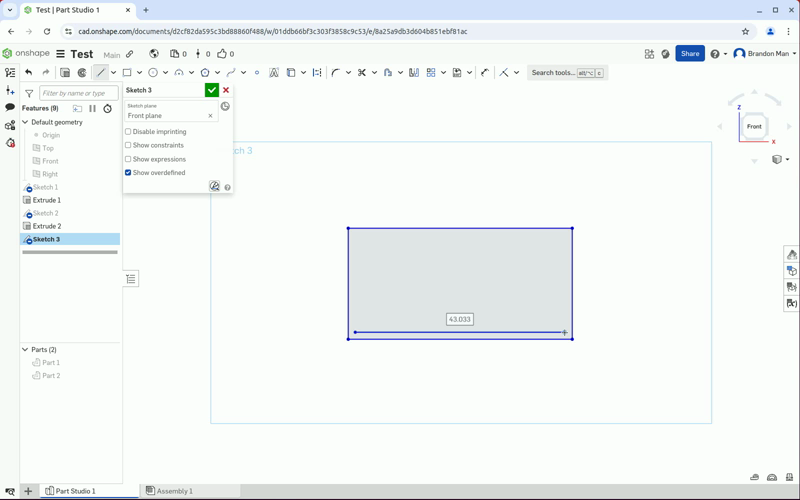
mouse_move(564, 233)
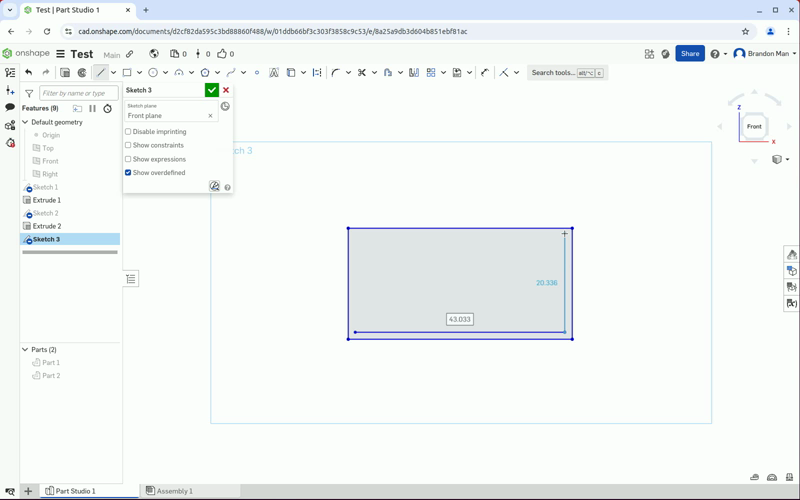
click(564, 233)
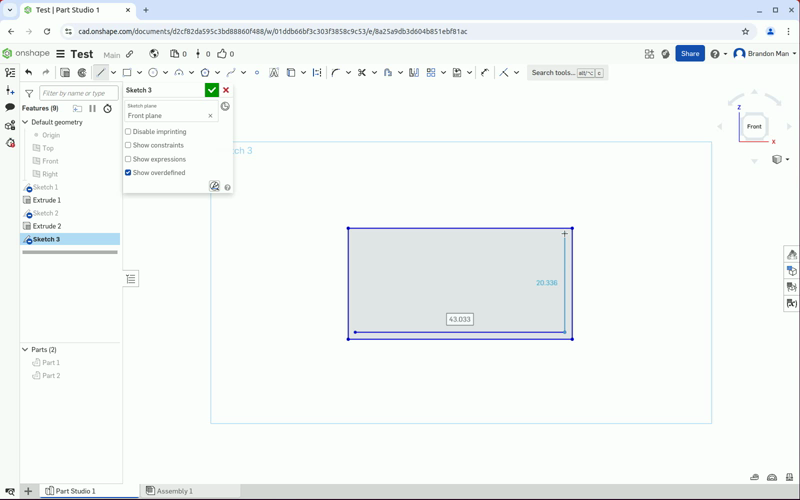
key_up(shift)
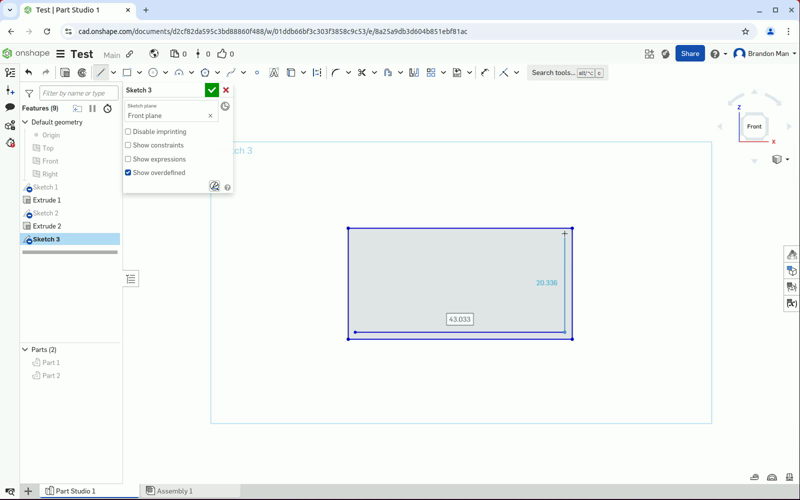
key_down(shift)
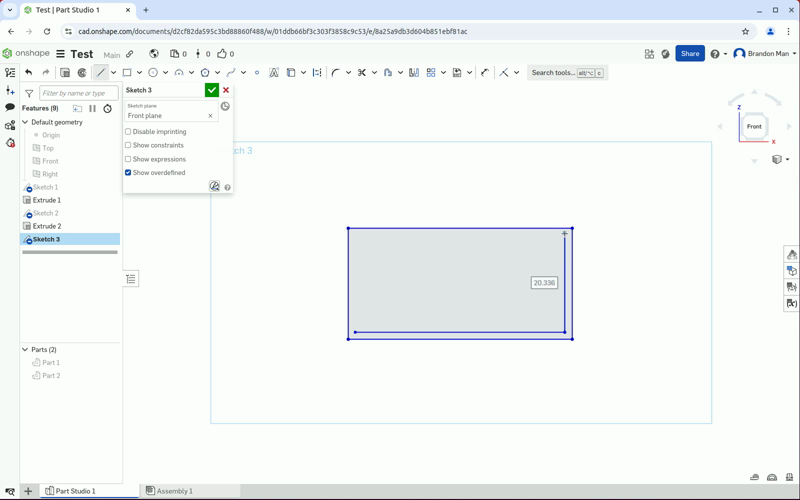
mouse_move(355, 233)
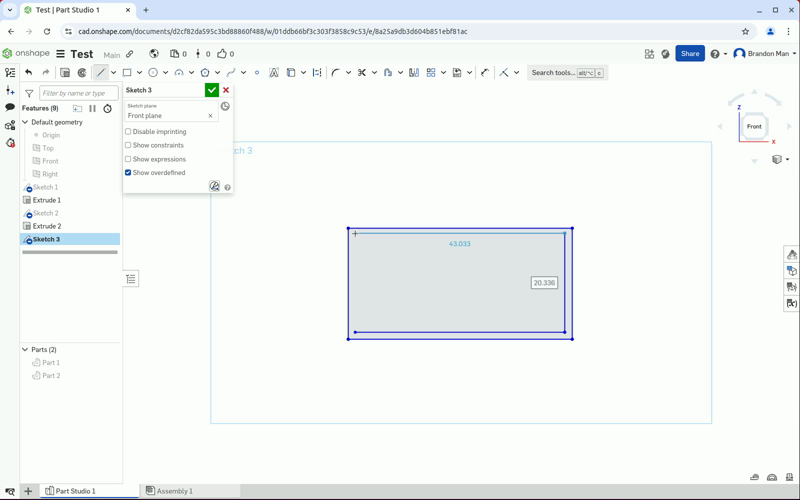
click(355, 233)
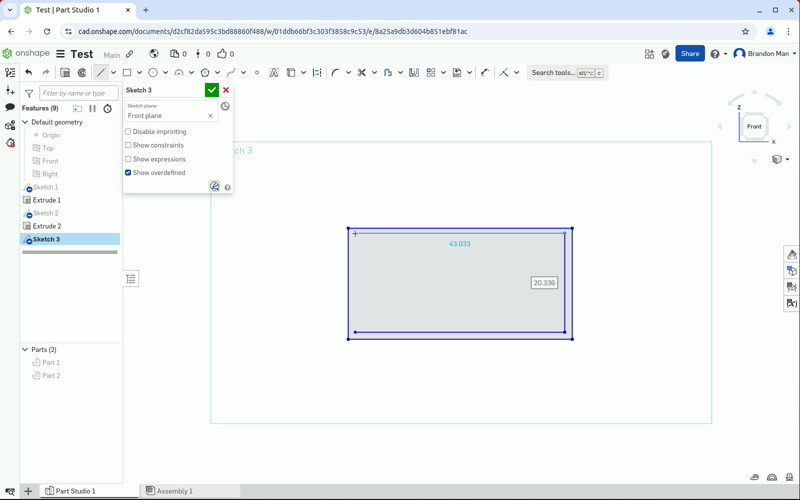
key_up(shift)
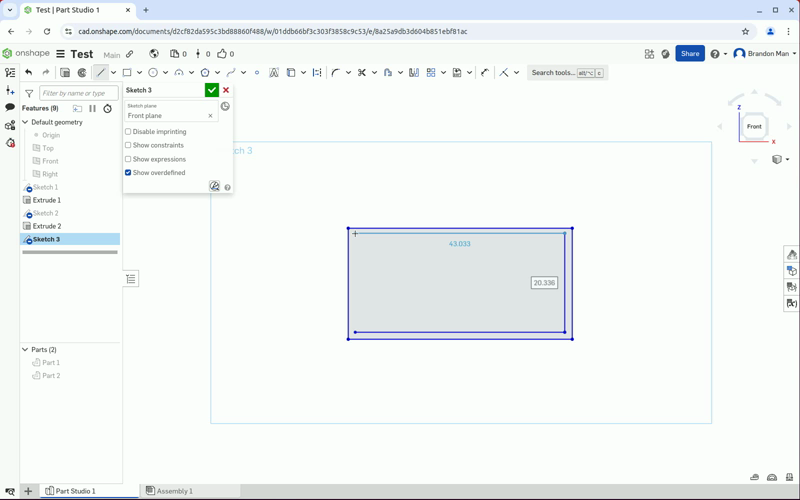
key_down(shift)
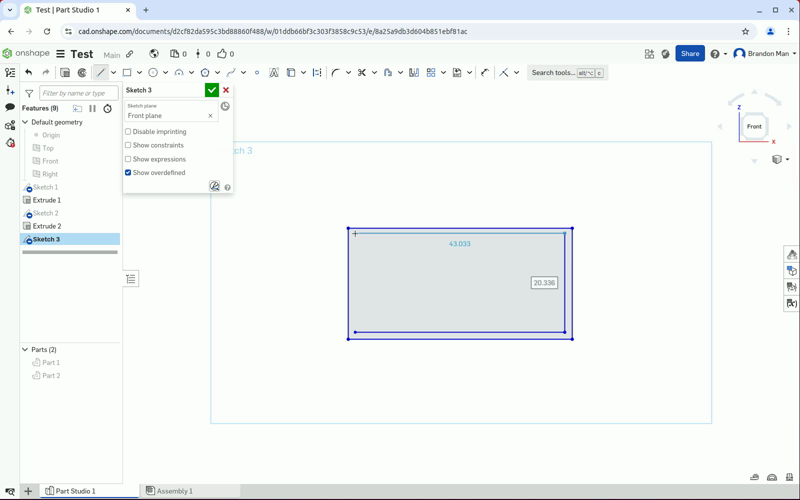
mouse_move(355, 332)
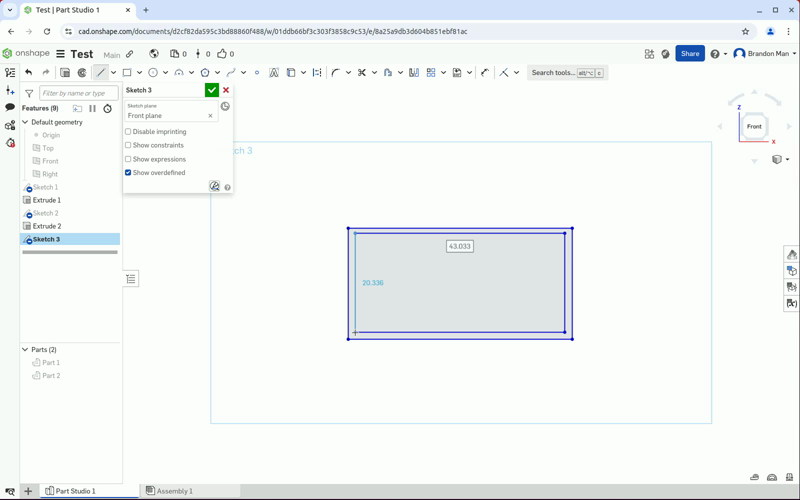
key_up(shift)
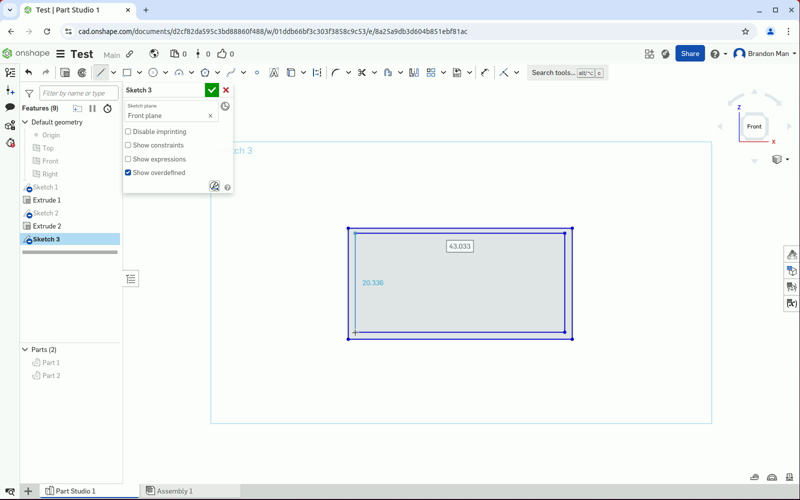
click(355, 332)
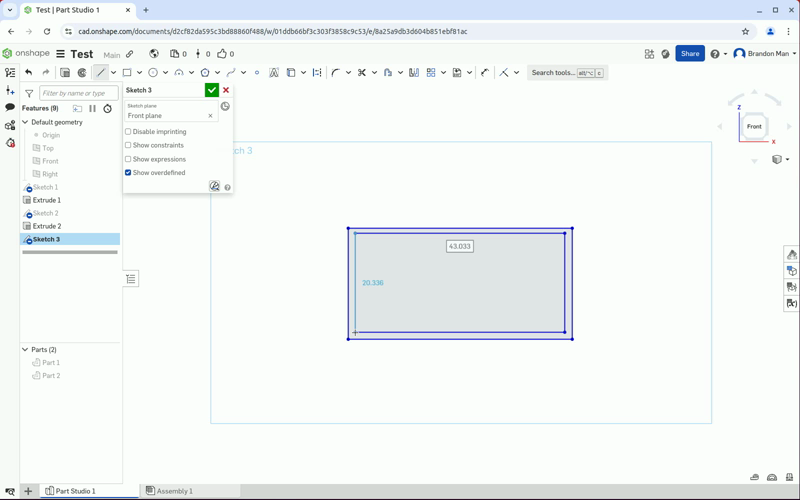
key(esc)
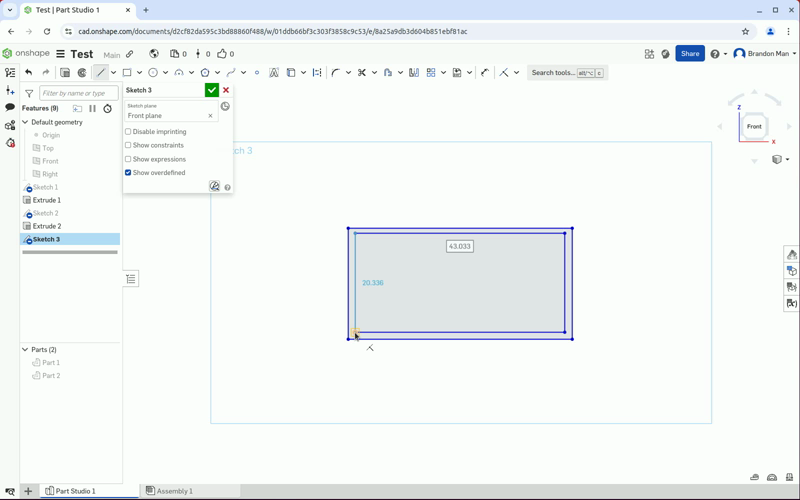
mouse_move(468, 335)
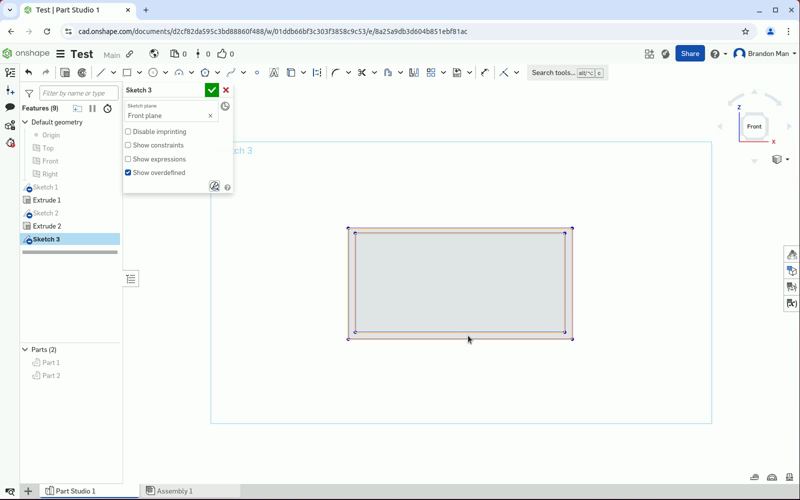
click(468, 335)
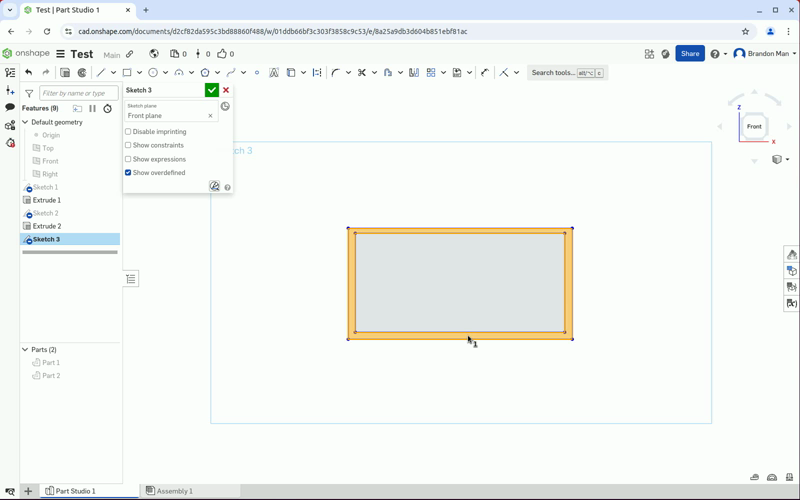
mouse_move(73, 352)
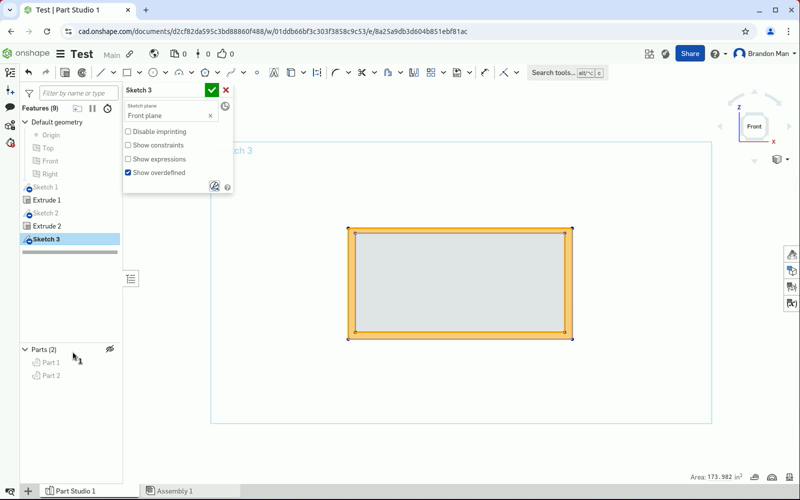
key(shift+y)
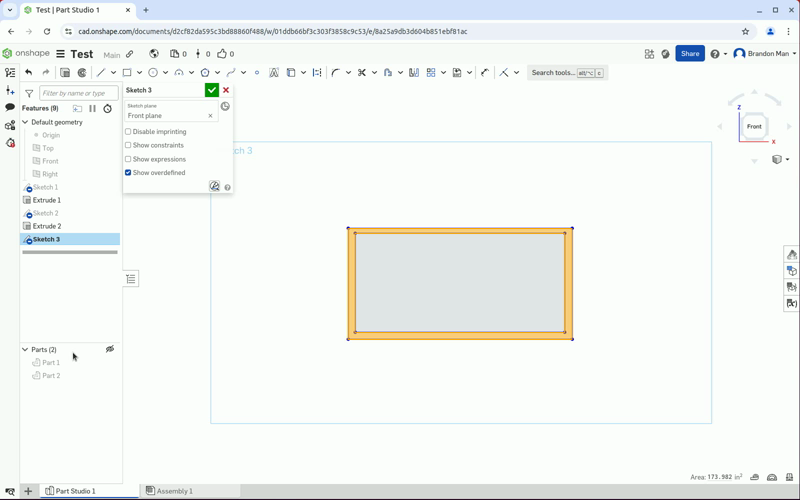
key(shift+e)
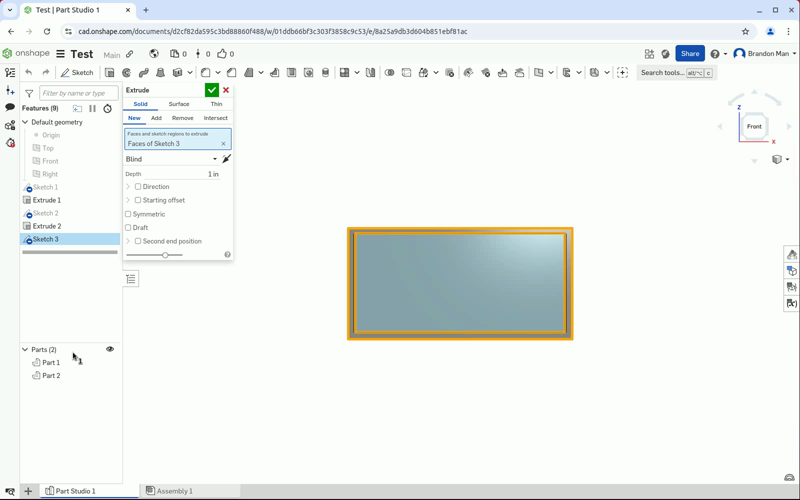
mouse_move(143, 106)
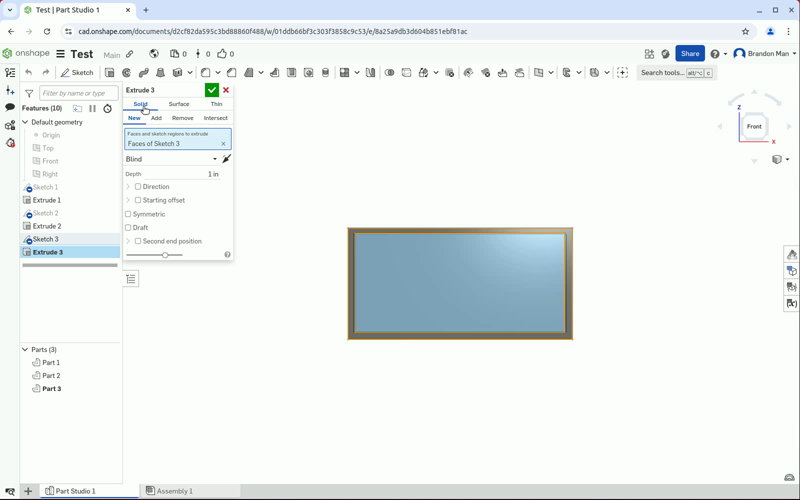
click(143, 106)
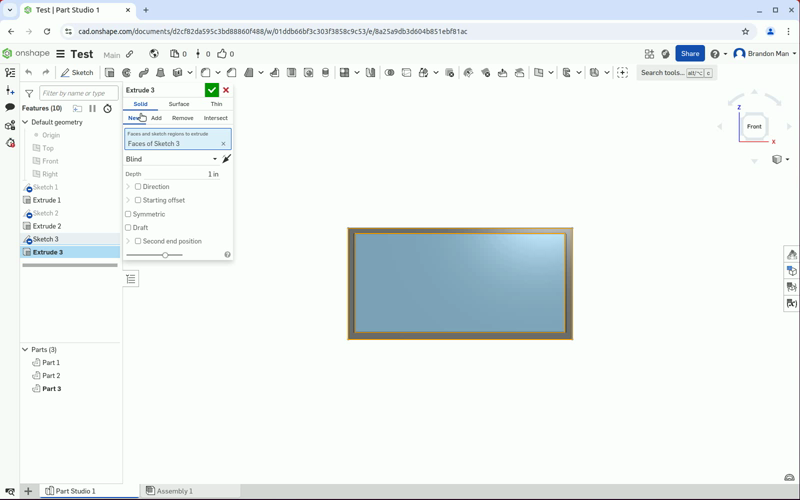
mouse_move(137, 120)
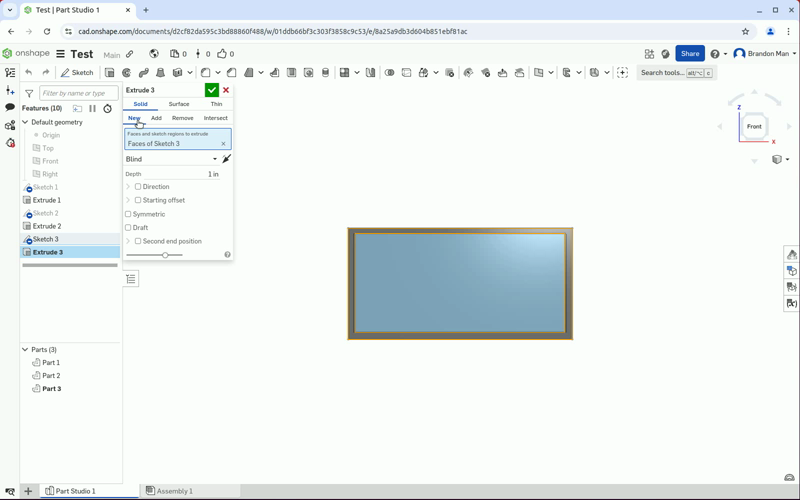
click(137, 120)
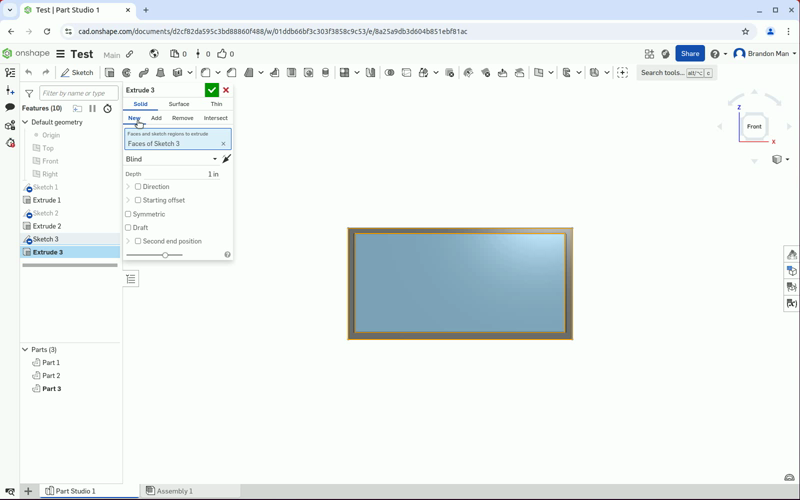
key(tab, 4)
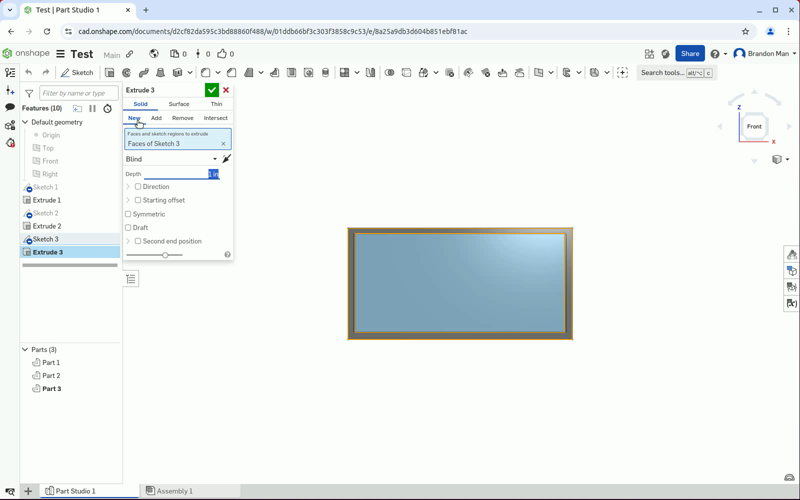
text(12.276)
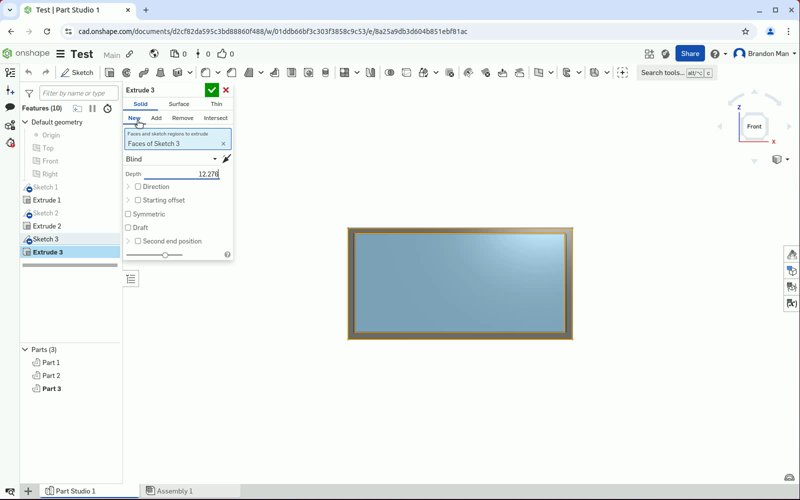
key(enter)
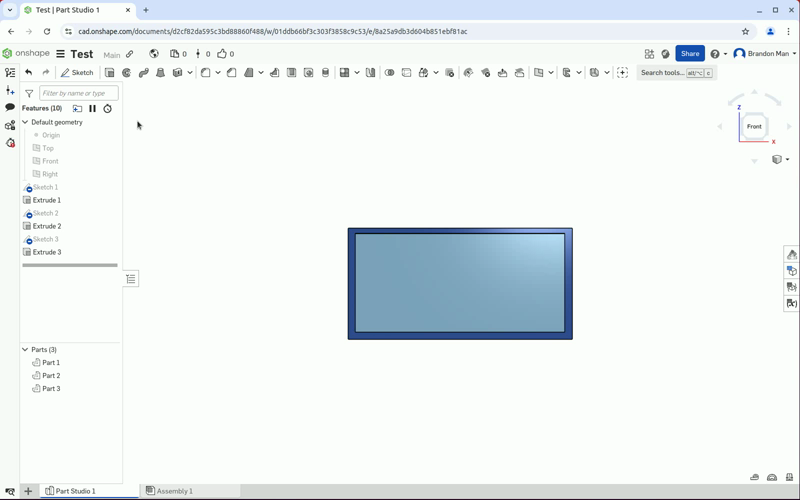
key(shift+h)
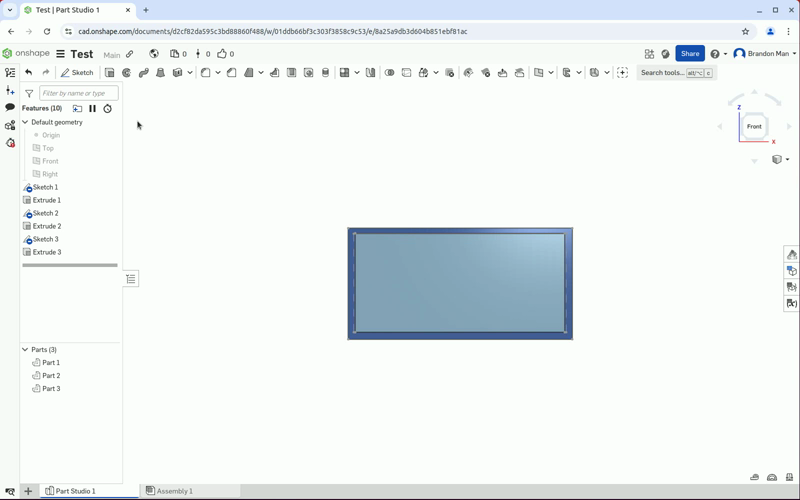
key(shift+h)
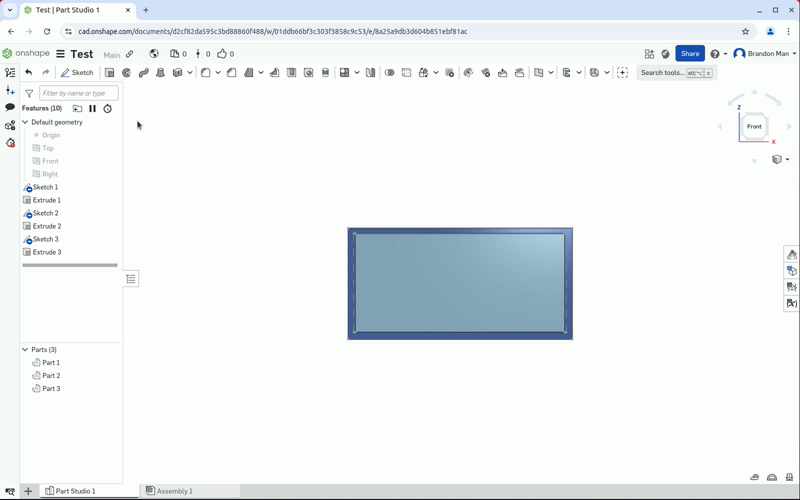
key(shift+7)
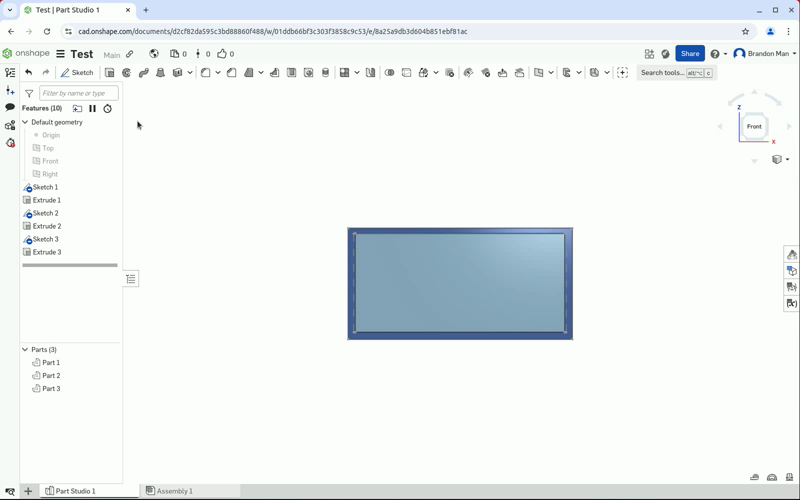
key(left, 2)
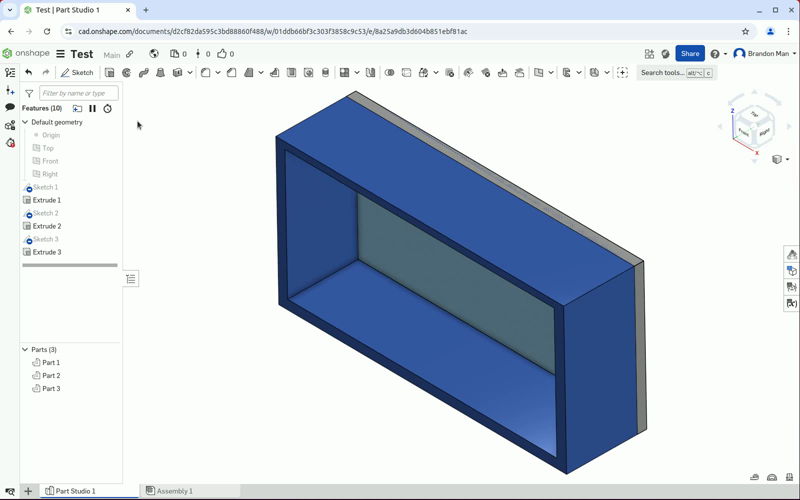
key(down, 2)
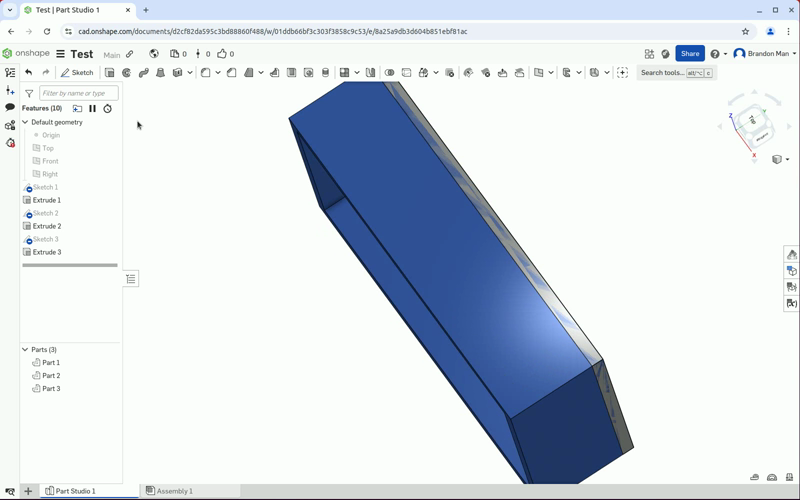
key(up, 2)
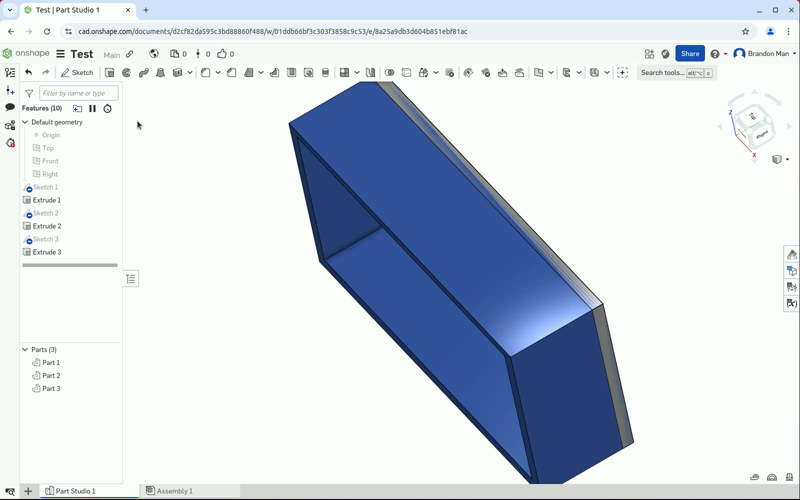
key(right, 2)
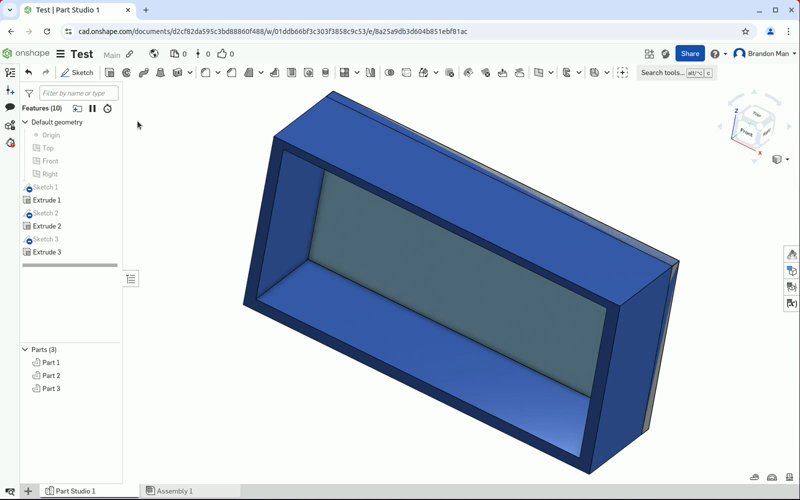
mouse_move(73, 189)
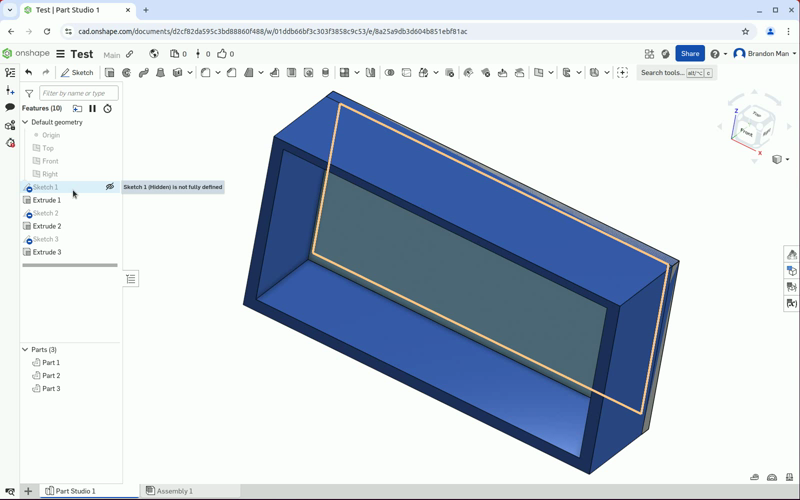
click(73, 189)